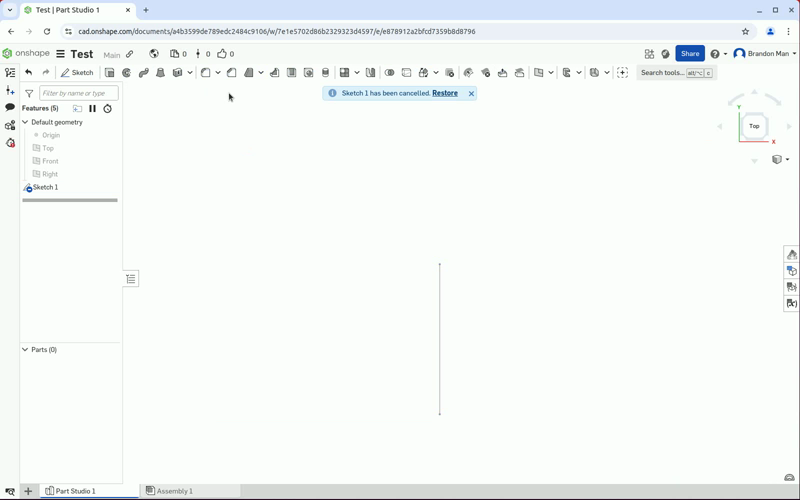
key(shift+h)
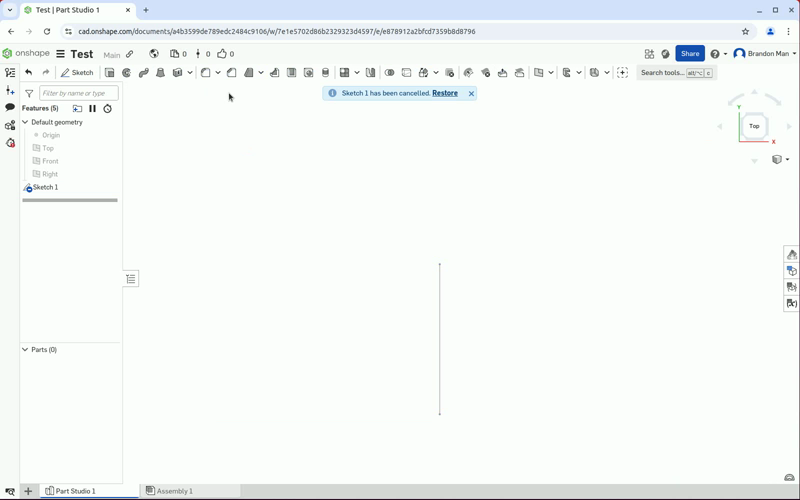
key(shift+s)
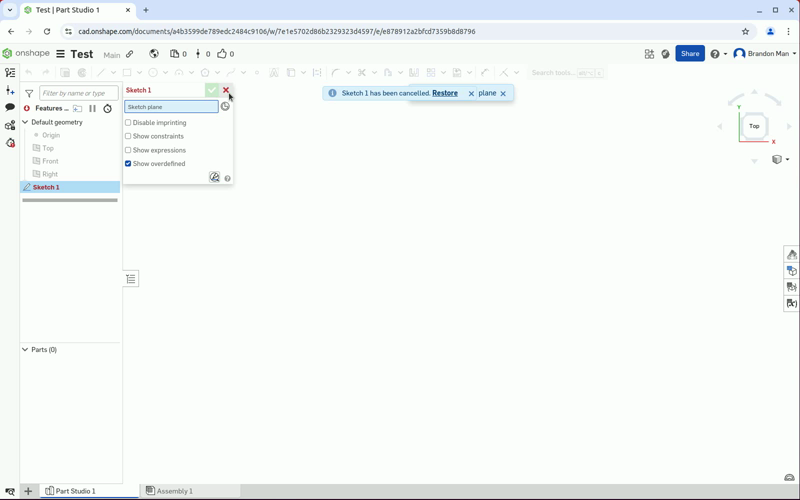
mouse_move(73, 150)
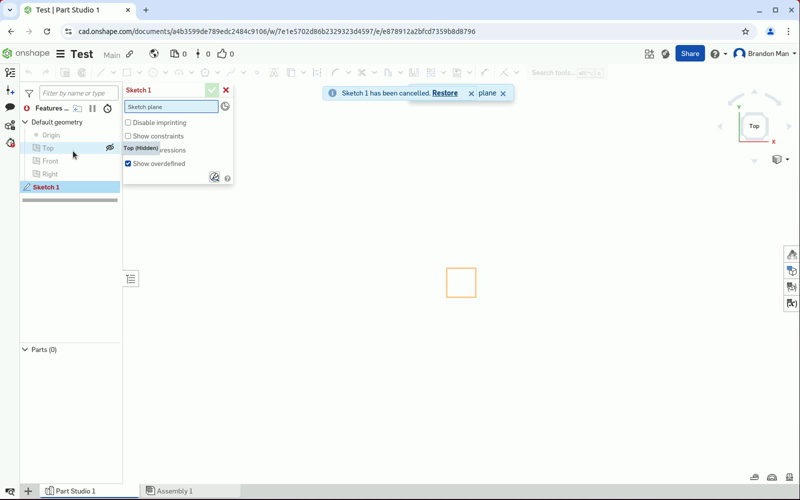
click(73, 150)
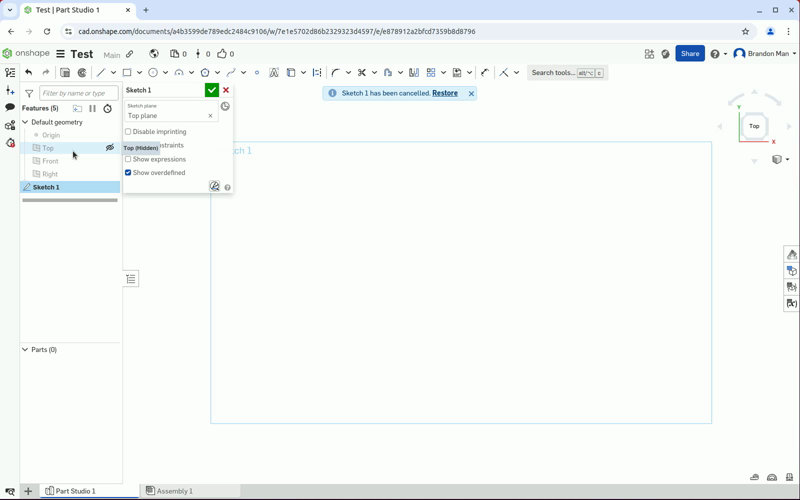
mouse_move(73, 352)
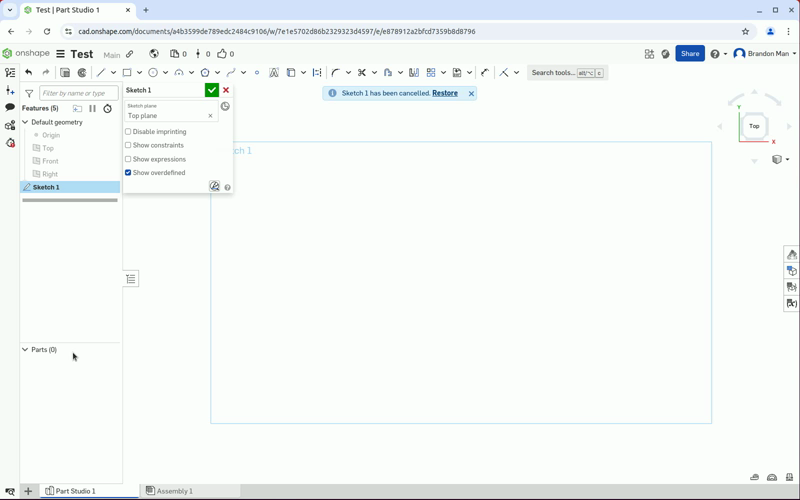
key(y)
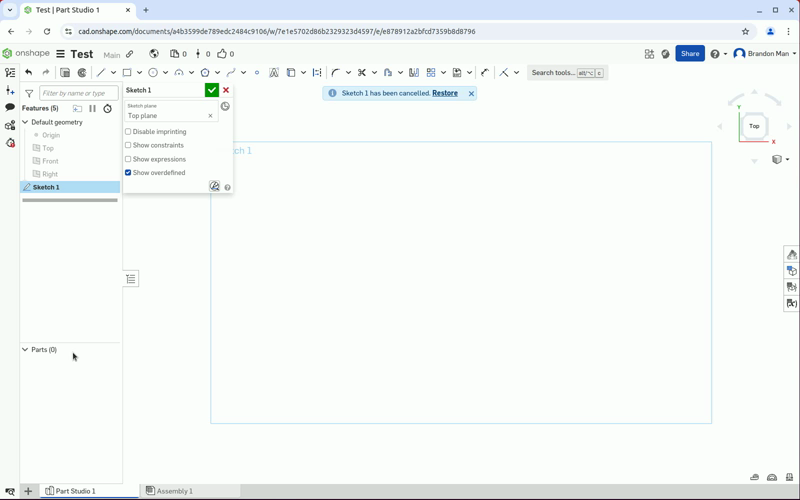
key(l)
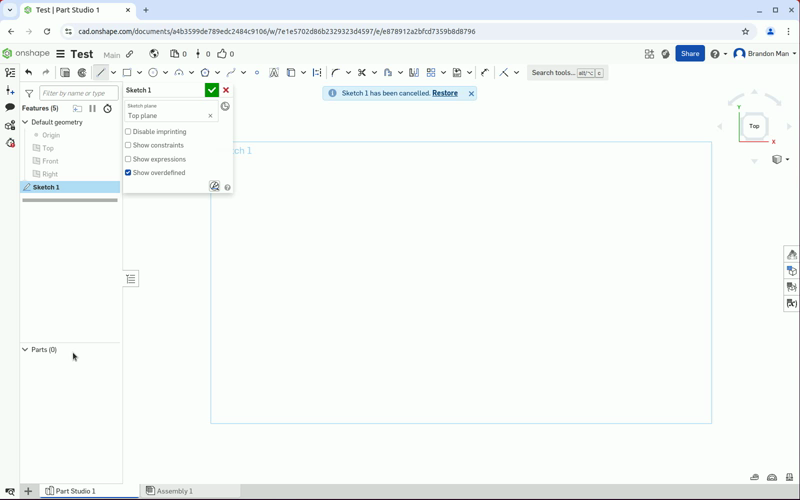
key_down(shift)
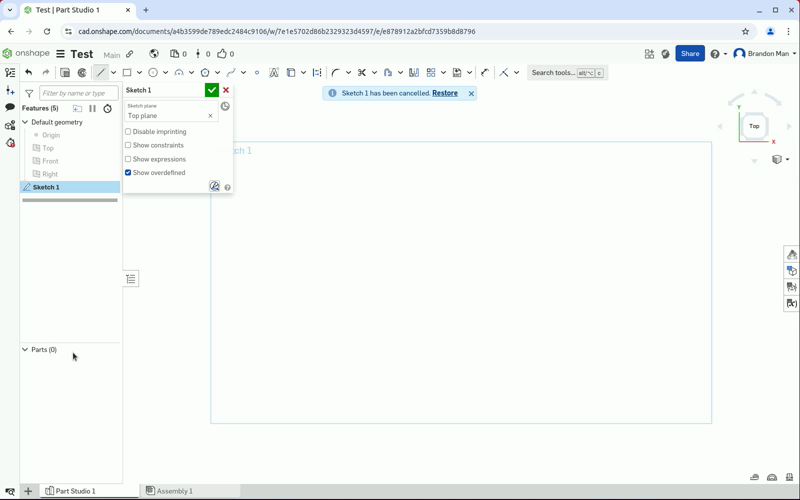
mouse_move(388, 282)
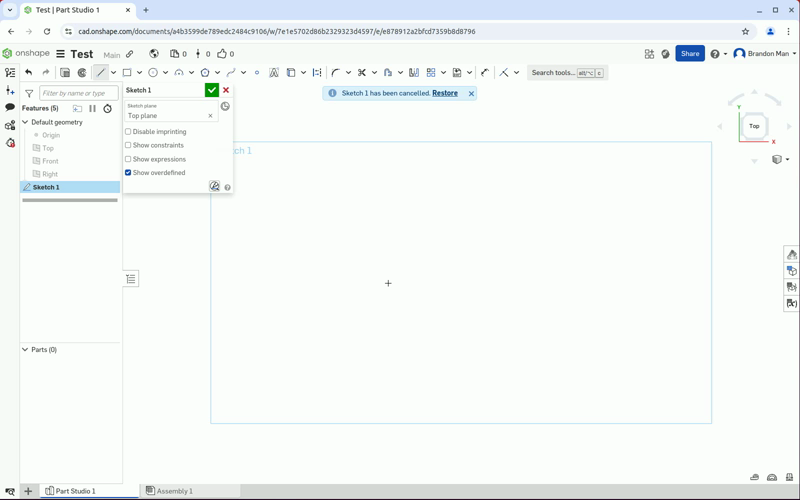
click(388, 282)
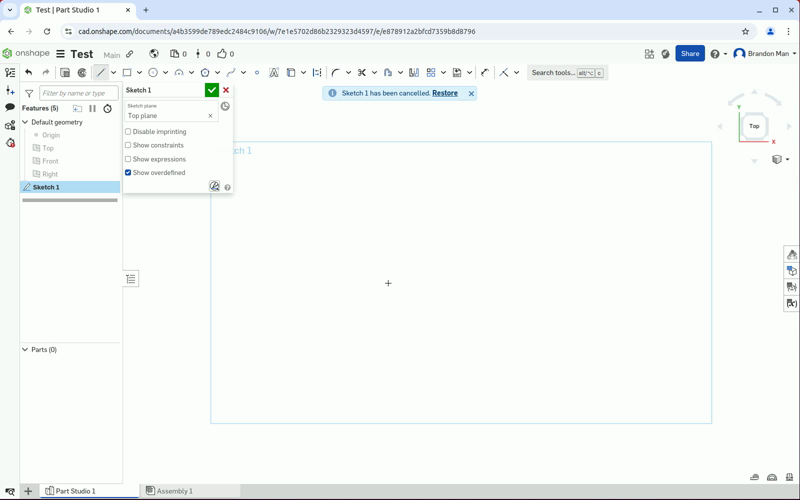
key_up(shift)
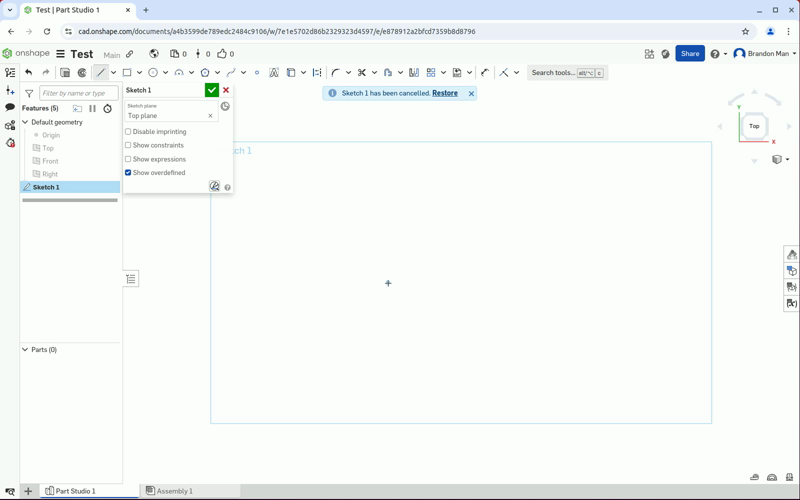
key_down(shift)
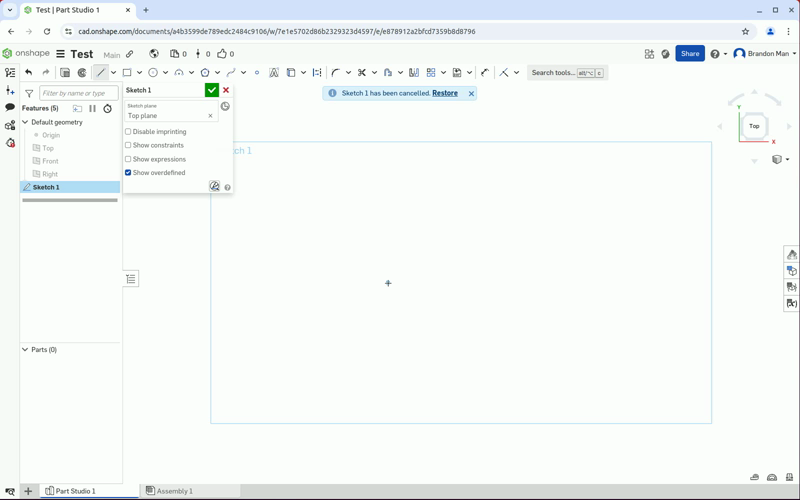
mouse_move(418, 282)
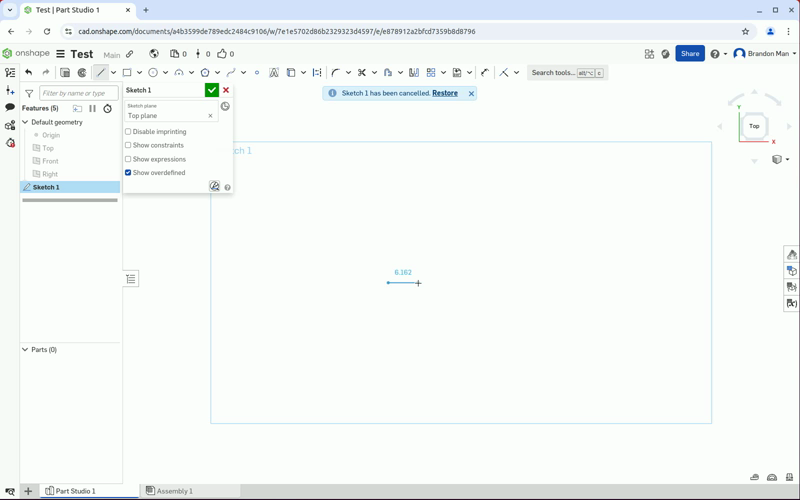
mouse_move(417, 282)
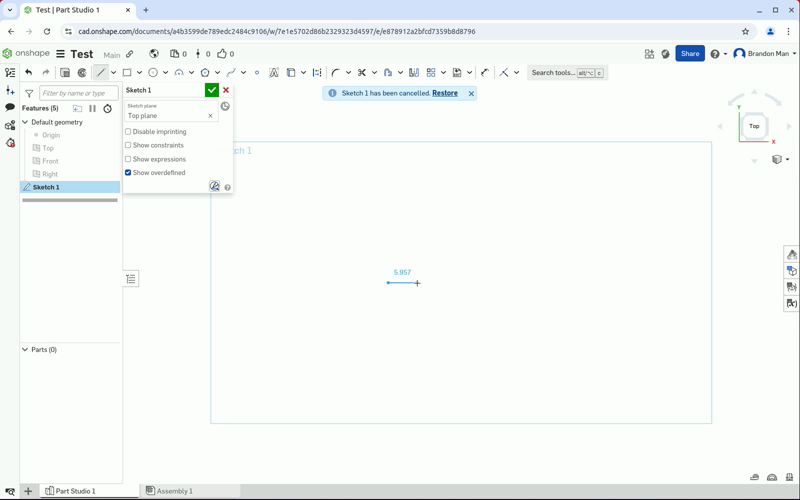
click(417, 282)
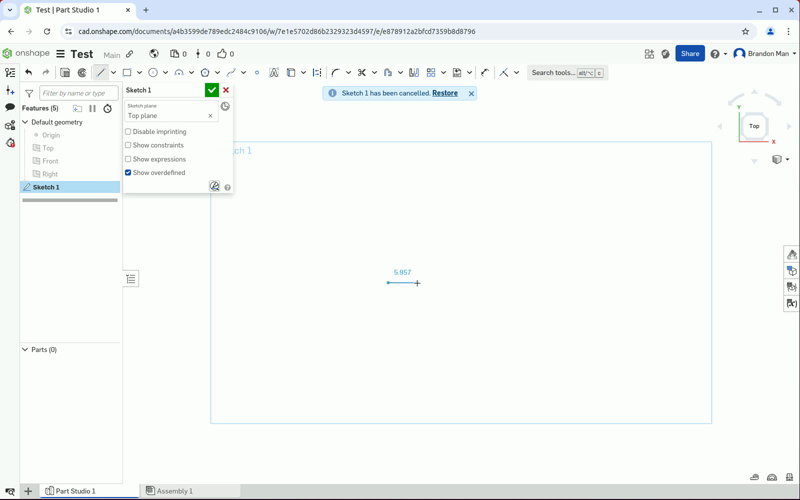
key_up(shift)
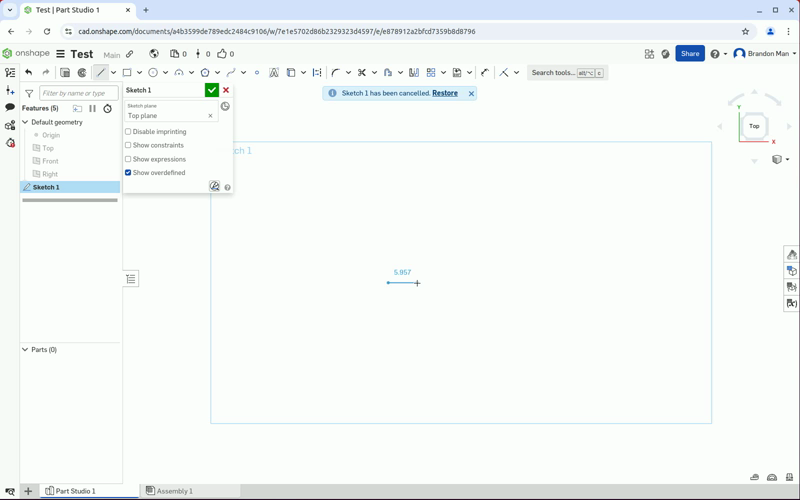
key(esc)
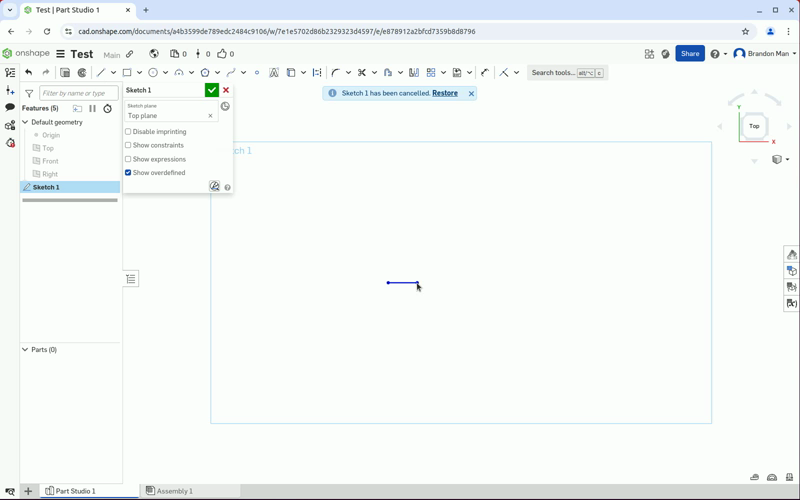
key(a)
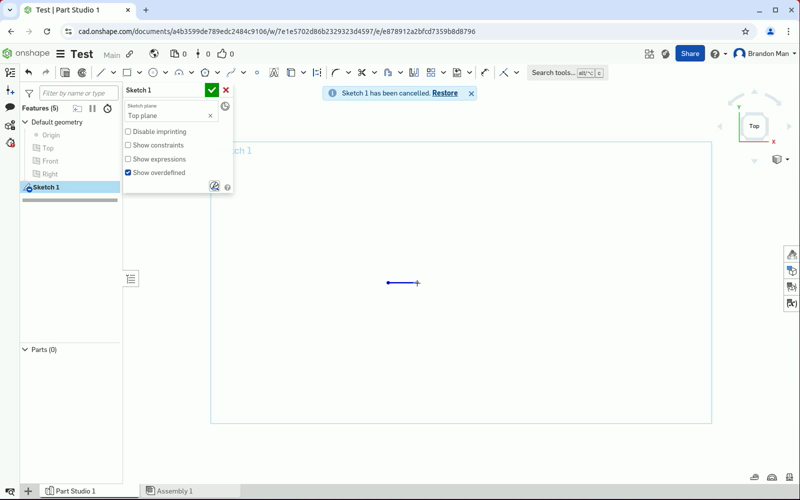
mouse_move(417, 282)
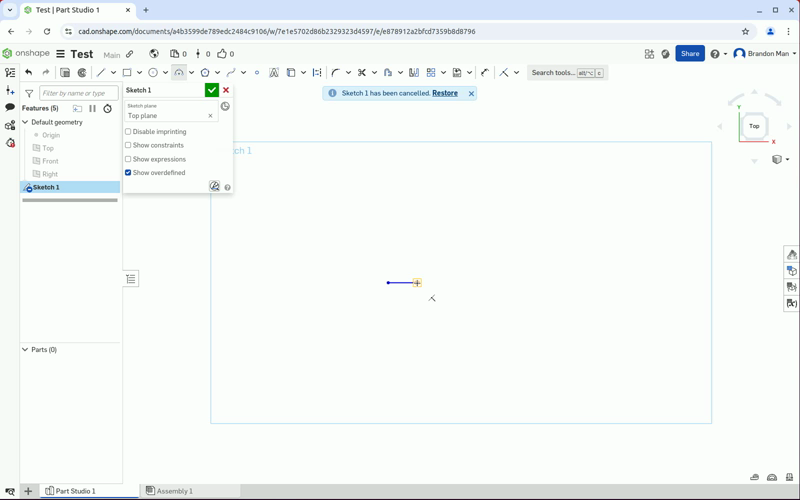
click(417, 282)
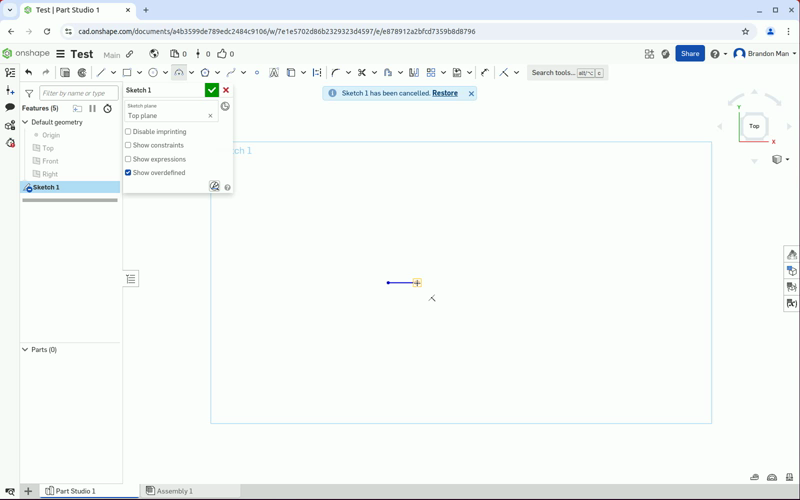
key_down(shift)
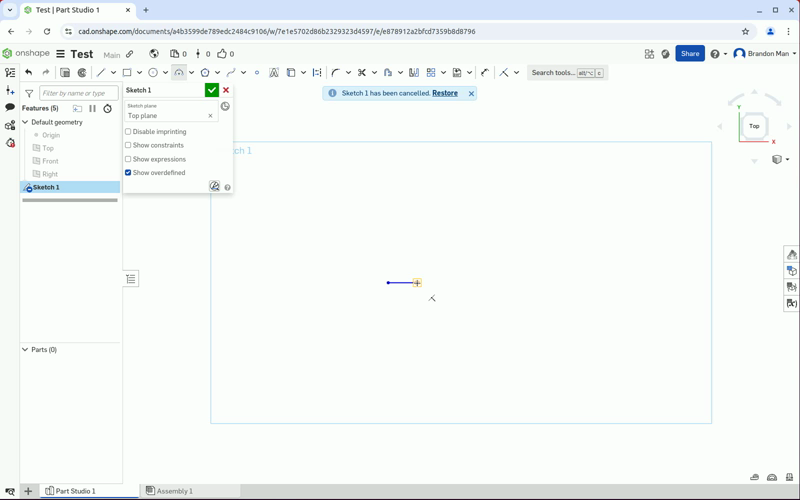
mouse_move(504, 282)
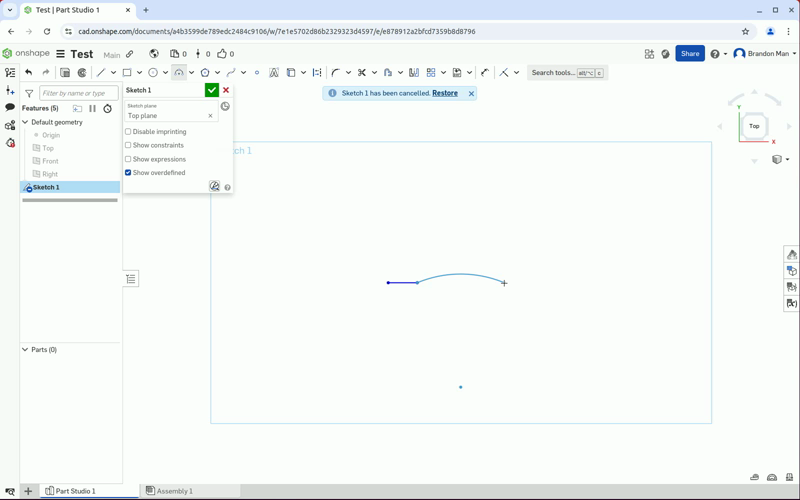
click(504, 282)
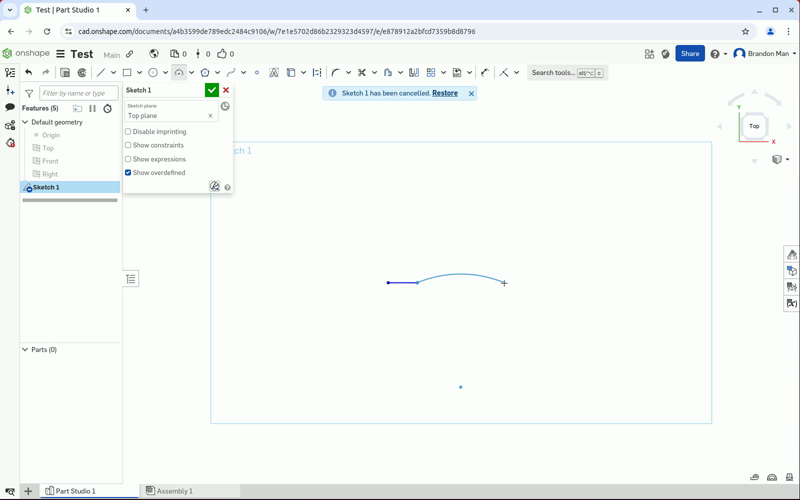
mouse_move(460, 239)
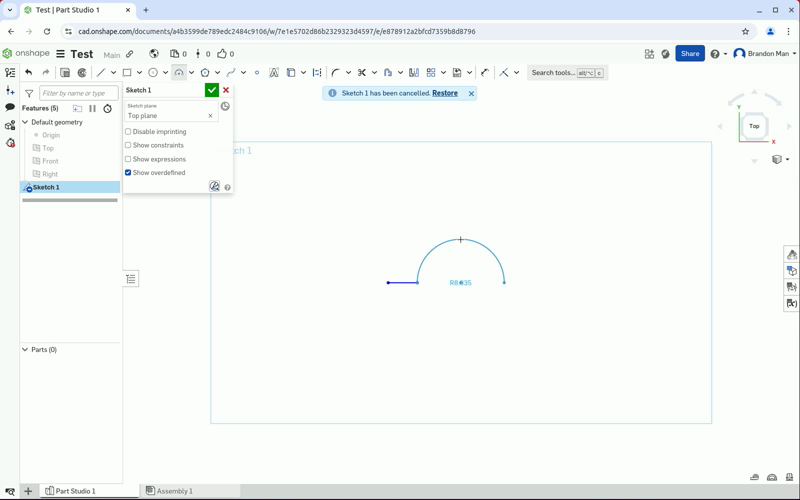
click(460, 239)
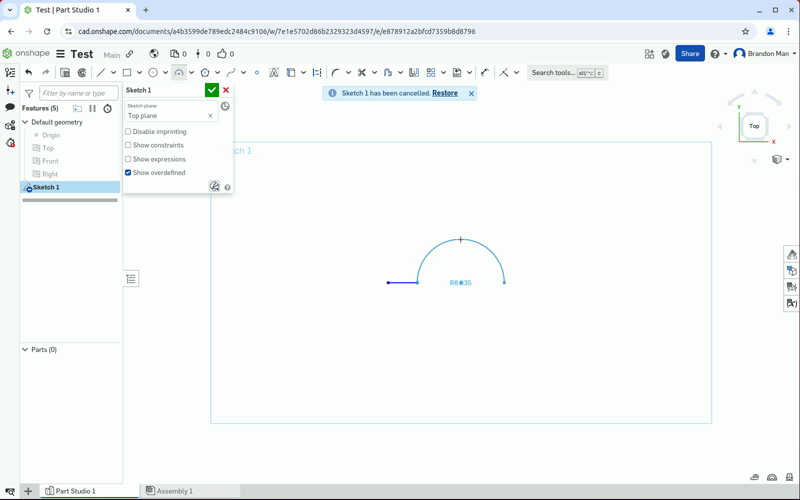
key_up(shift)
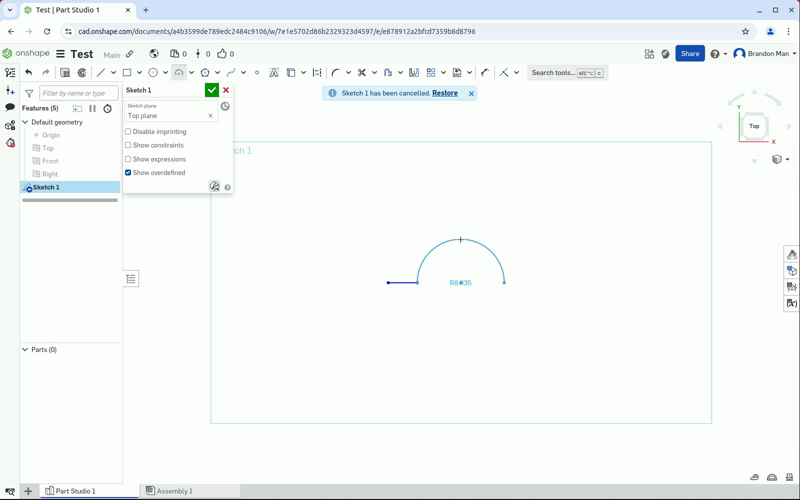
key(esc)
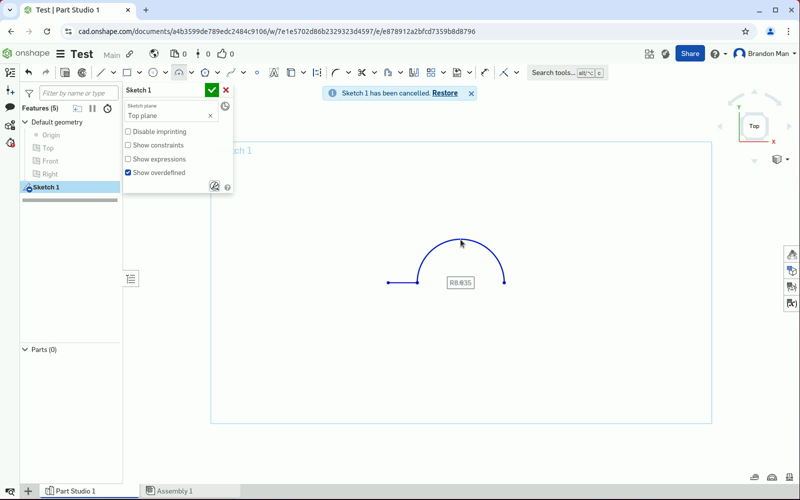
key(l)
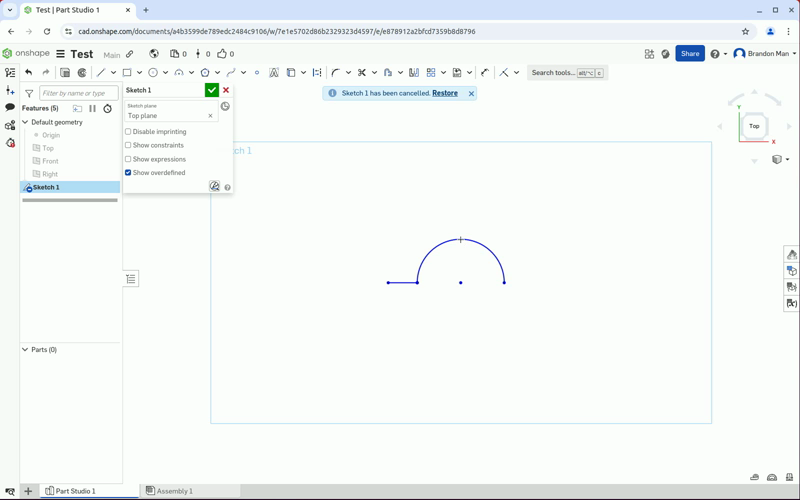
mouse_move(504, 282)
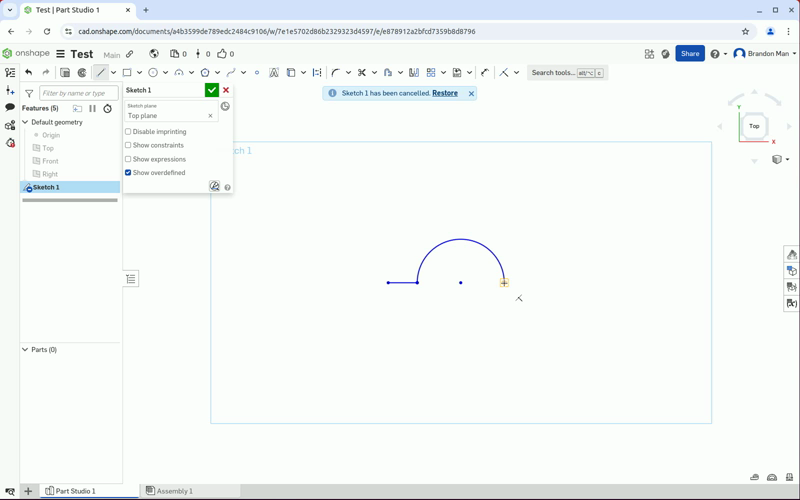
click(504, 282)
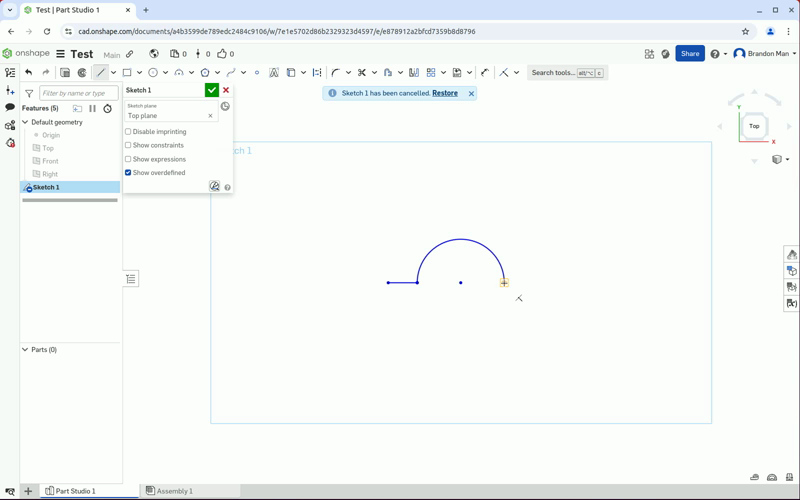
key_down(shift)
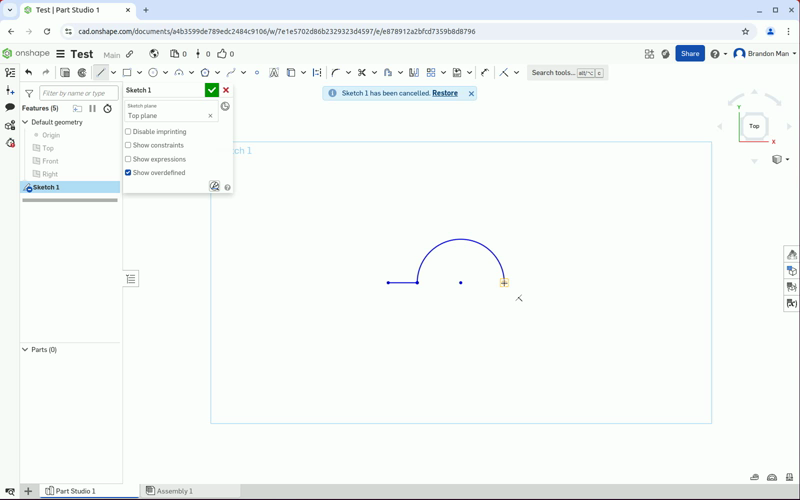
mouse_move(534, 282)
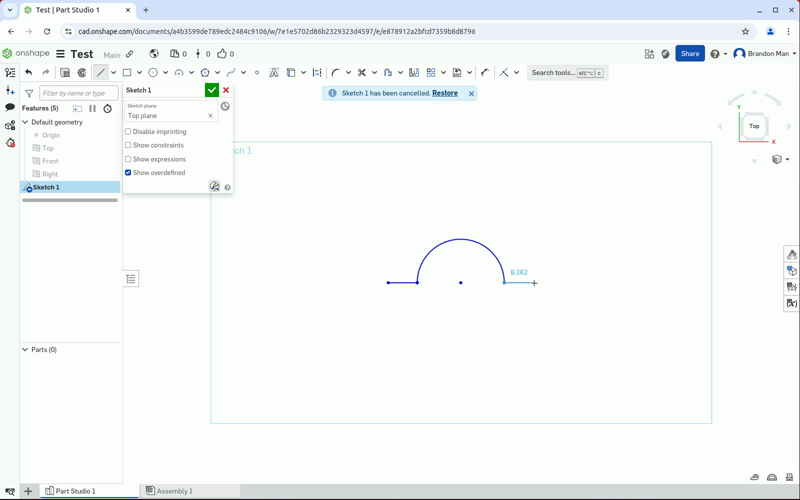
mouse_move(533, 282)
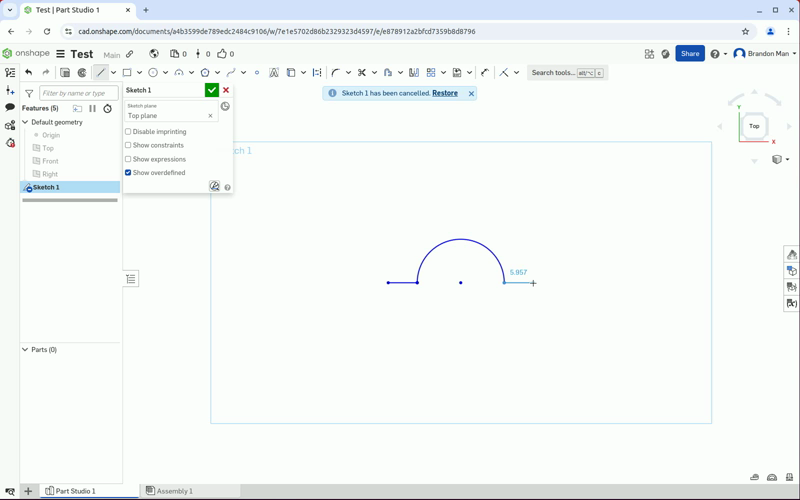
click(533, 282)
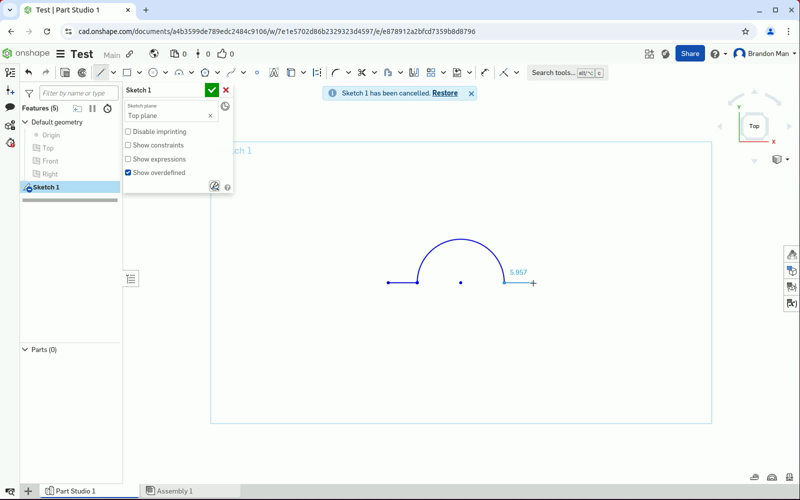
key_up(shift)
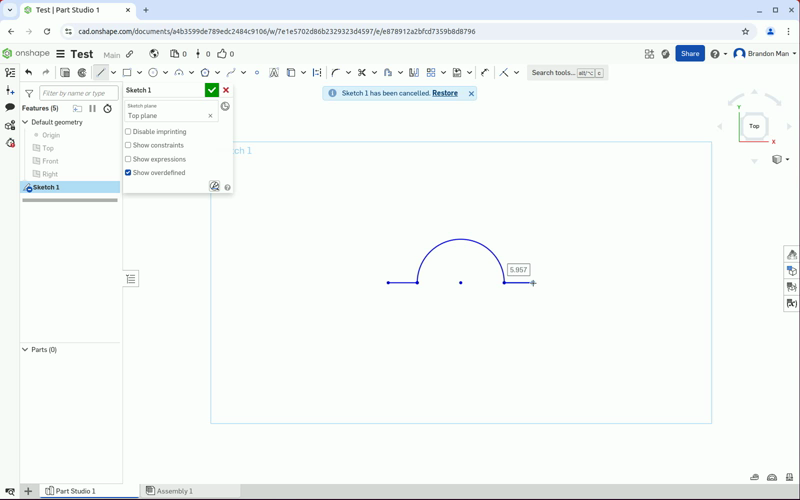
key(esc)
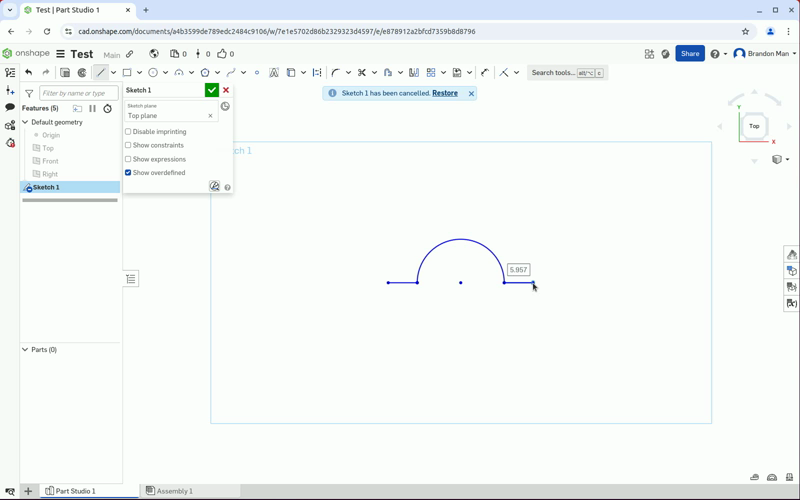
key(a)
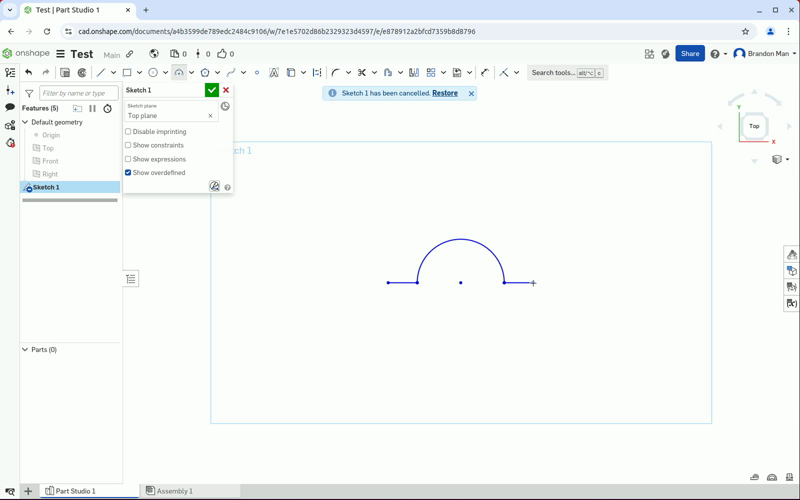
mouse_move(533, 282)
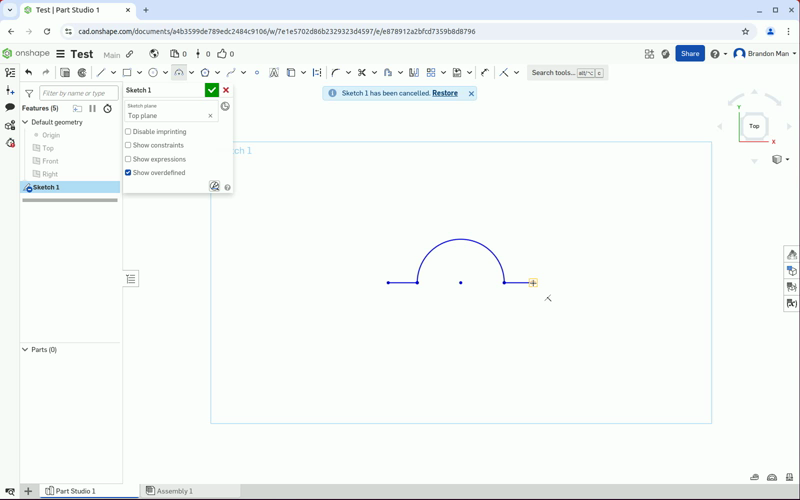
click(533, 282)
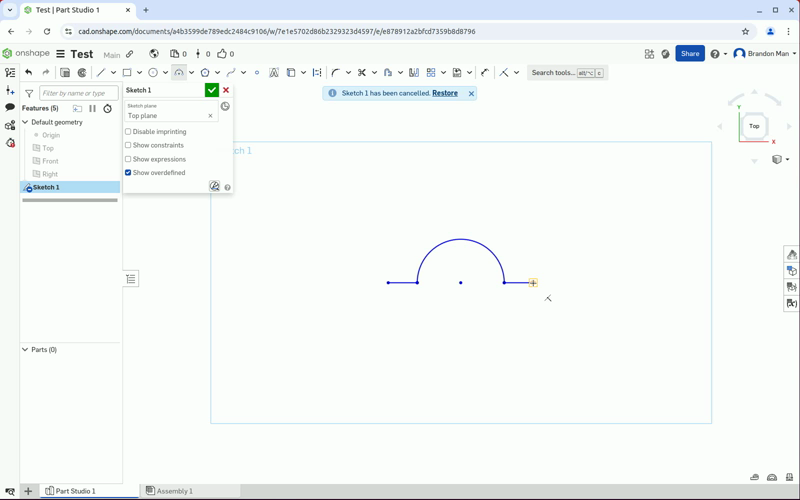
mouse_move(388, 282)
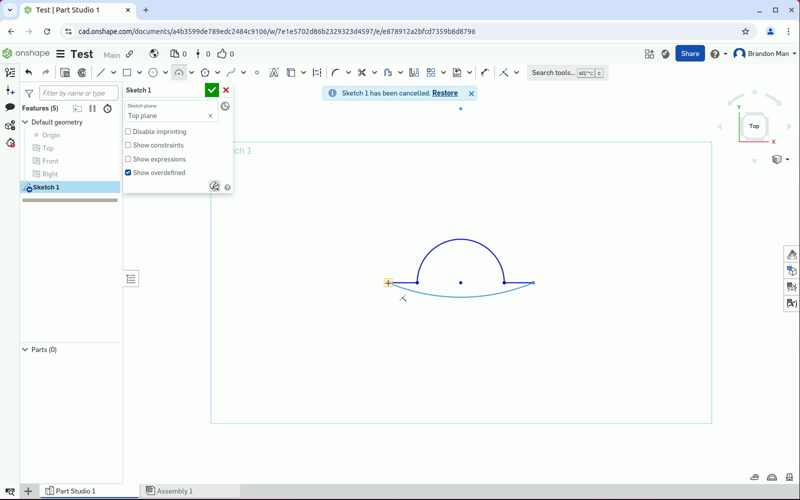
click(388, 282)
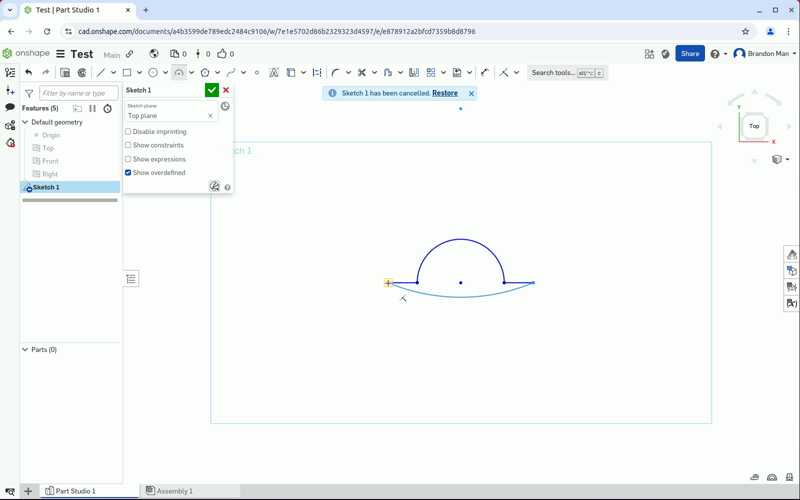
key_down(shift)
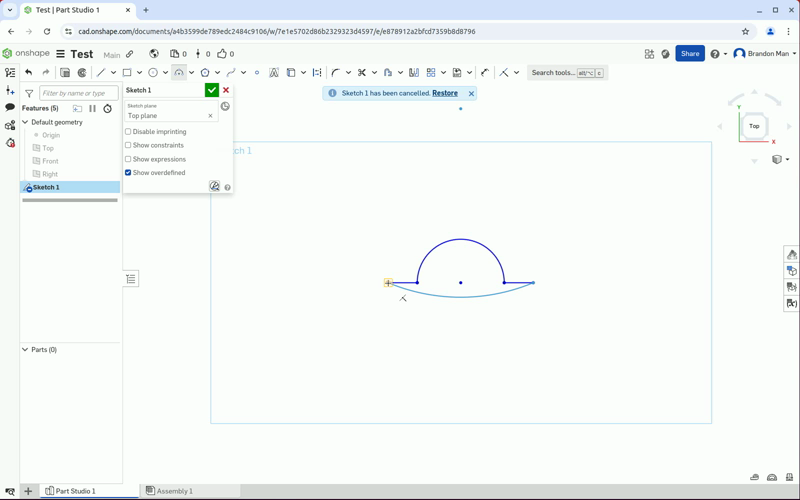
mouse_move(460, 210)
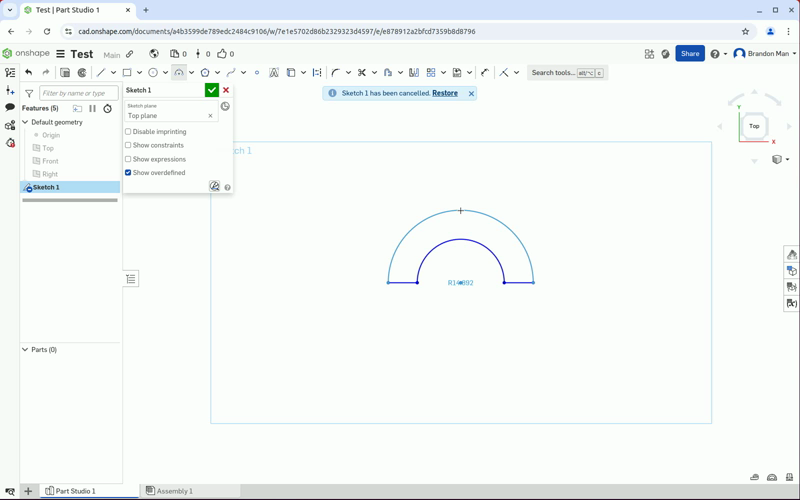
click(460, 210)
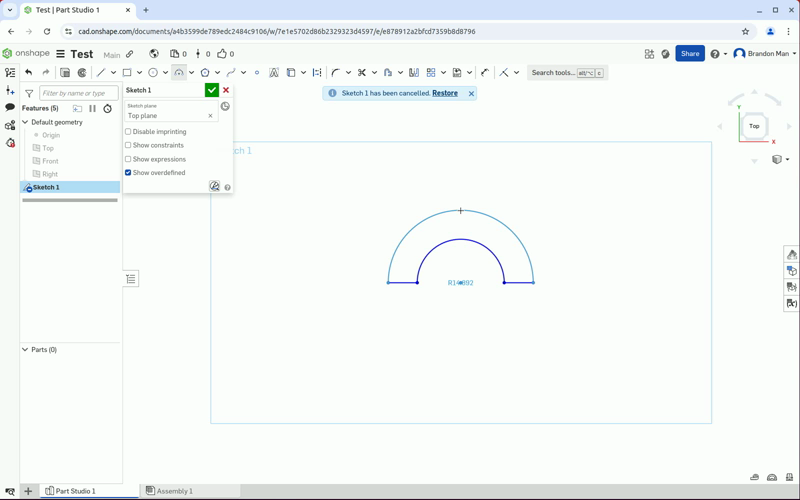
key_up(shift)
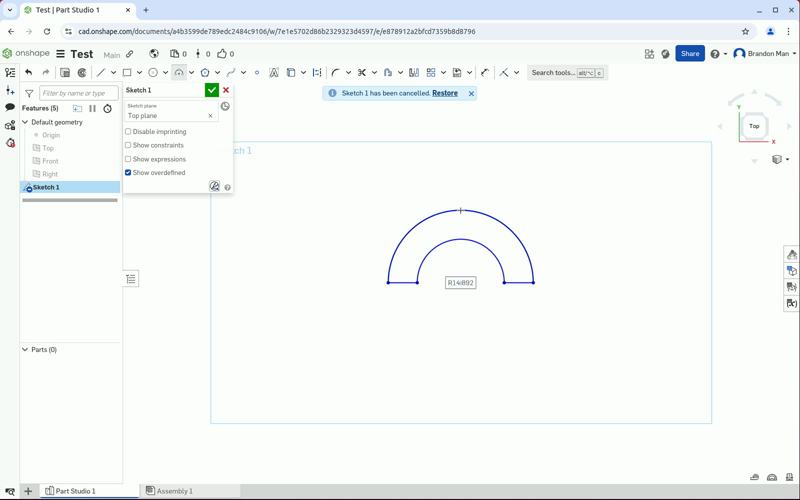
key(esc)
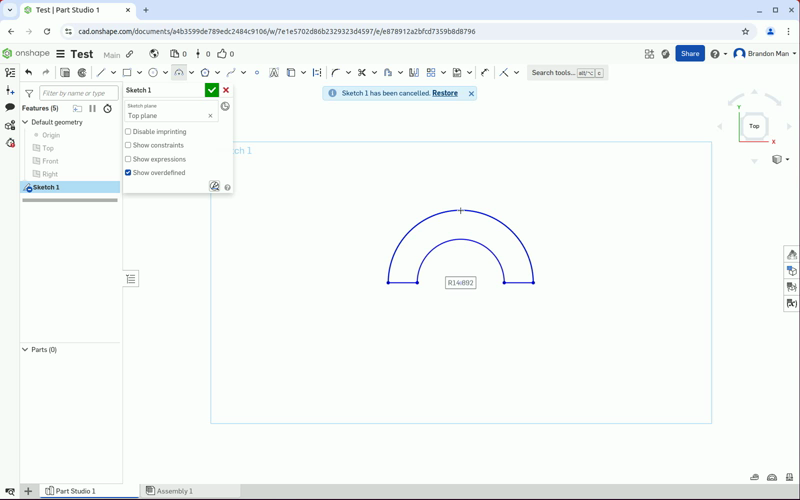
mouse_move(459, 249)
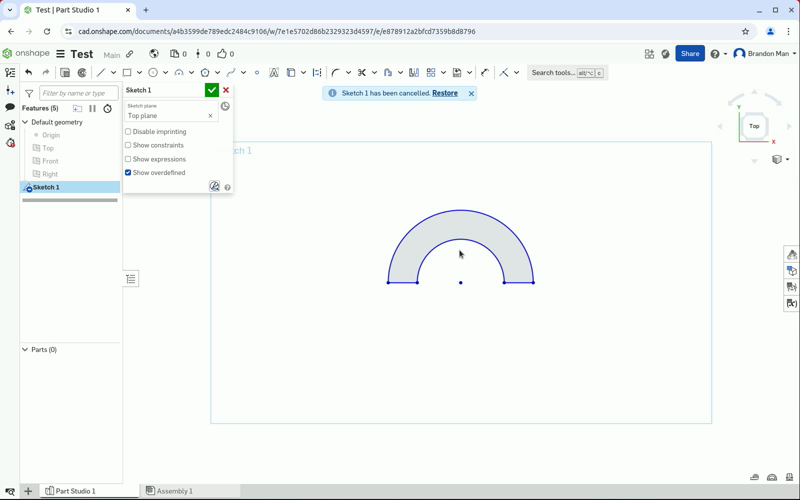
scroll(6)
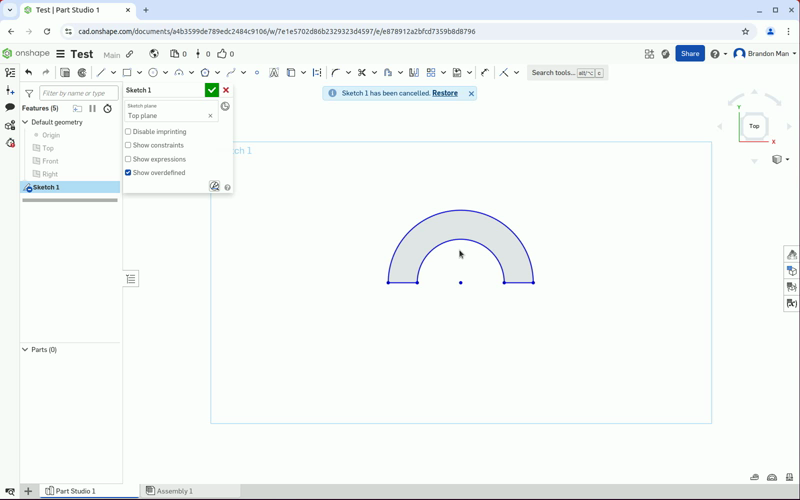
scroll(6)
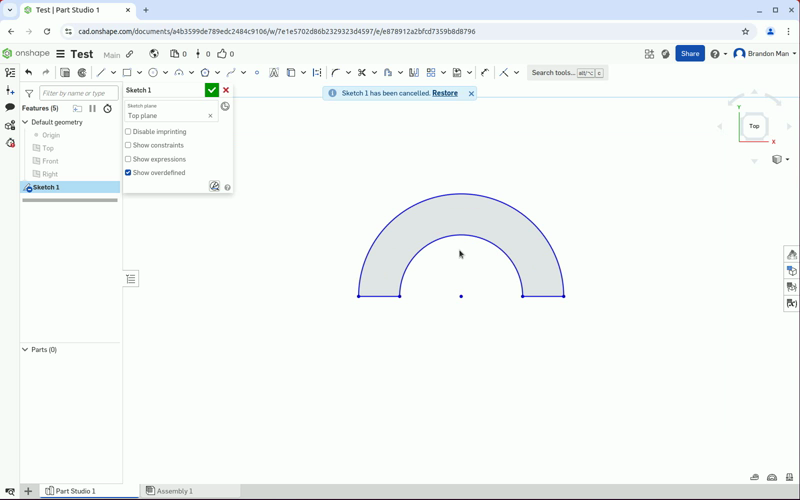
scroll(6)
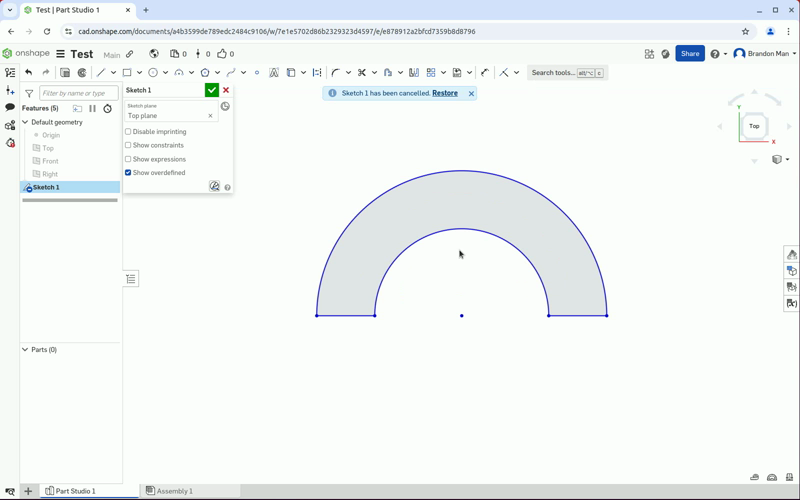
scroll(6)
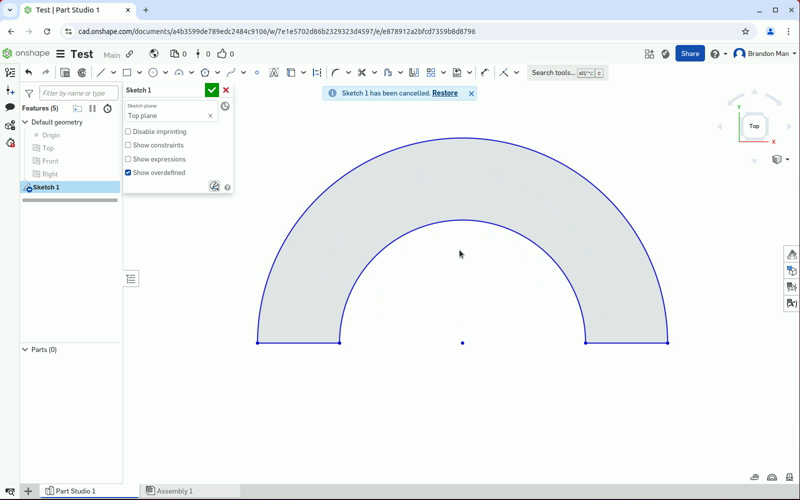
scroll(6)
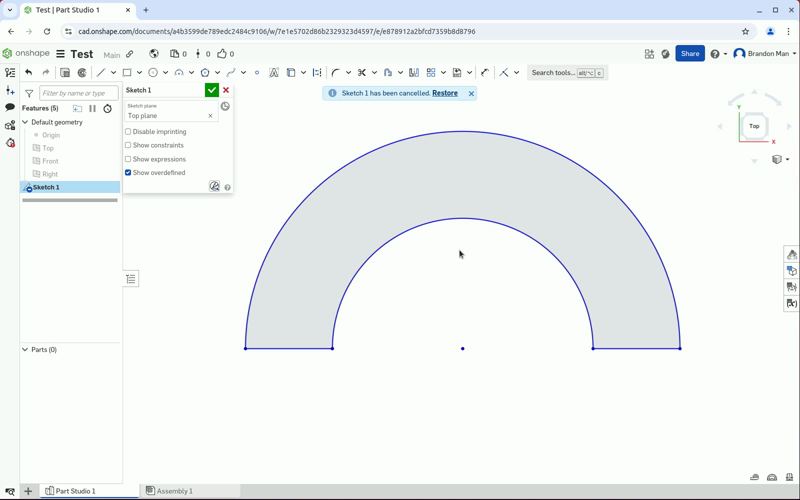
scroll(6)
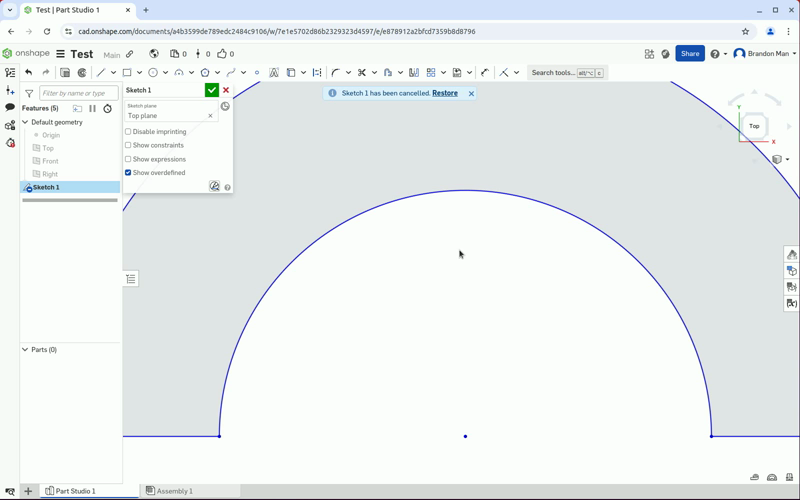
scroll(6)
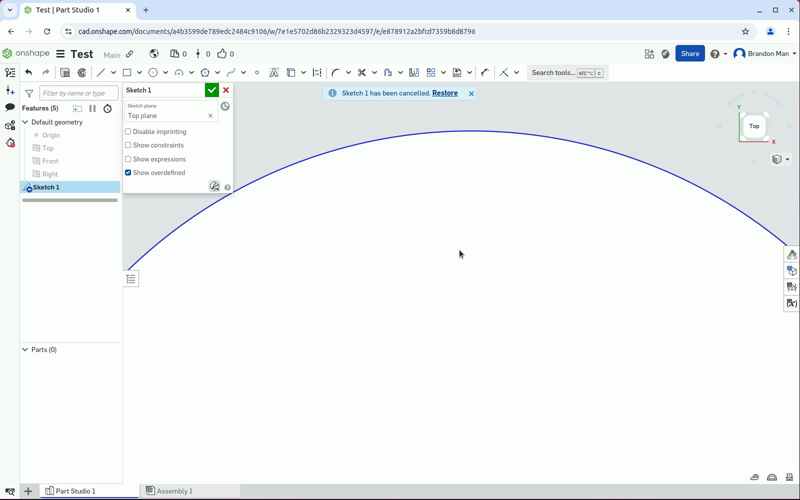
click(459, 249)
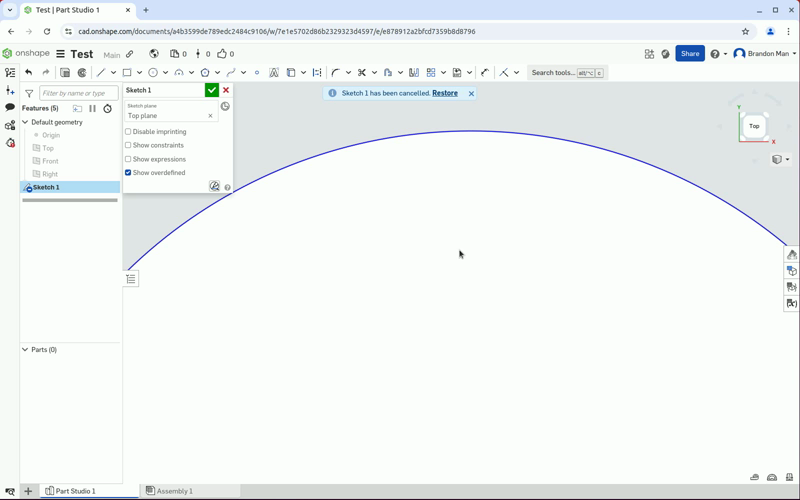
scroll(-6)
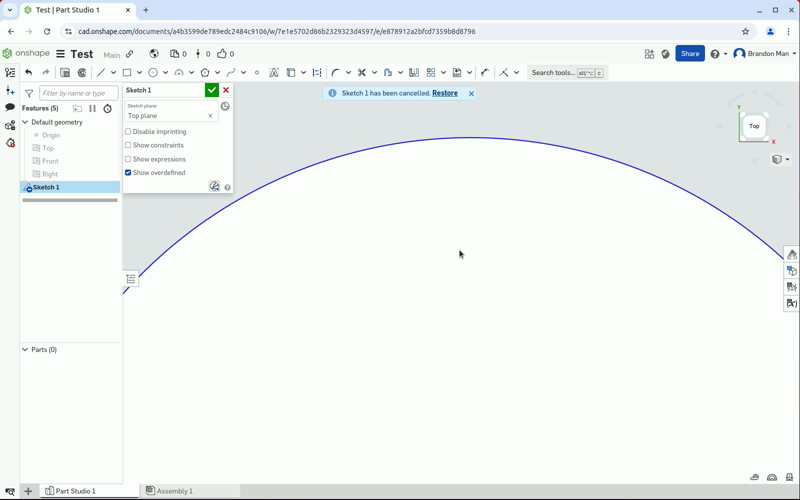
scroll(-6)
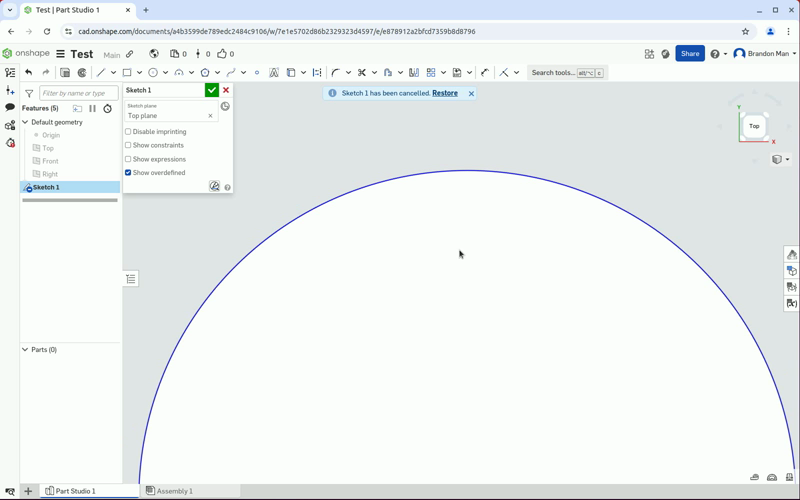
scroll(-6)
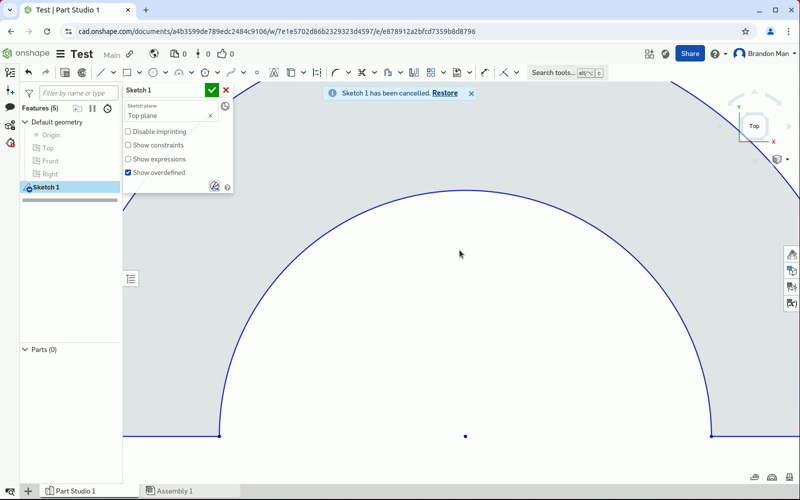
scroll(-6)
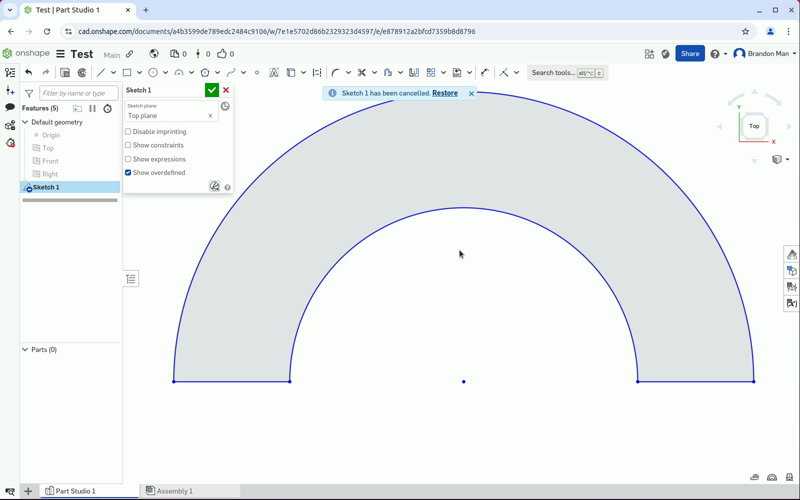
scroll(-6)
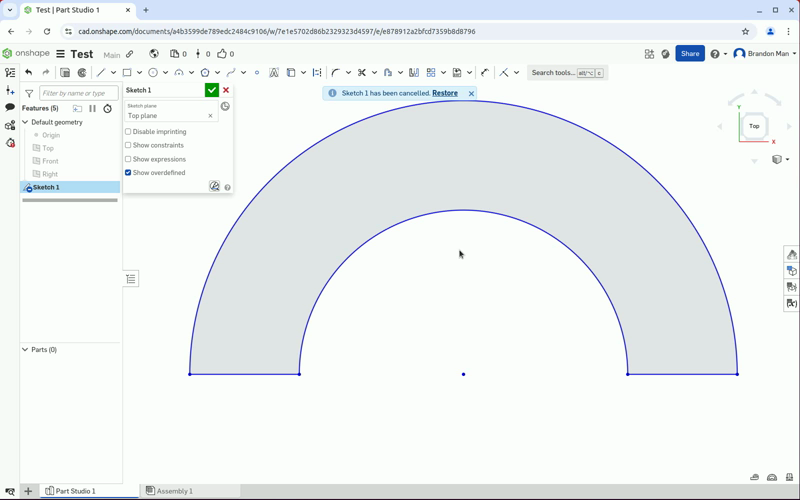
scroll(-6)
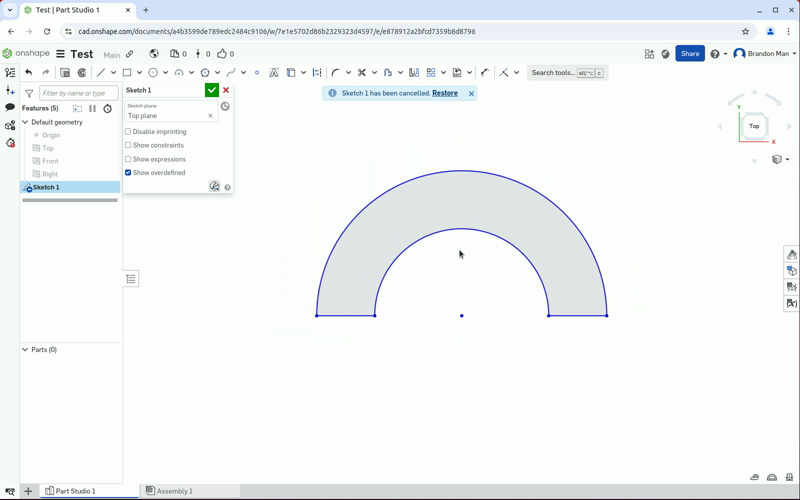
scroll(-6)
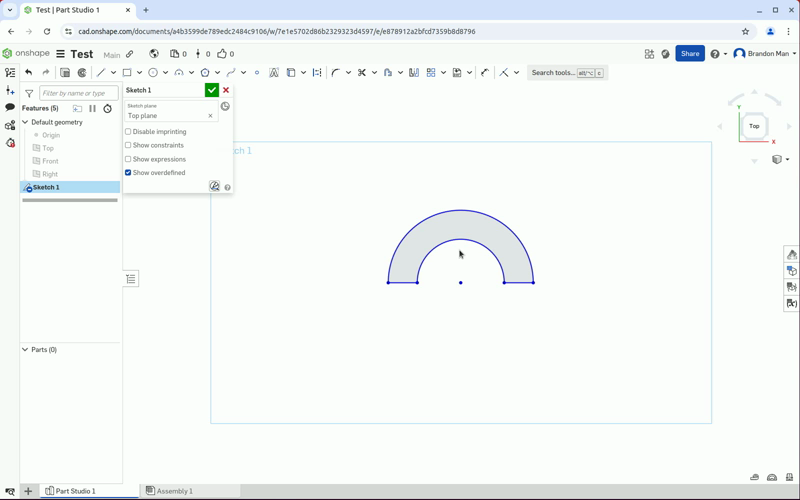
mouse_move(73, 352)
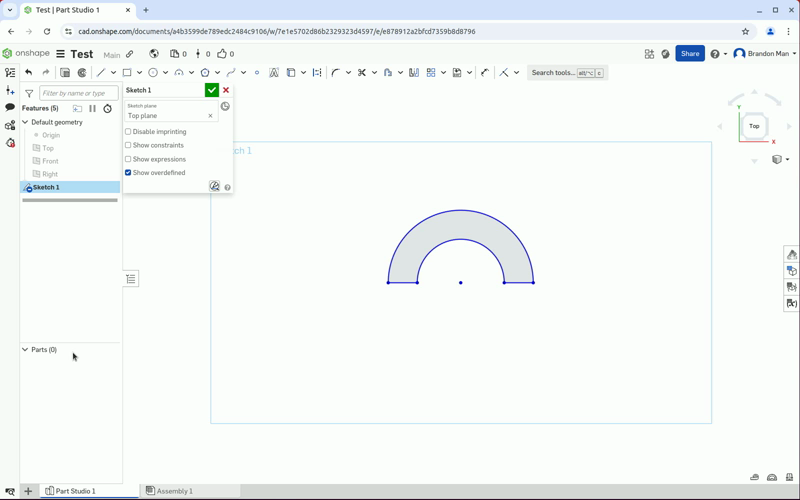
key(shift+y)
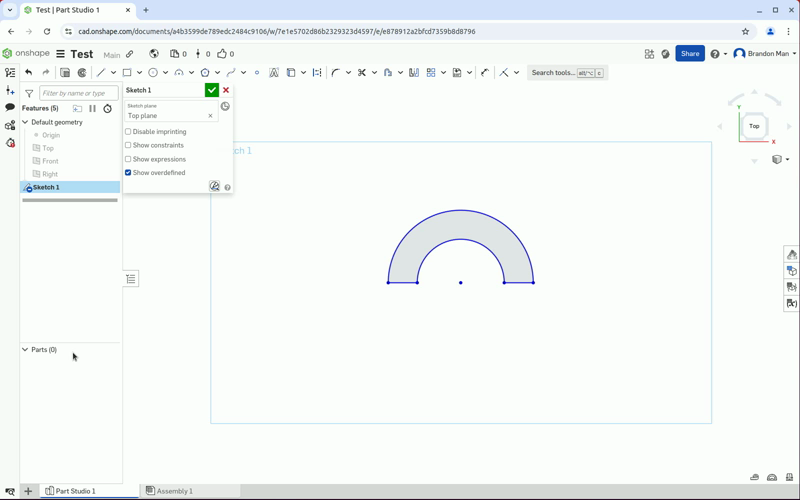
key(shift+e)
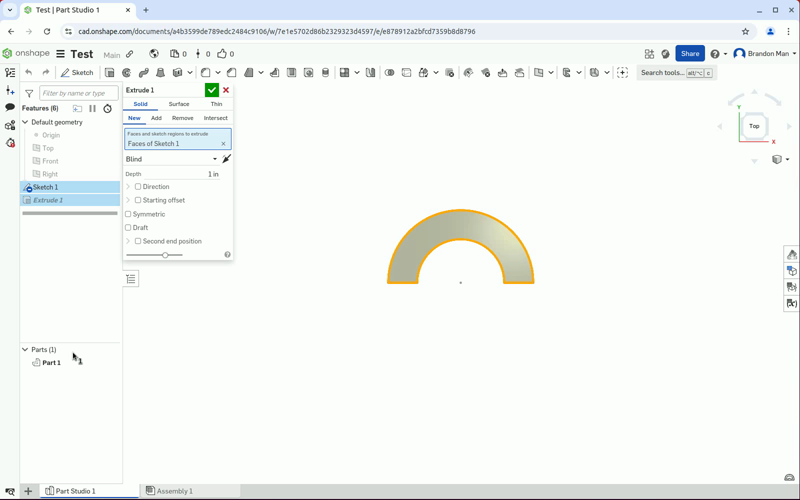
mouse_move(143, 106)
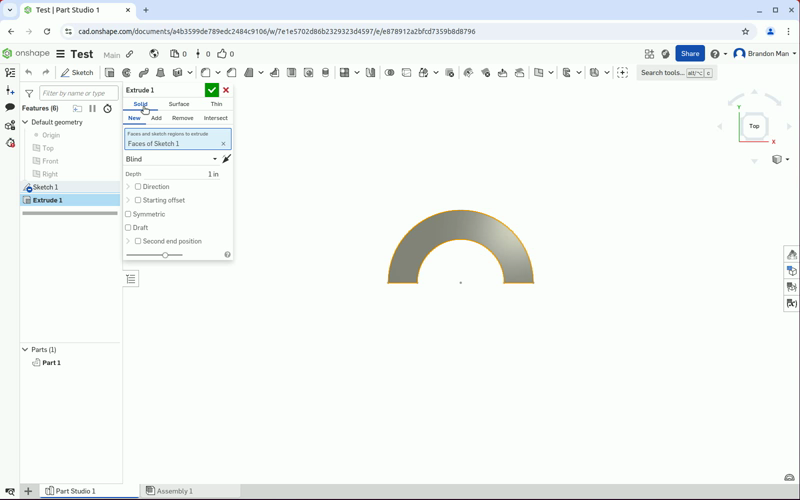
click(143, 106)
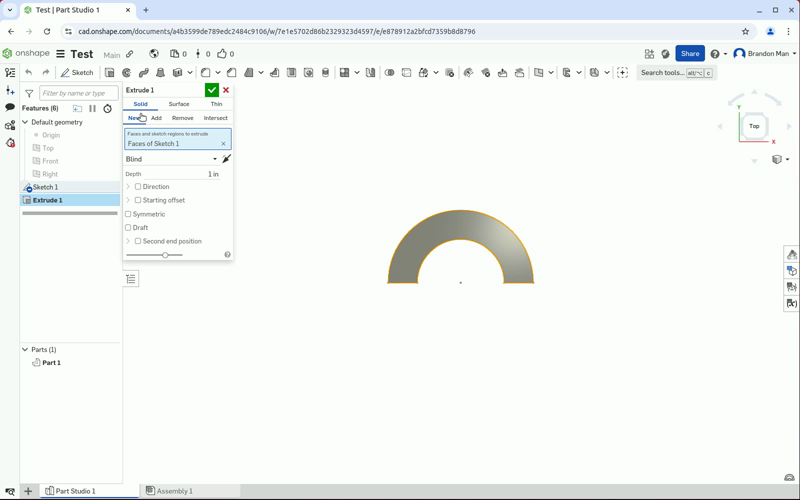
mouse_move(137, 120)
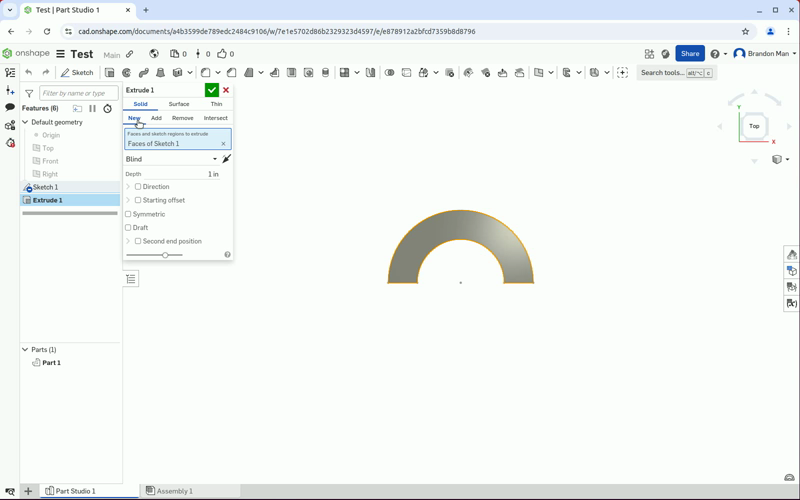
click(137, 120)
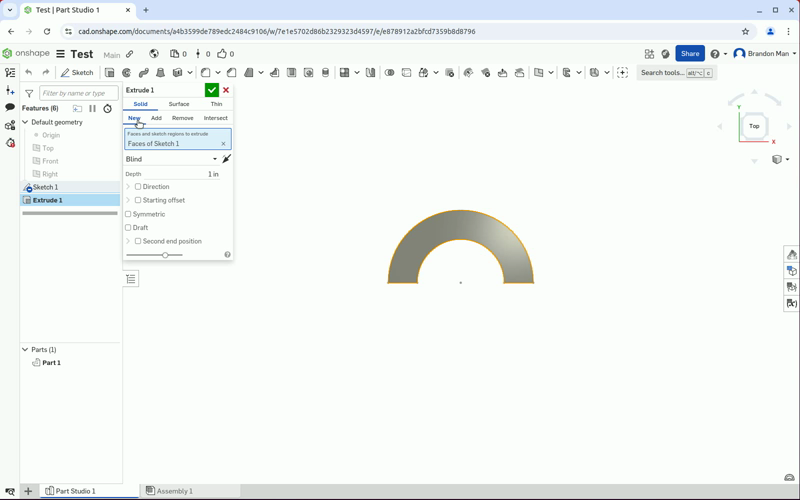
key(tab, 4)
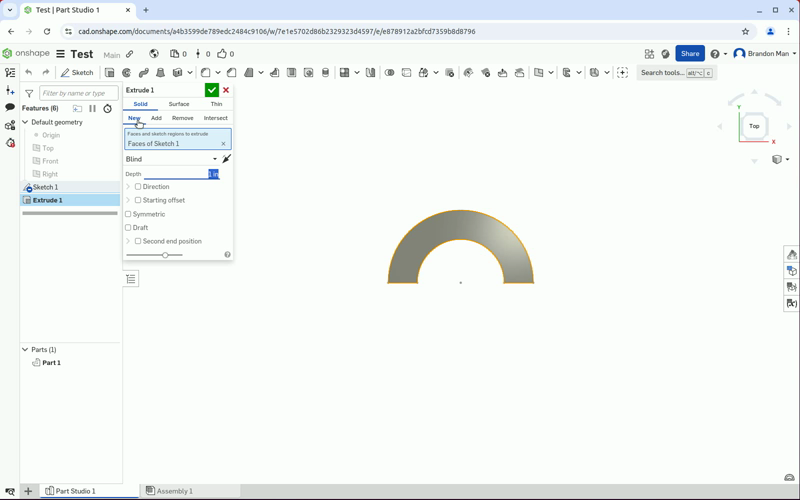
text(0.722)
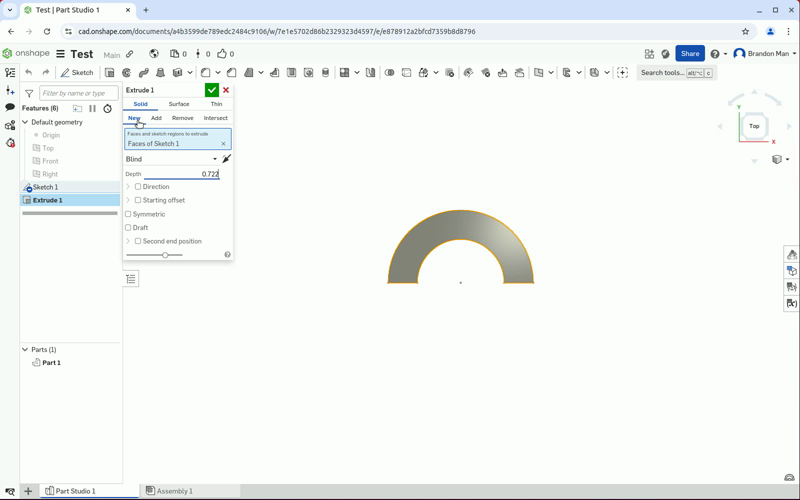
key(enter)
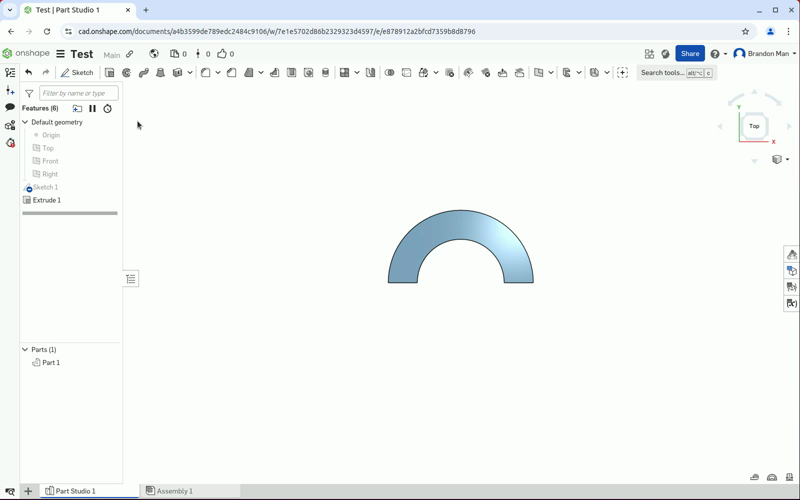
key(shift+h)
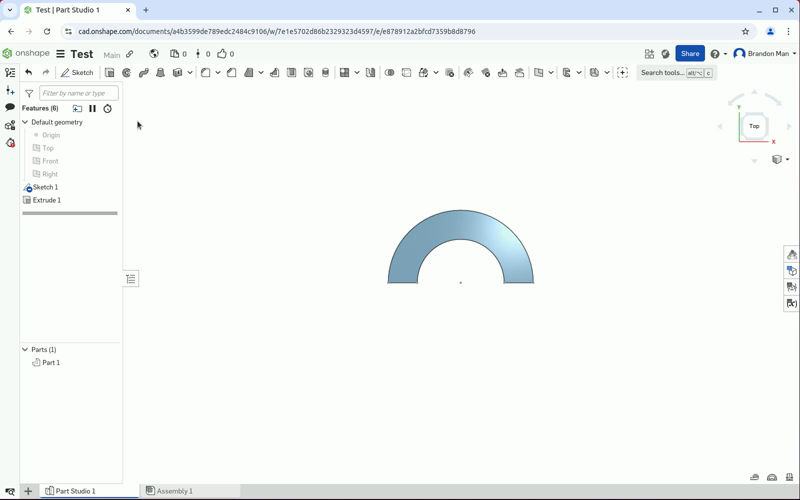
key(shift+h)
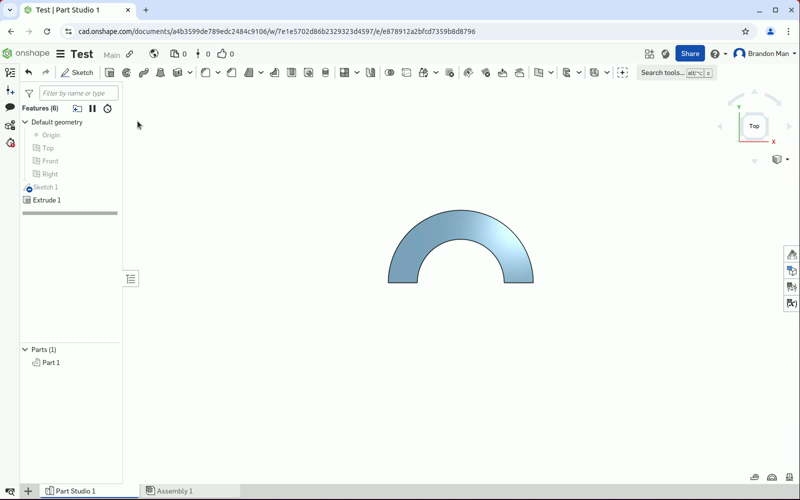
mouse_move(73, 189)
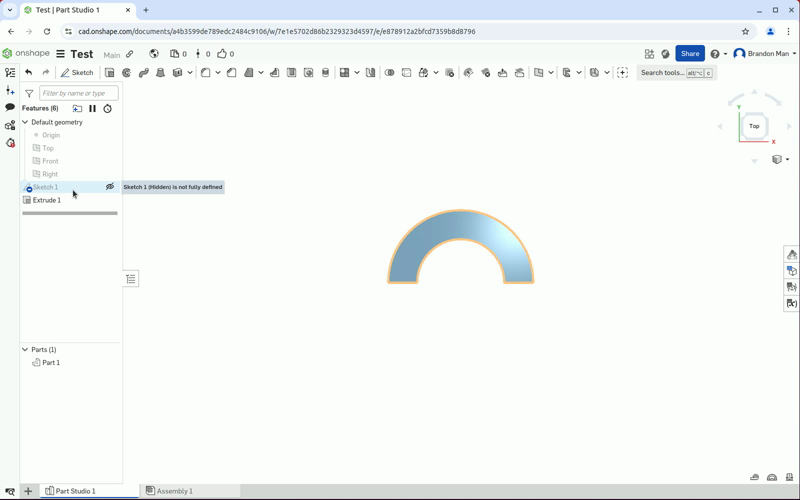
click(73, 189)
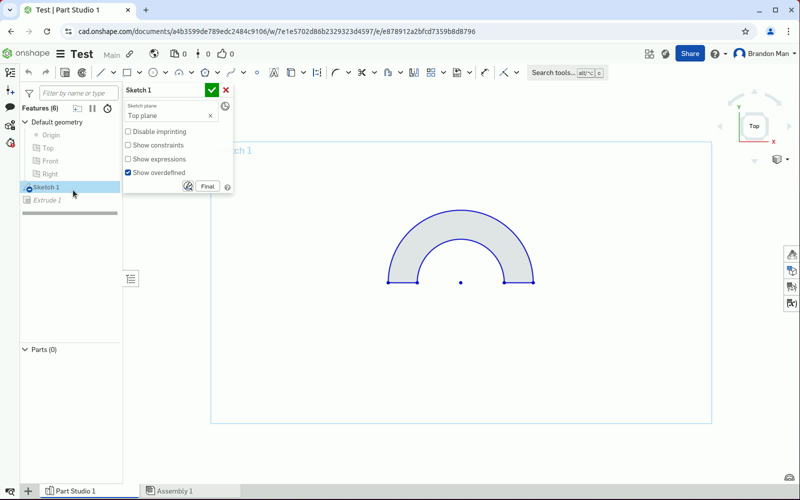
mouse_move(229, 92)
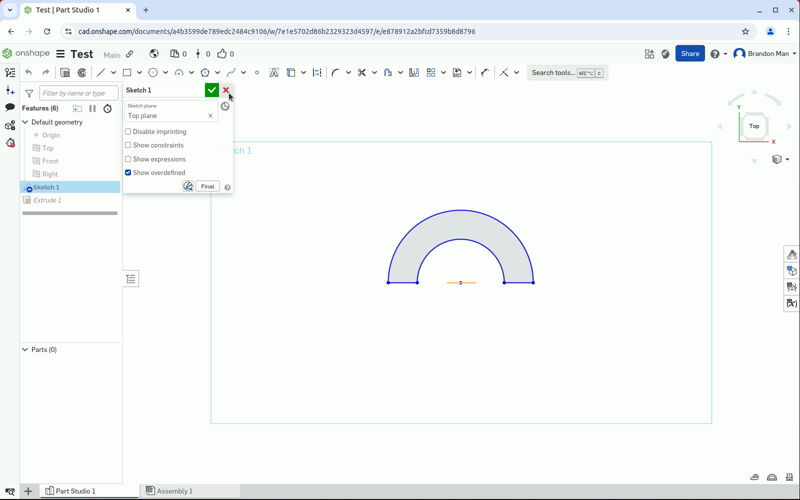
click(229, 92)
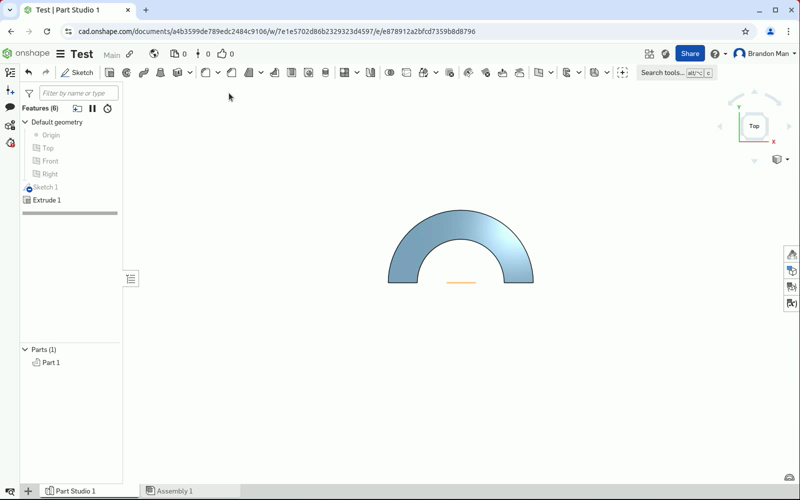
mouse_move(541, 75)
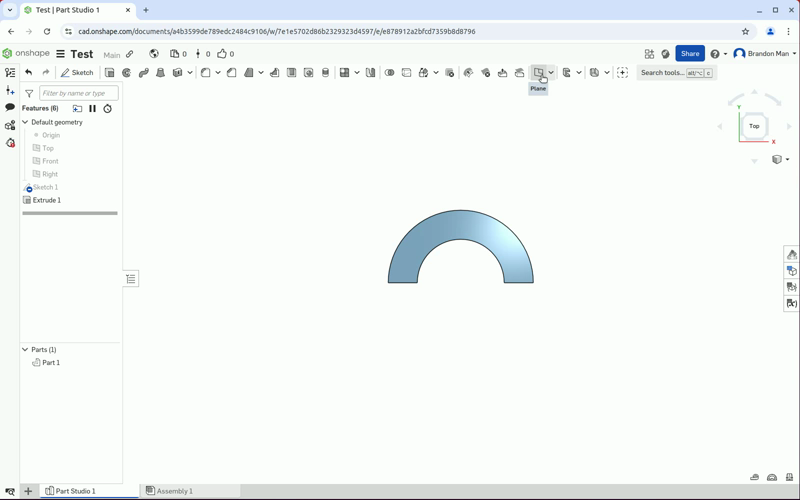
click(541, 75)
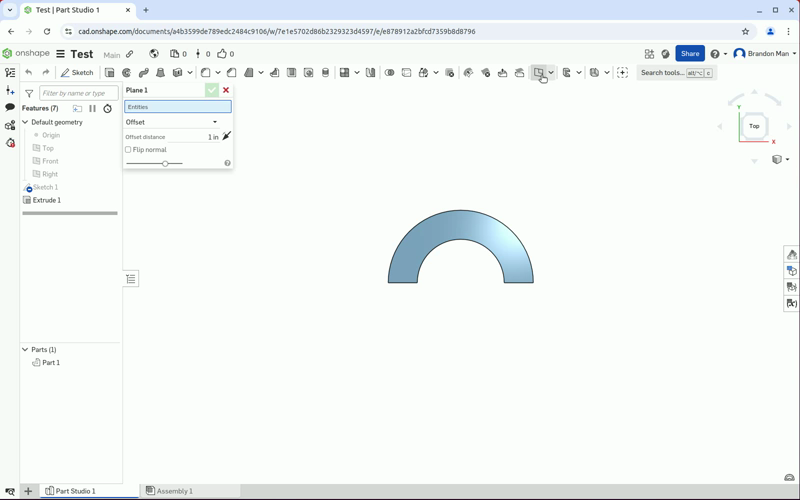
mouse_move(73, 150)
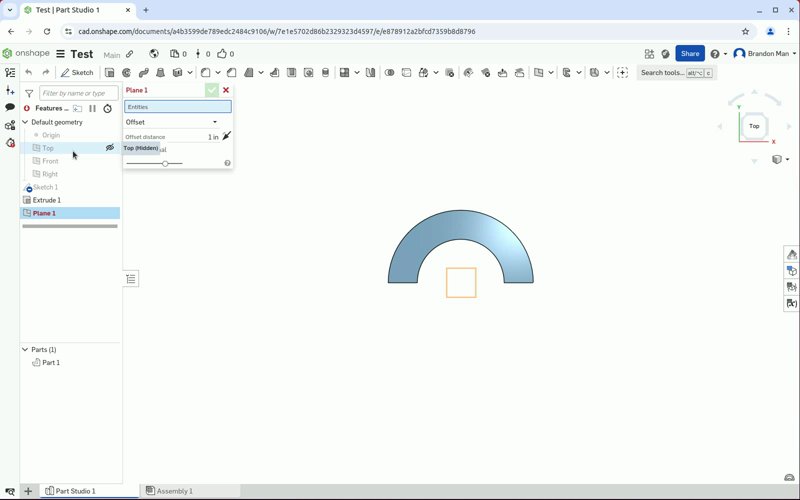
click(73, 150)
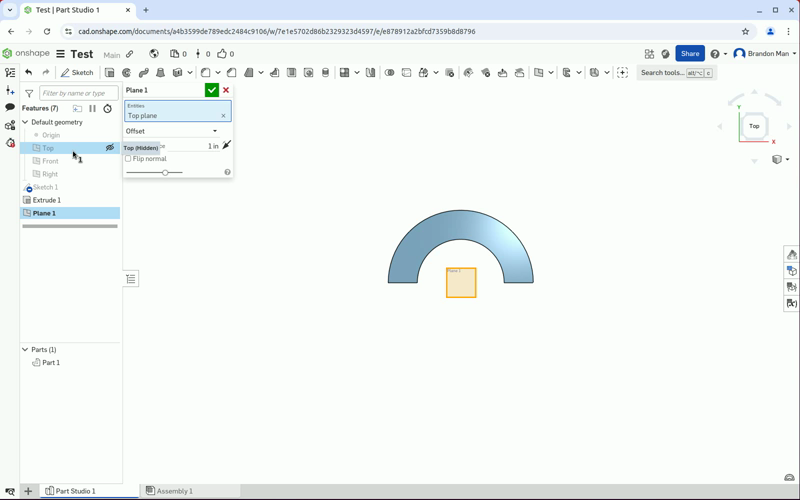
key(tab, 2)
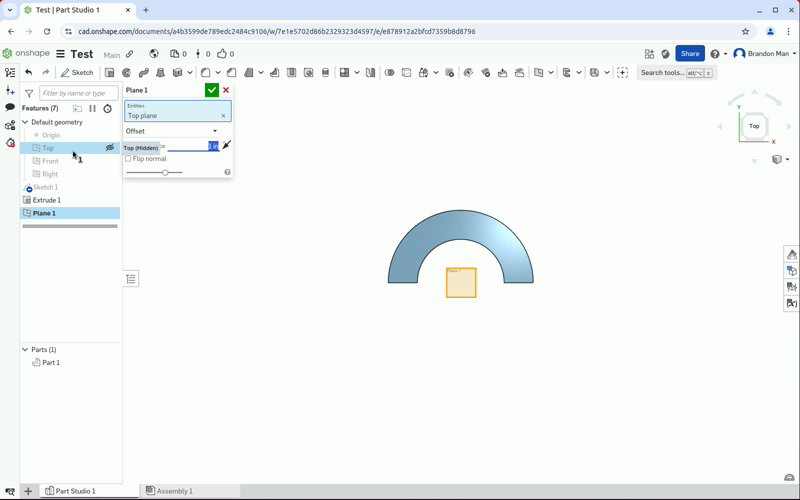
text(0.709)
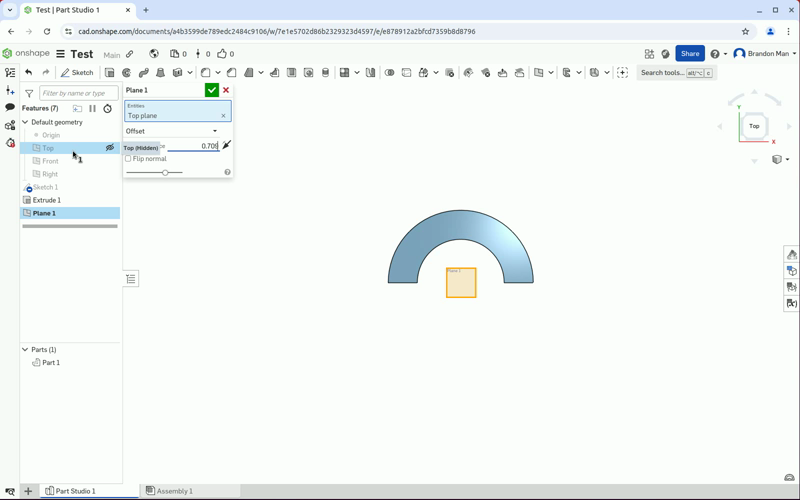
key(enter, 2)
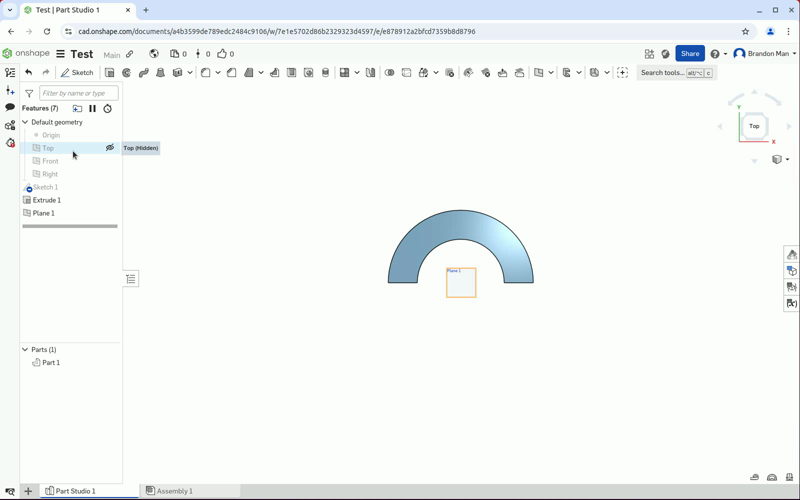
key(shift+s)
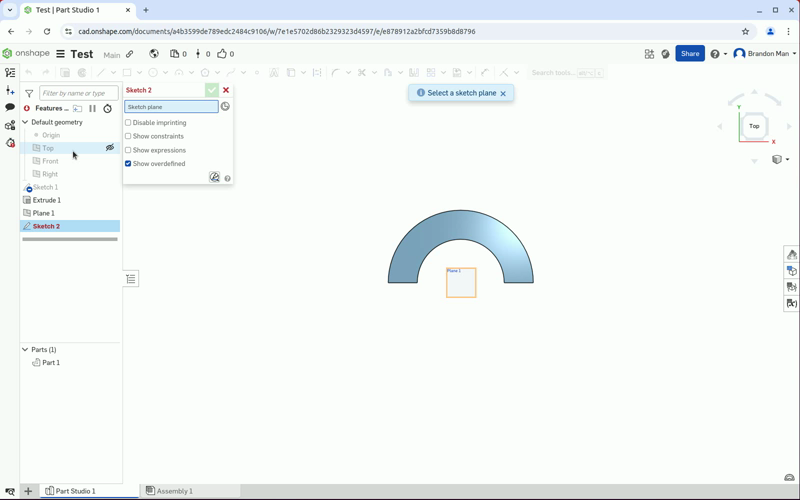
mouse_move(73, 215)
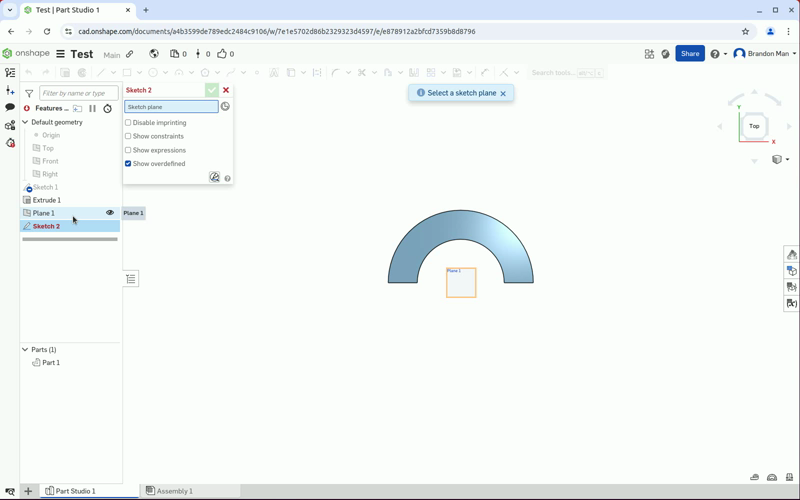
click(73, 215)
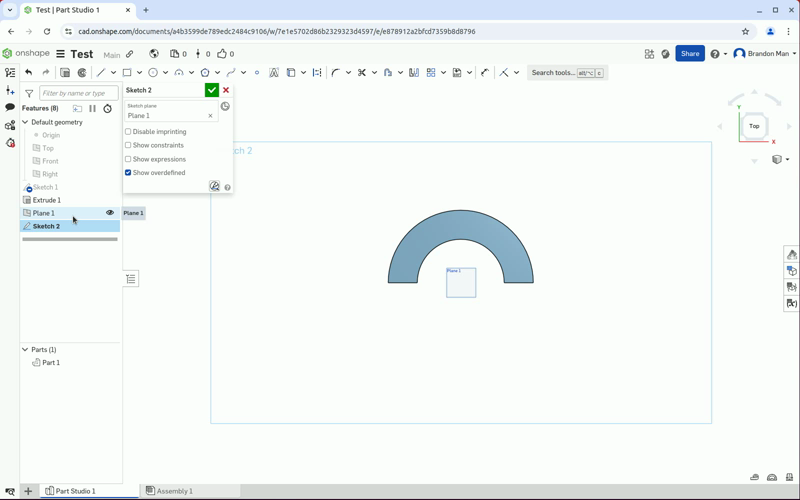
mouse_move(73, 352)
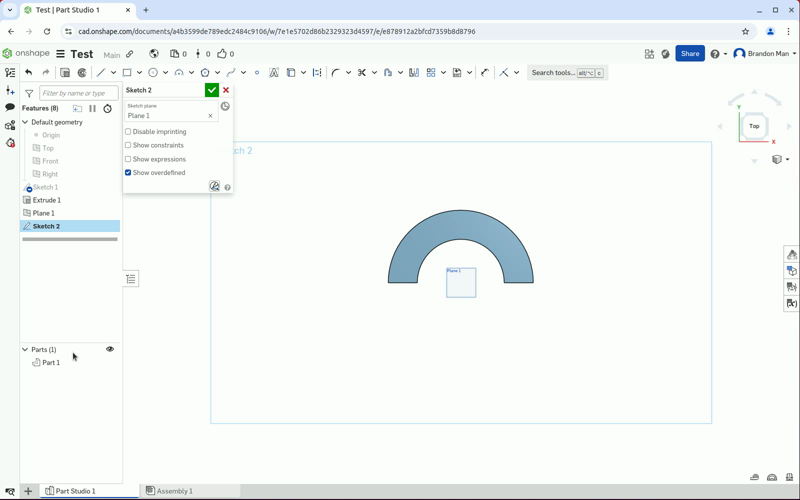
key(y)
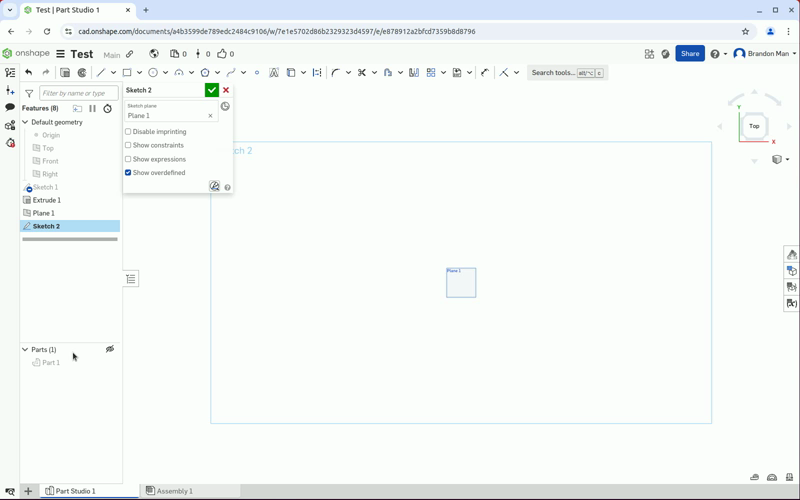
key(l)
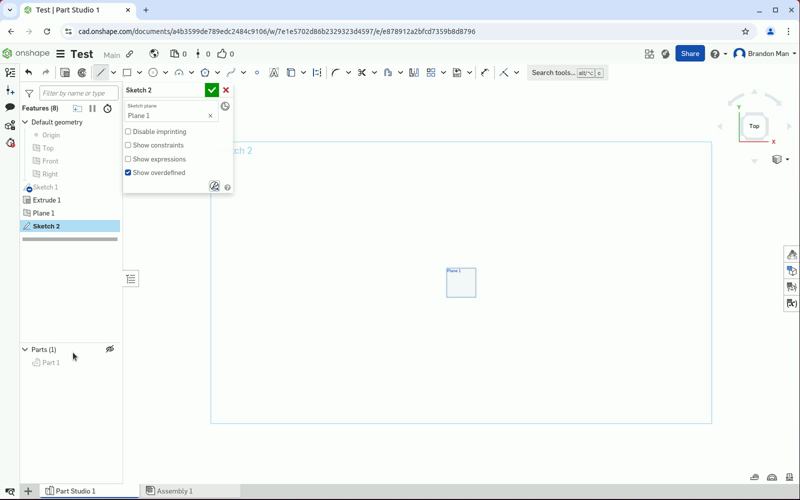
key_down(shift)
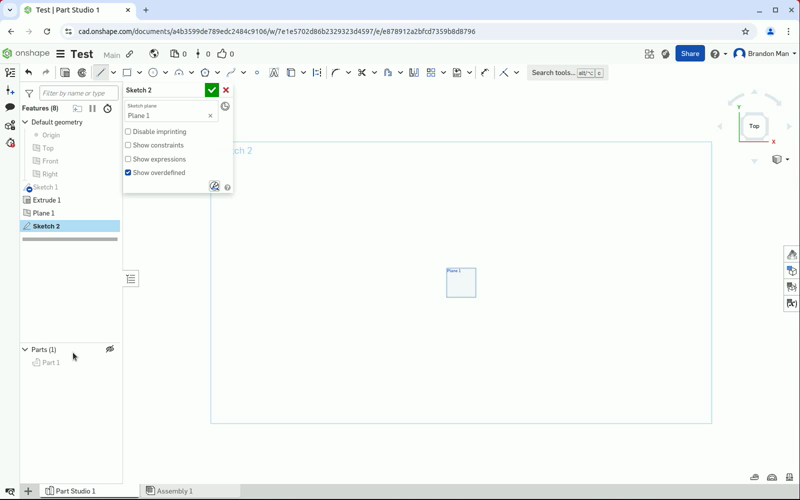
mouse_move(453, 228)
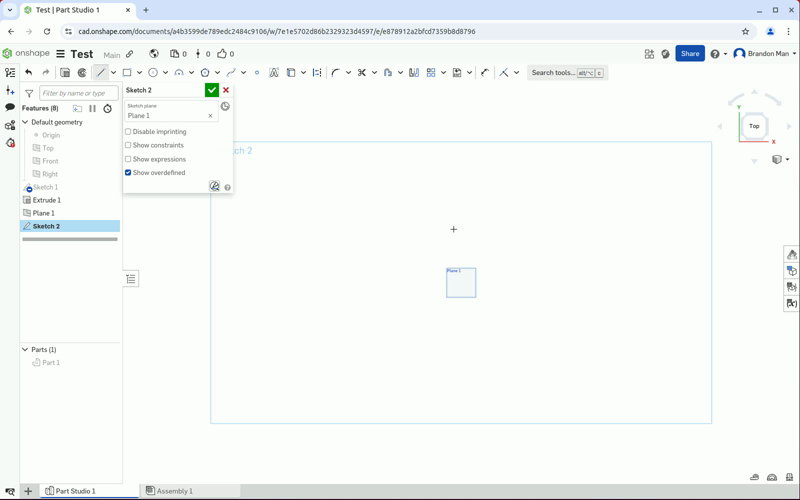
click(453, 228)
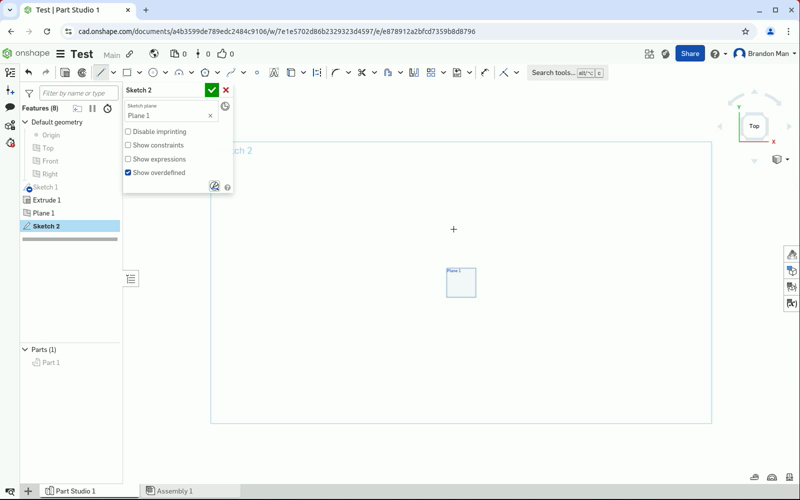
key_up(shift)
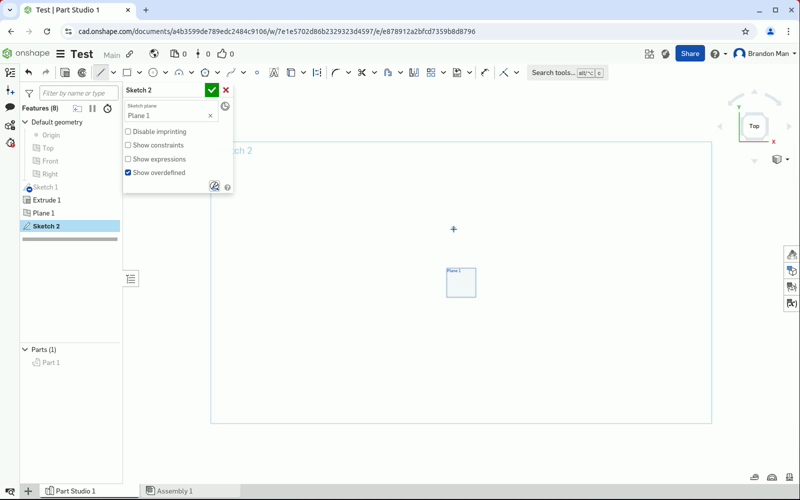
key_down(shift)
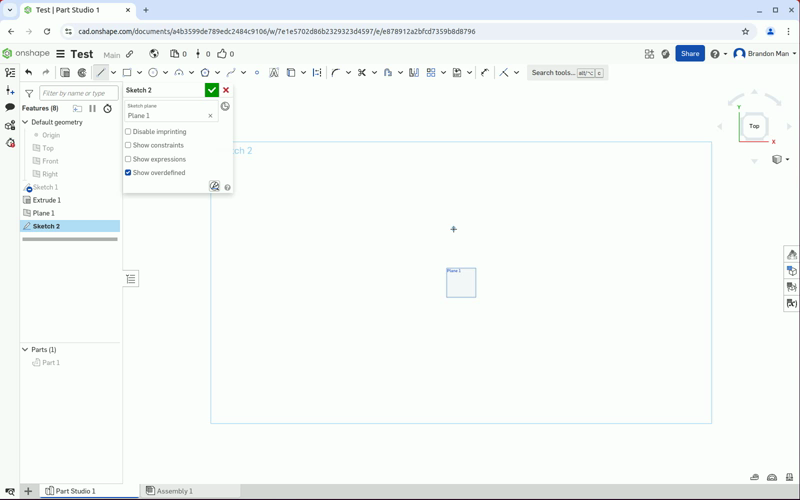
mouse_move(483, 228)
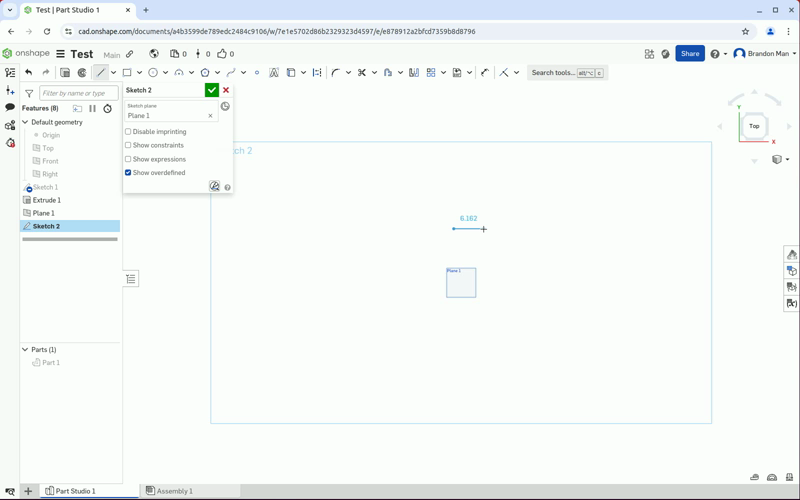
mouse_move(468, 228)
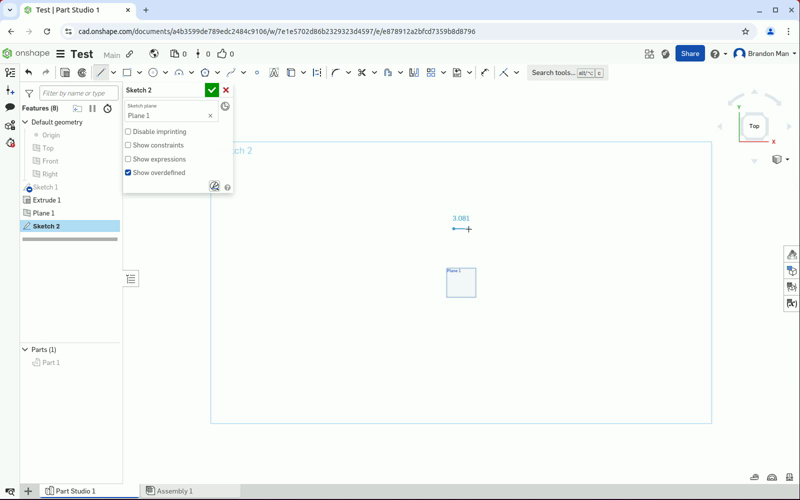
click(468, 228)
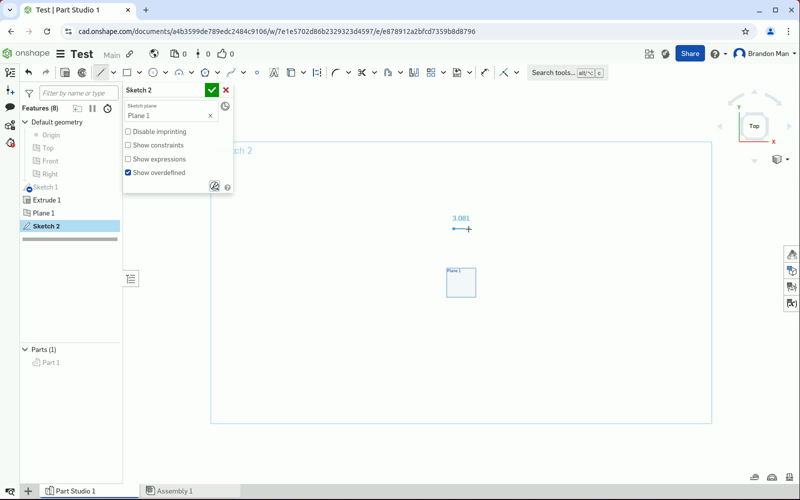
key_up(shift)
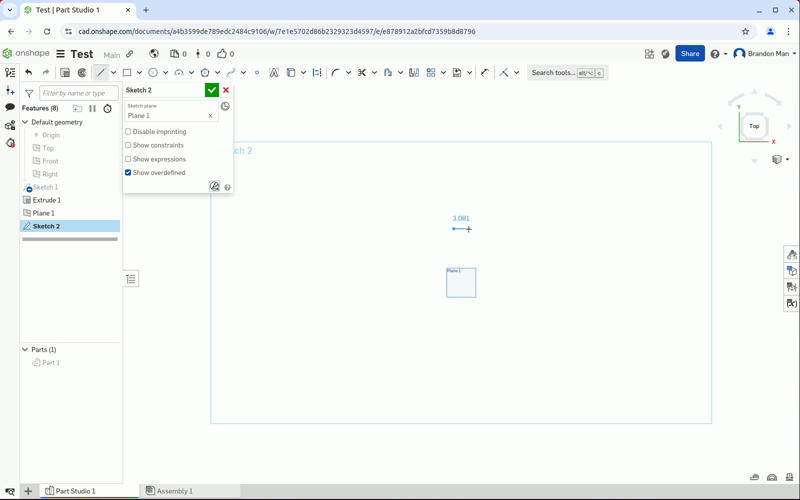
key_down(shift)
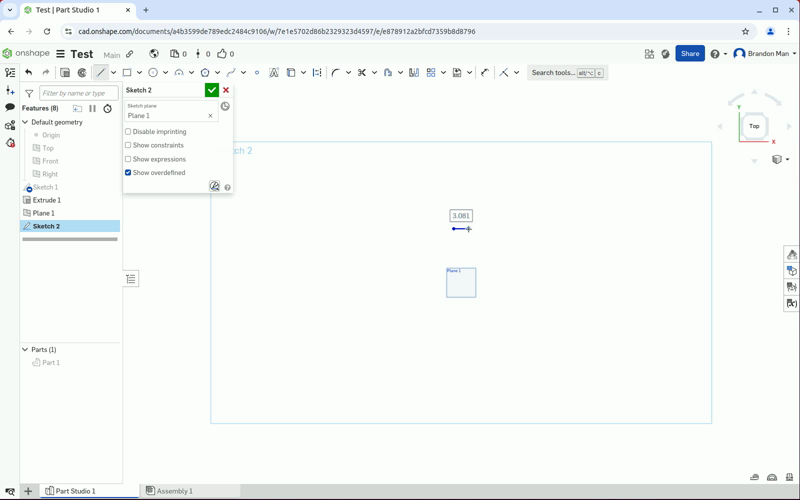
mouse_move(498, 228)
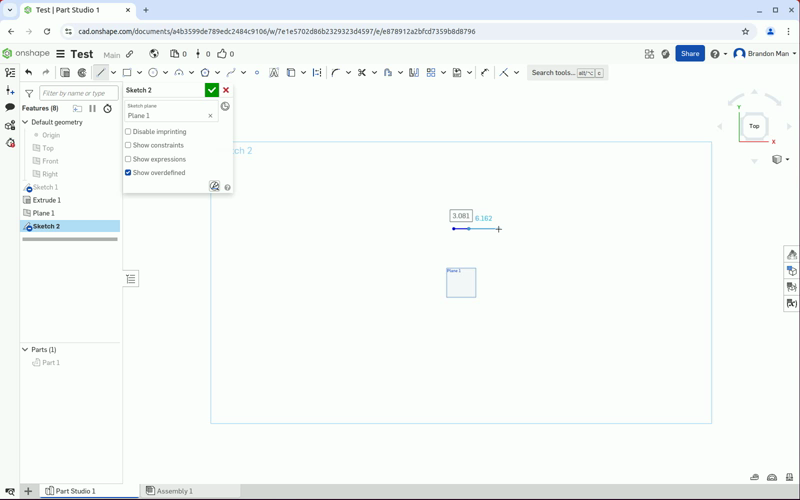
mouse_move(468, 221)
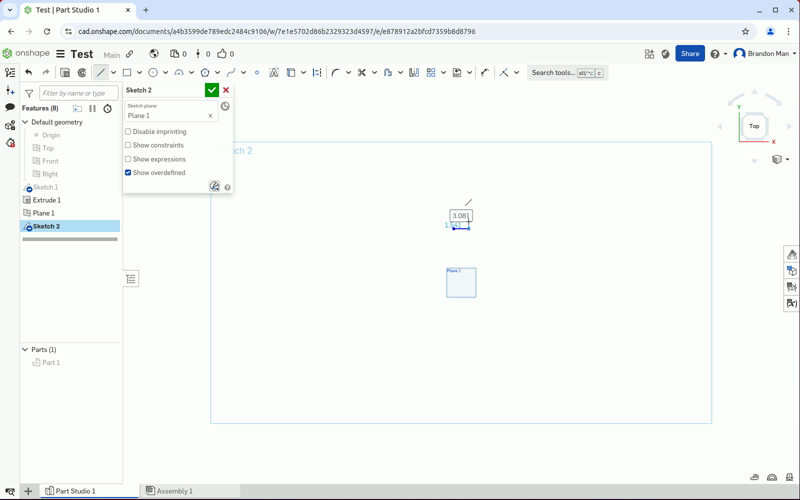
click(468, 221)
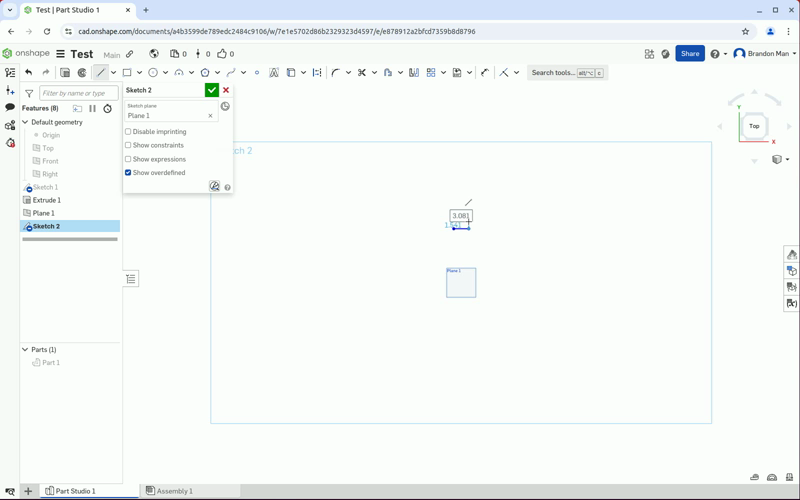
key_up(shift)
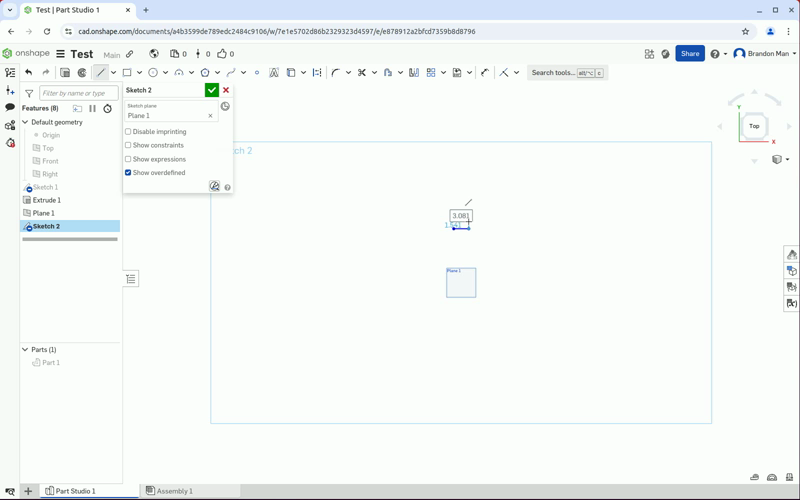
key_down(shift)
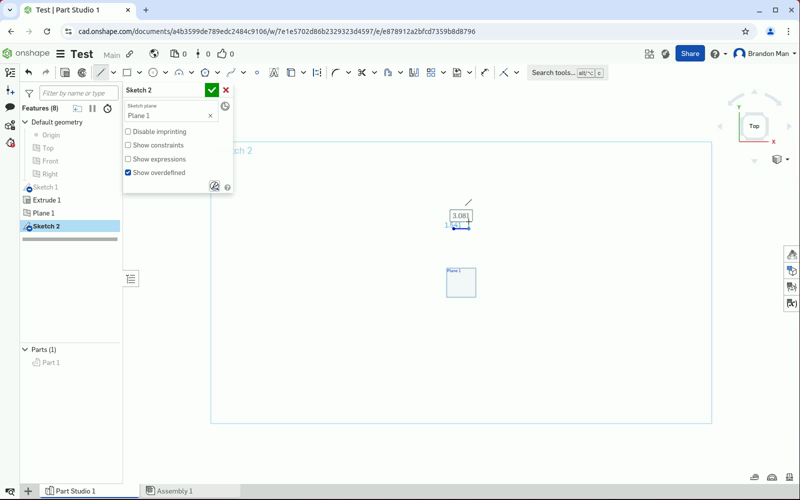
mouse_move(498, 221)
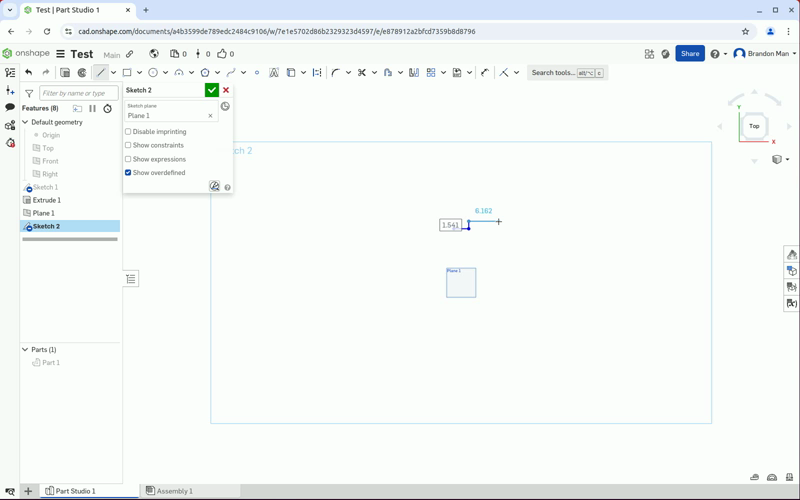
mouse_move(453, 221)
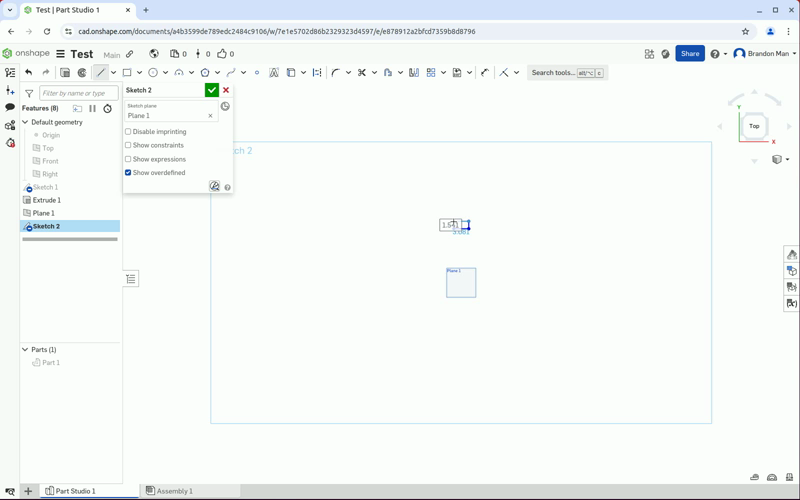
click(453, 221)
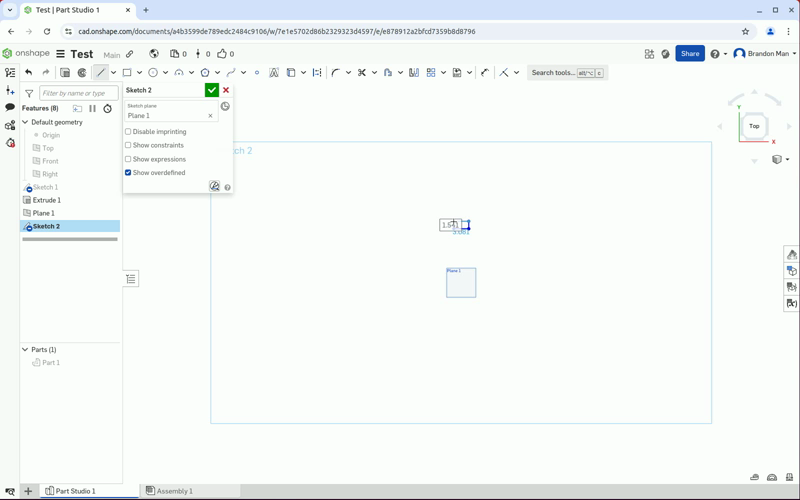
key_up(shift)
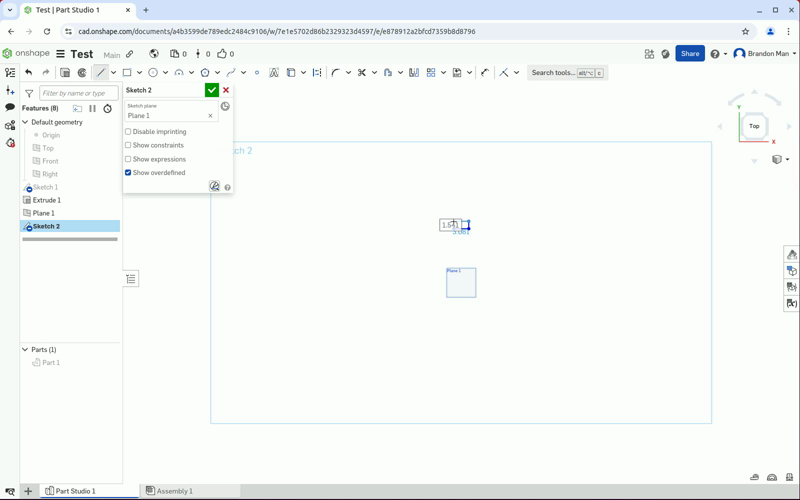
mouse_move(483, 221)
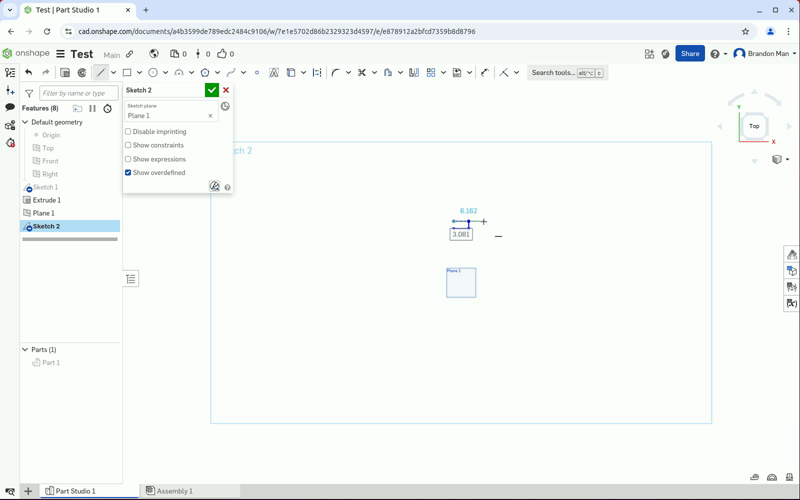
key_down(shift)
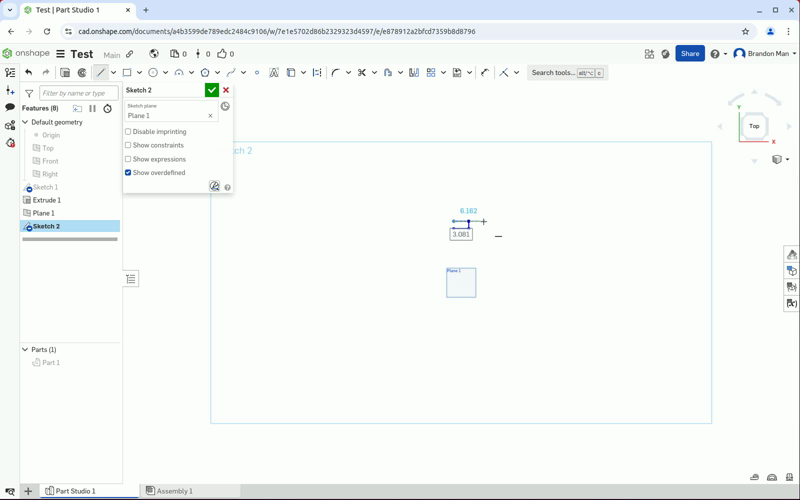
mouse_move(453, 228)
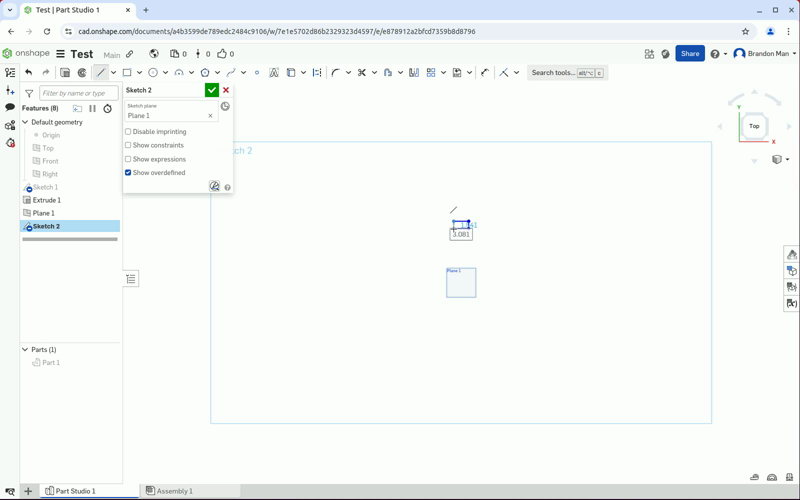
key_up(shift)
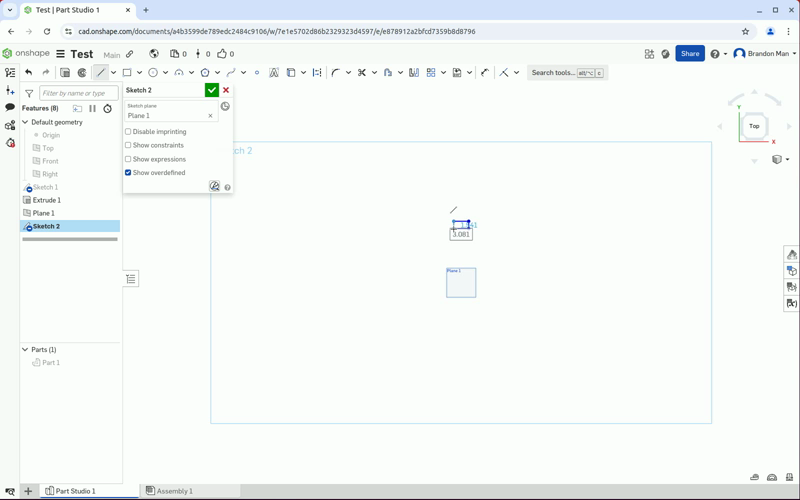
click(453, 228)
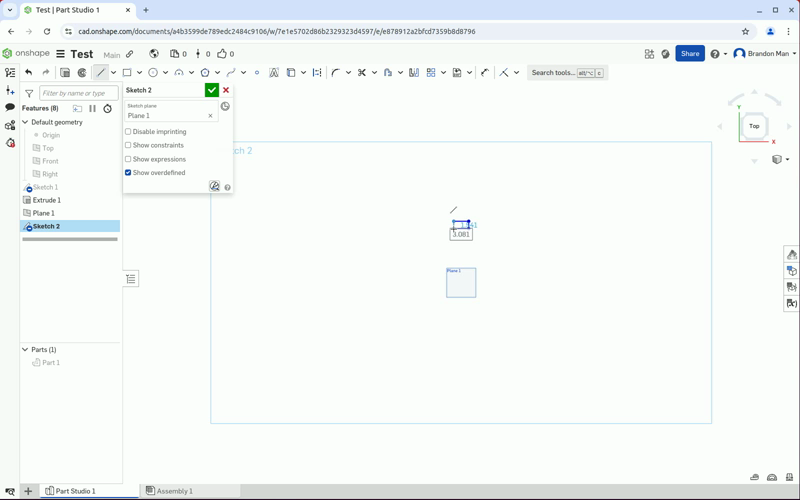
key(esc)
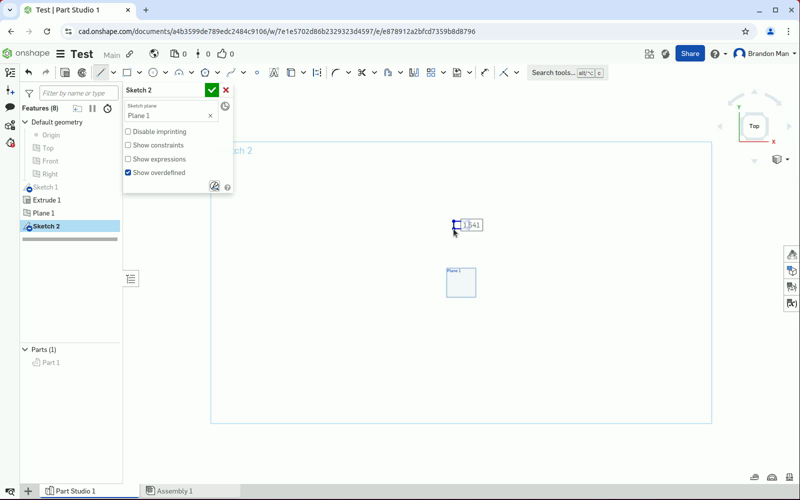
mouse_move(455, 223)
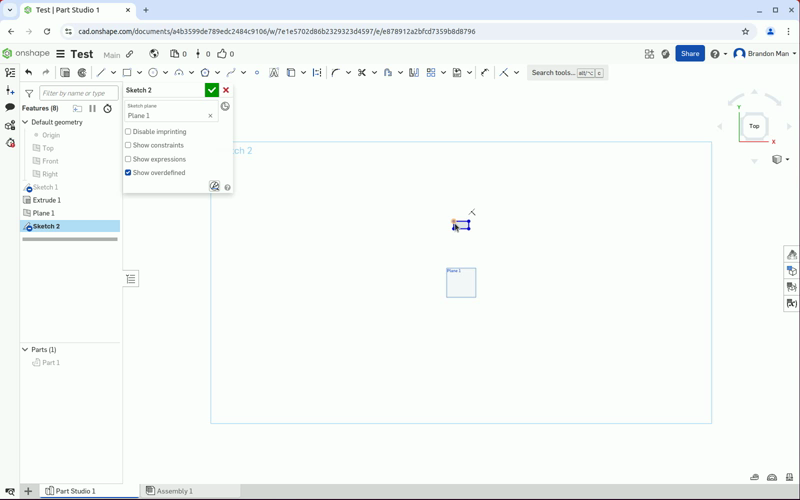
scroll(6)
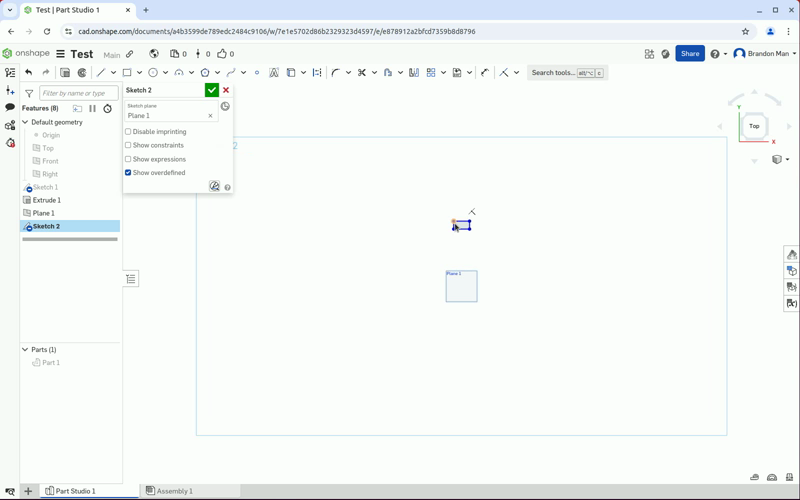
scroll(6)
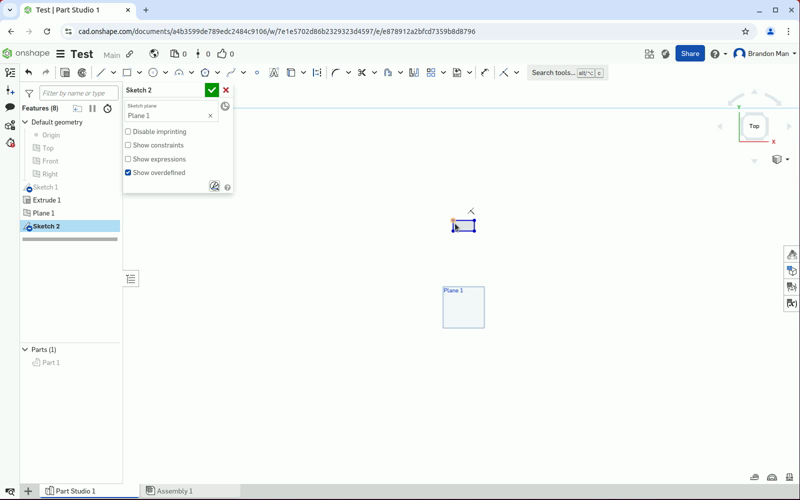
scroll(6)
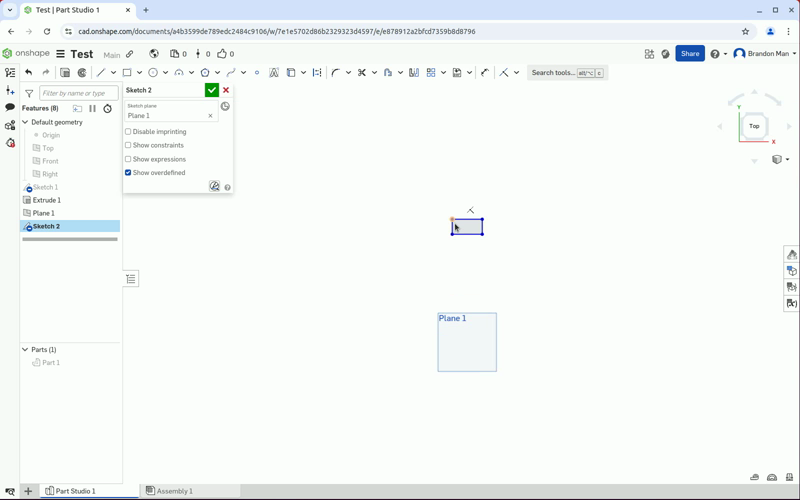
scroll(6)
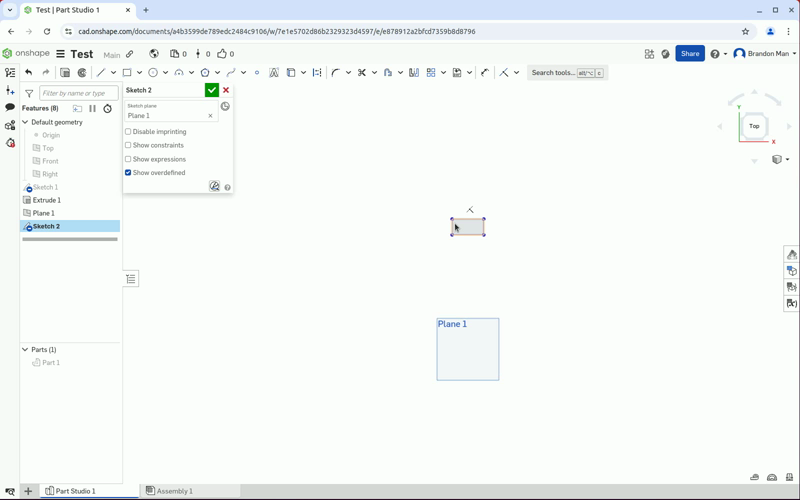
scroll(6)
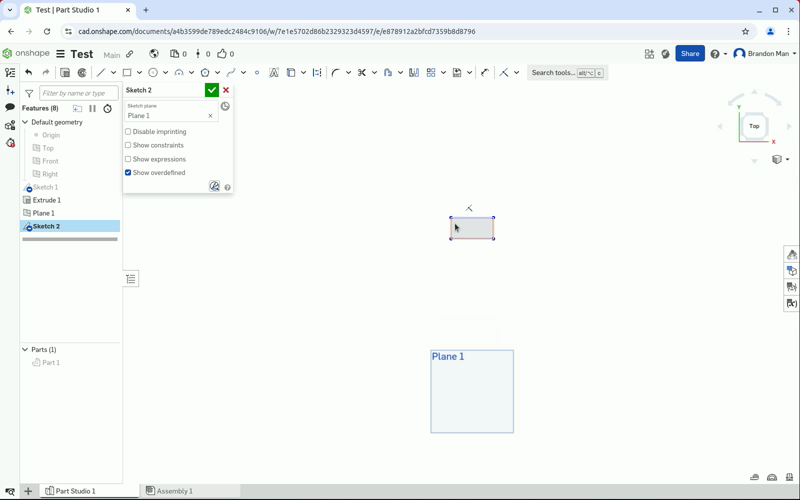
scroll(6)
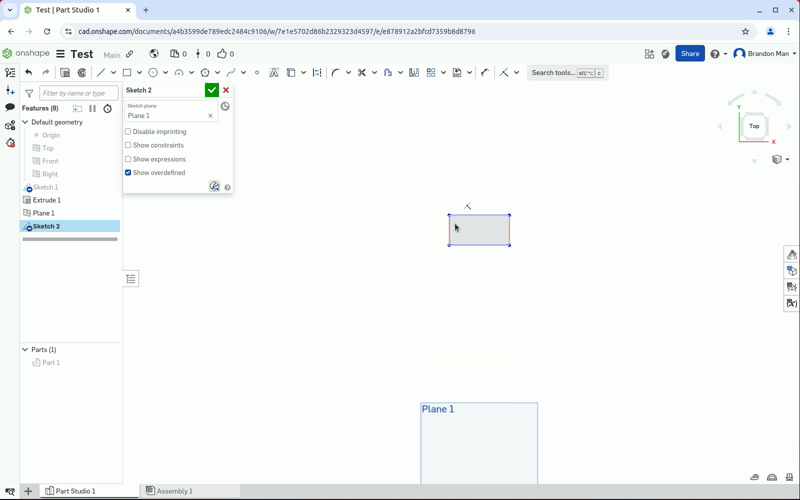
scroll(6)
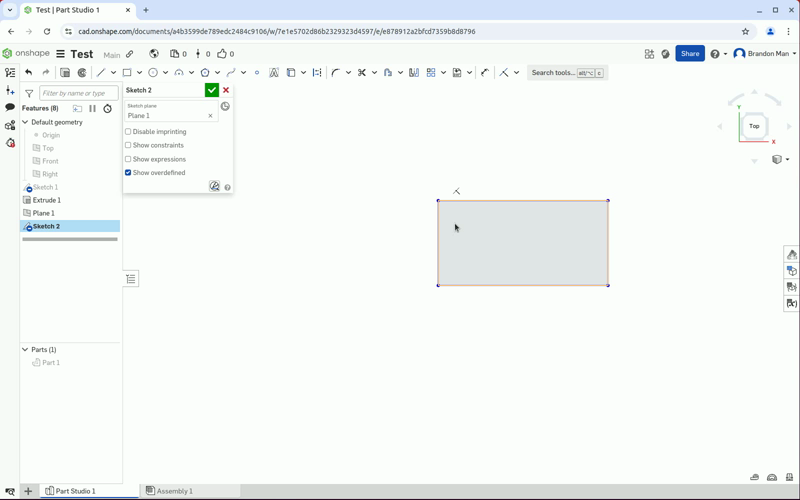
click(455, 223)
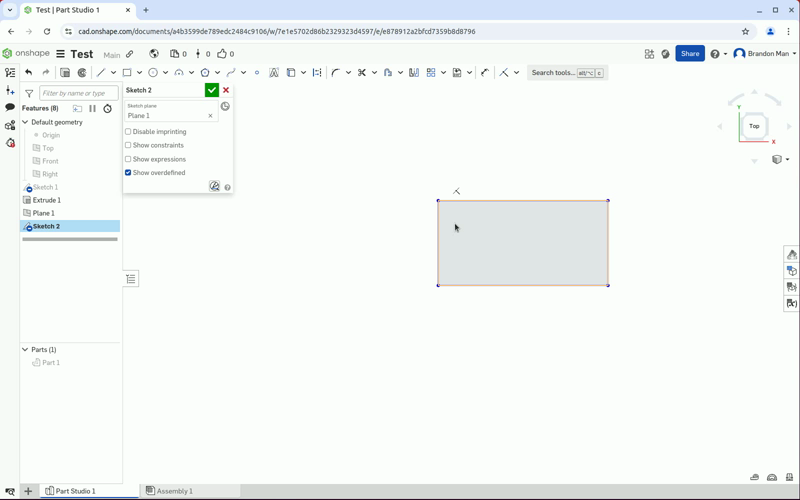
scroll(-6)
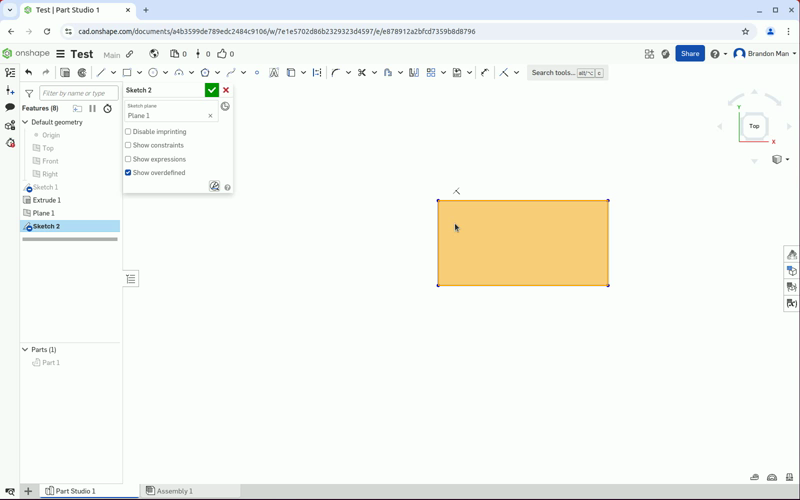
scroll(-6)
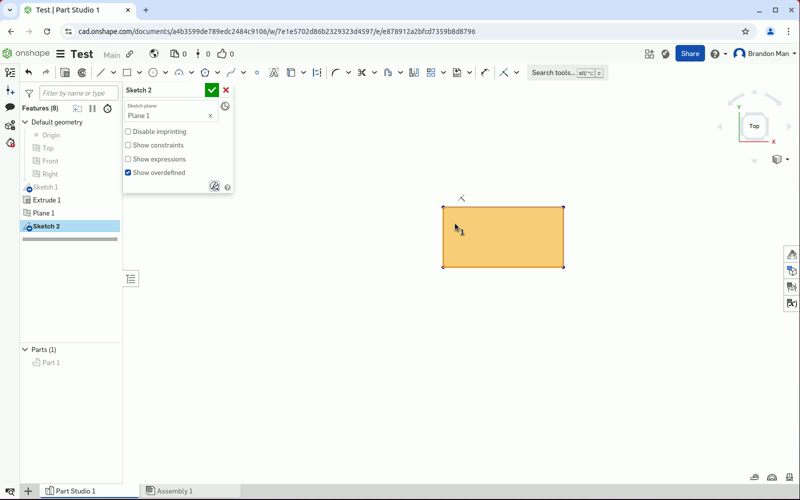
scroll(-6)
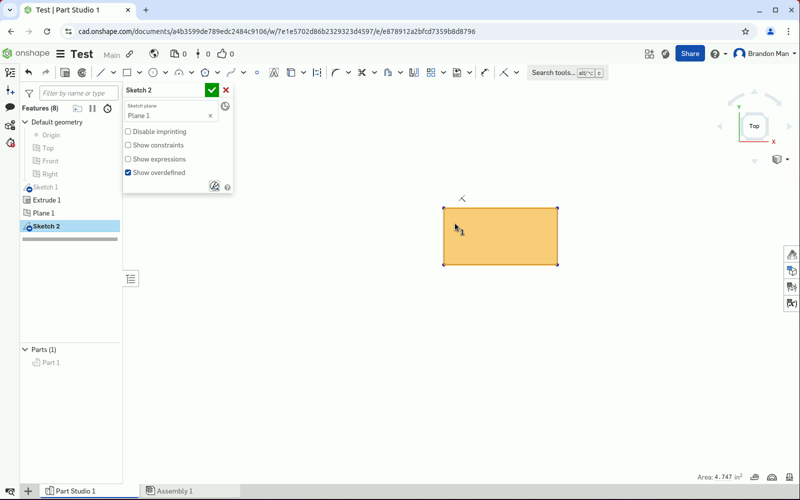
scroll(-6)
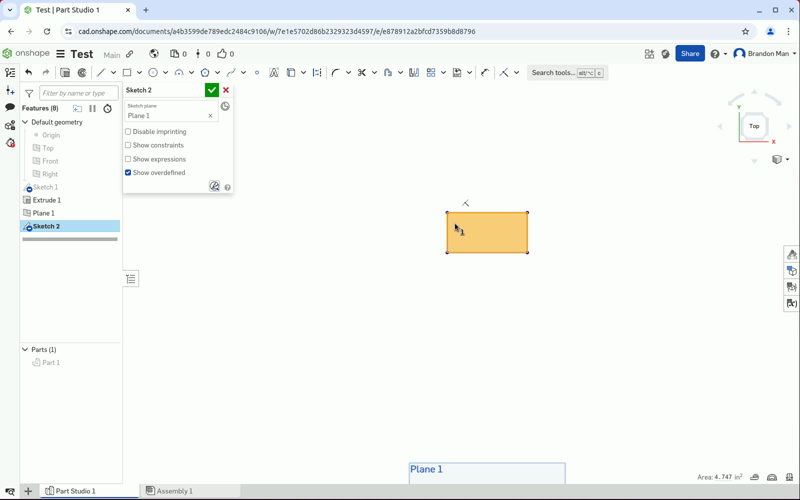
scroll(-6)
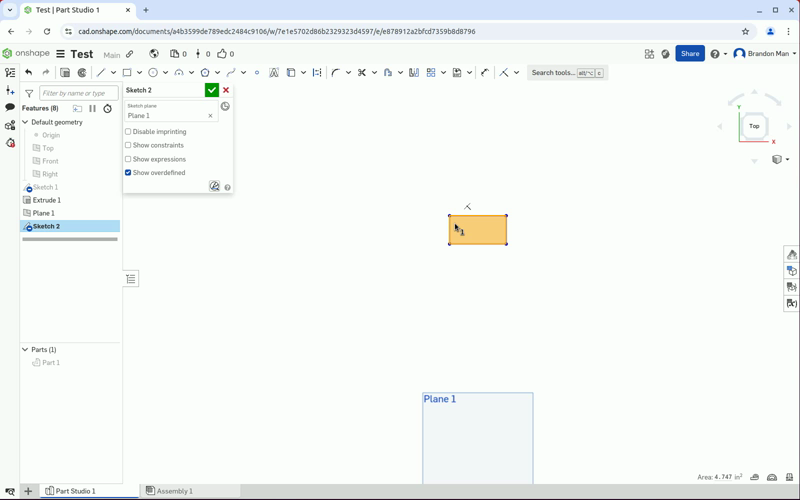
scroll(-6)
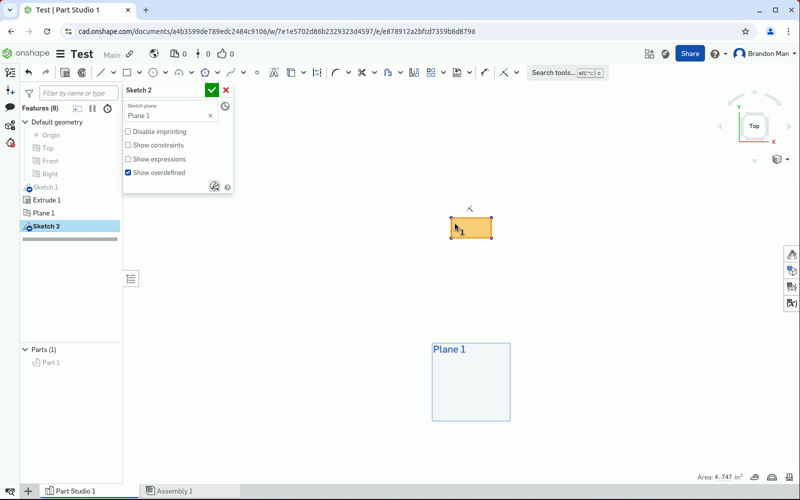
scroll(-6)
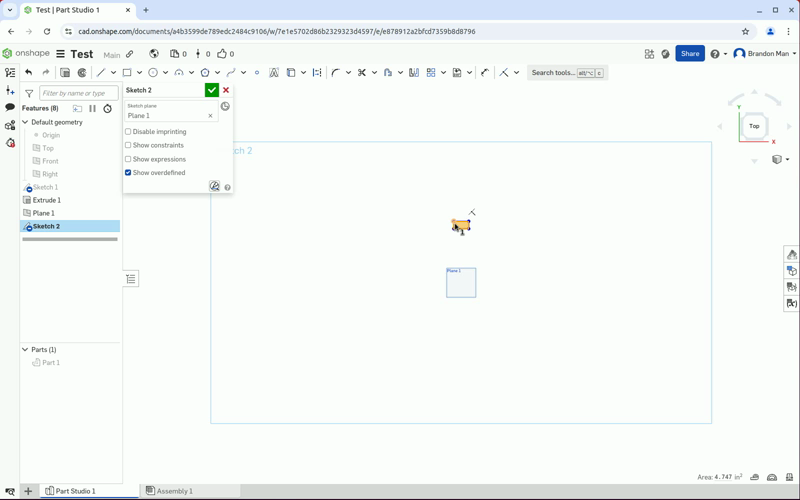
mouse_move(73, 352)
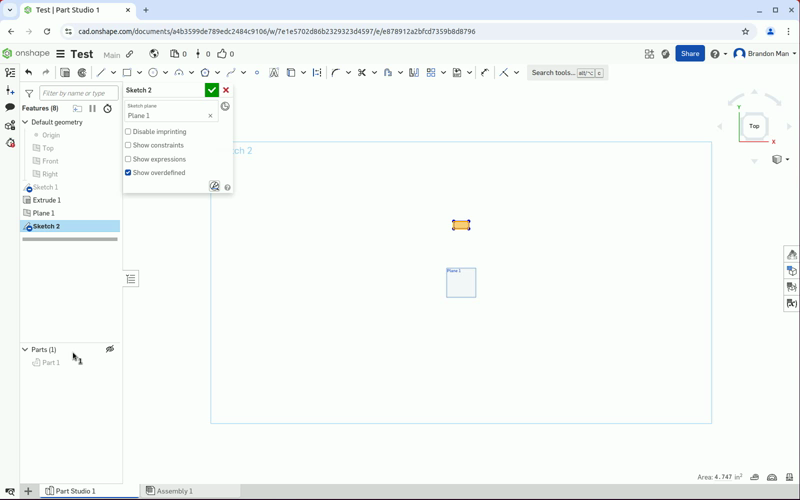
key(shift+y)
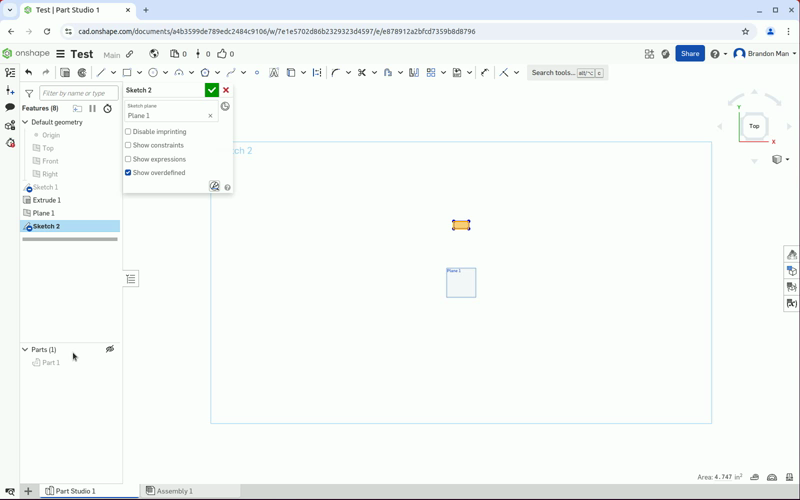
key(shift+e)
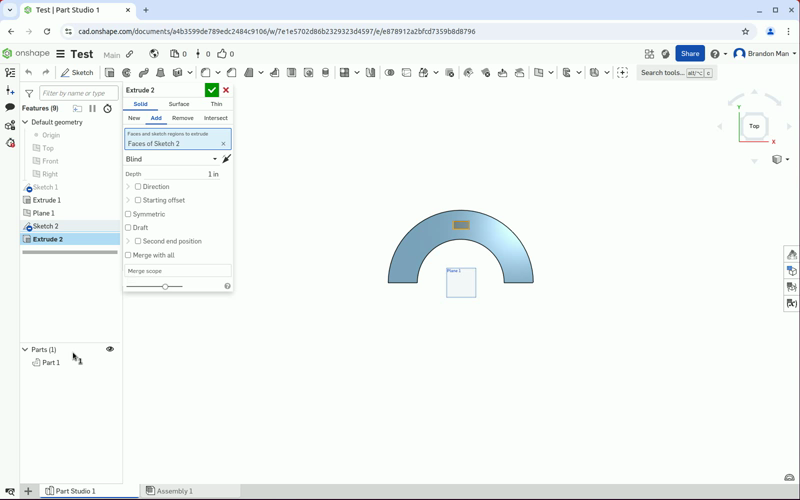
mouse_move(143, 106)
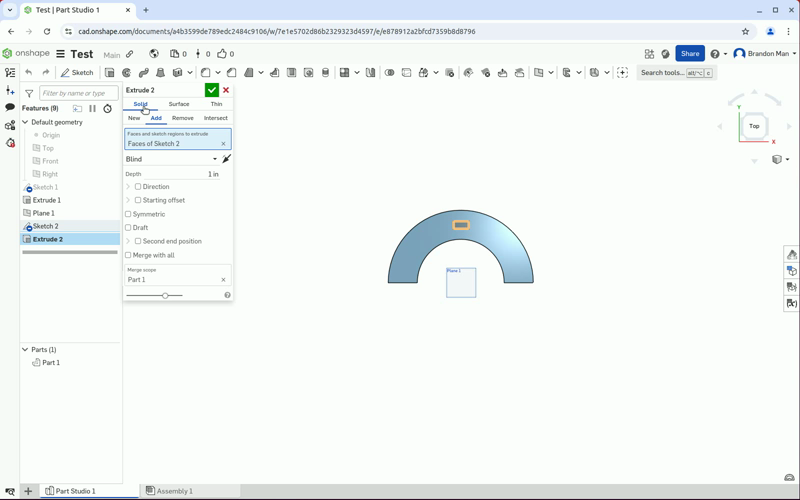
click(143, 106)
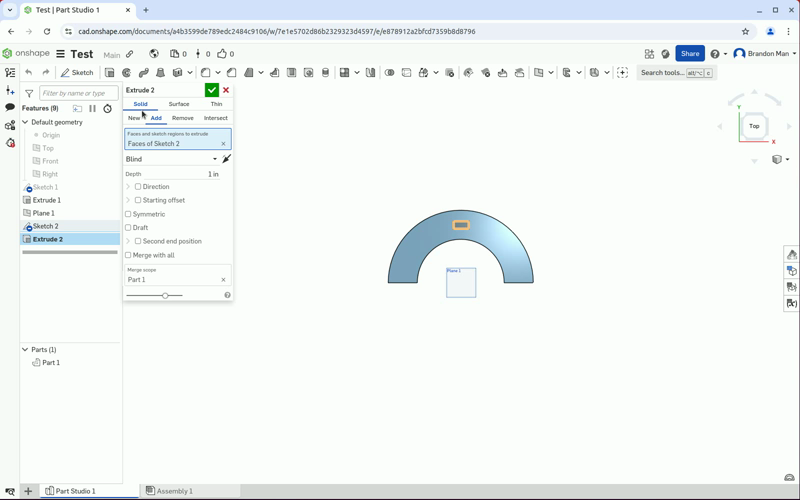
mouse_move(137, 120)
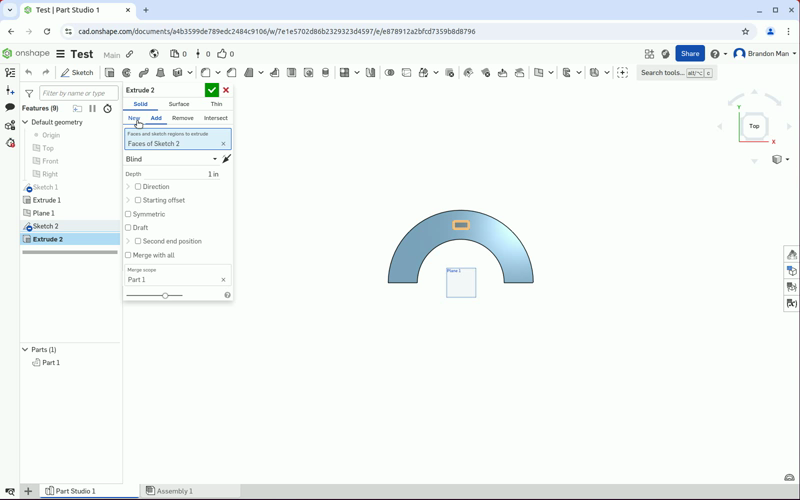
click(137, 120)
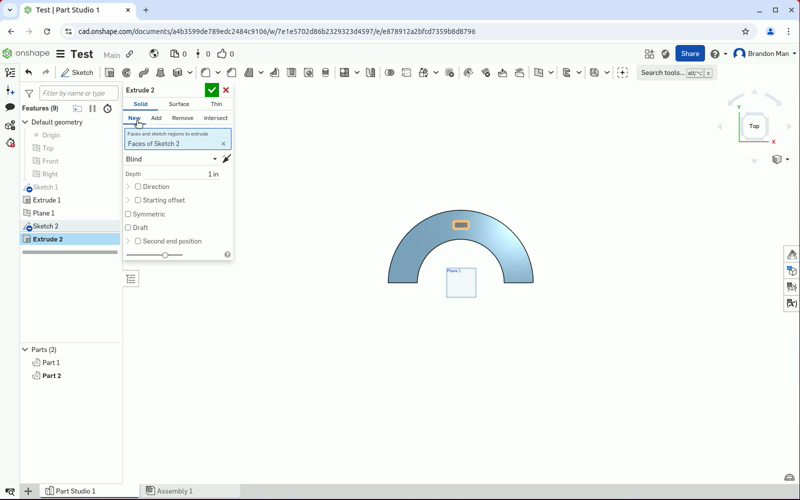
key(tab, 4)
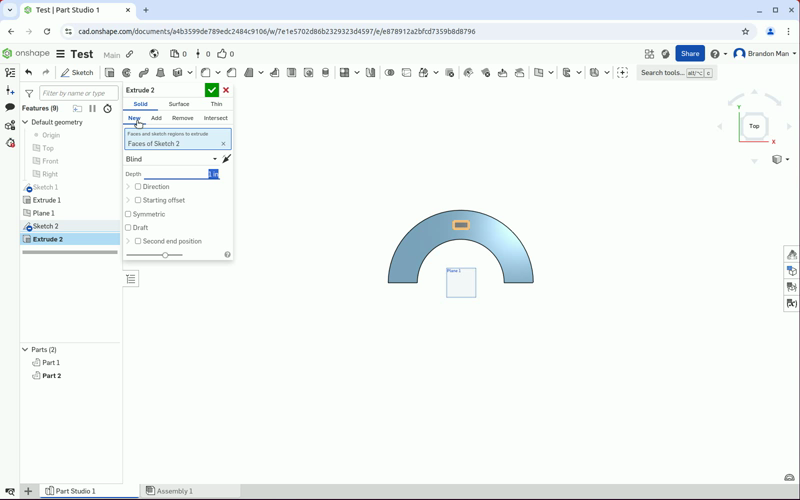
text(22.386)
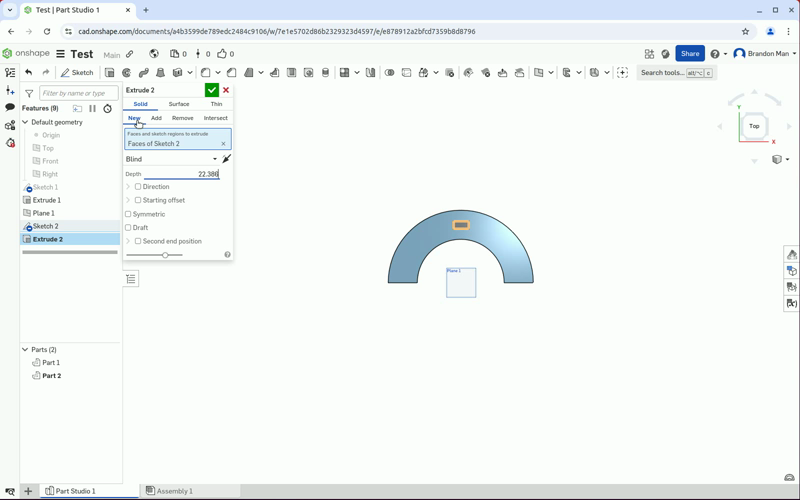
key(enter)
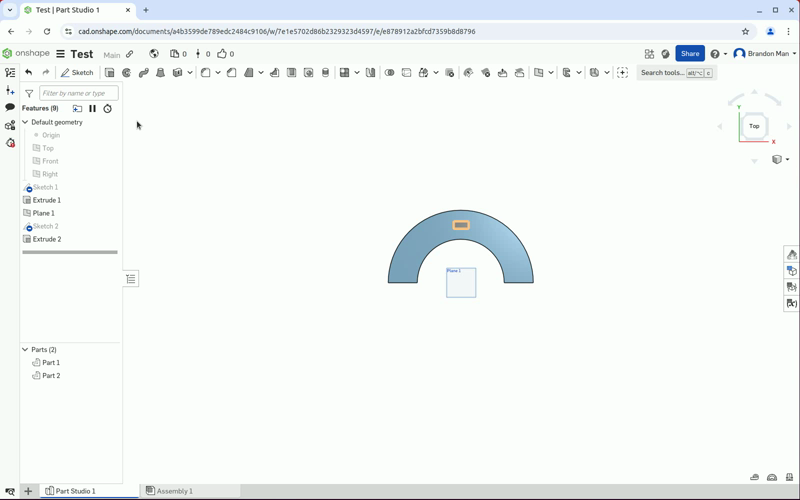
key(shift+h)
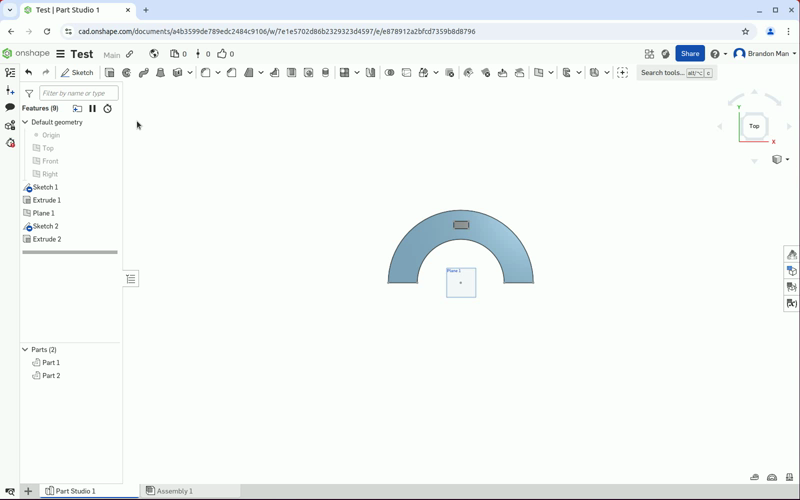
key(shift+h)
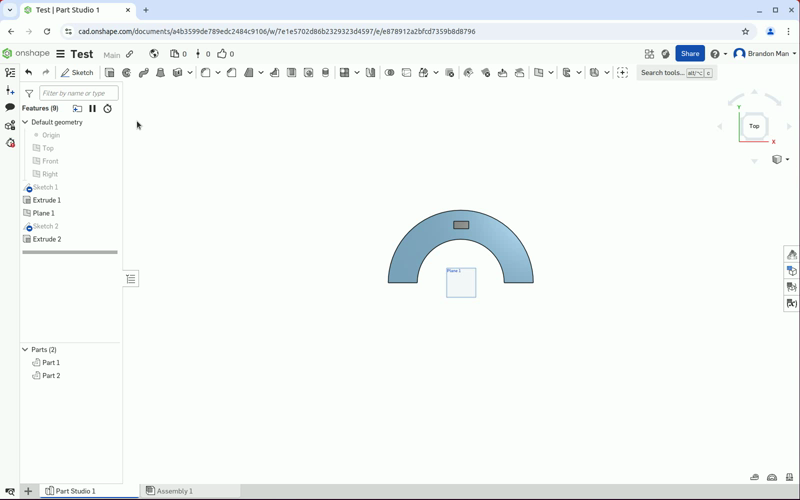
mouse_move(73, 189)
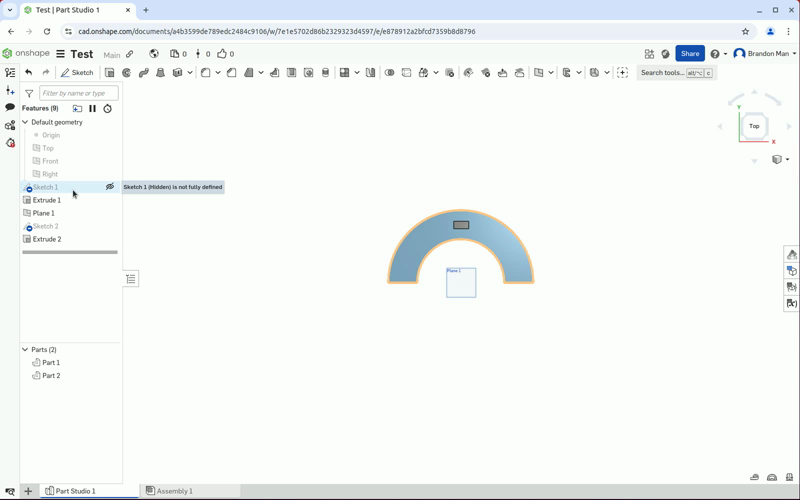
click(73, 189)
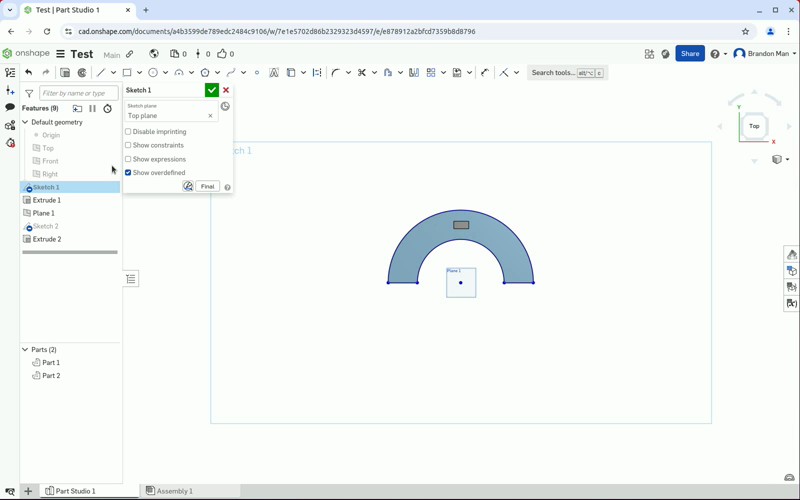
mouse_move(229, 92)
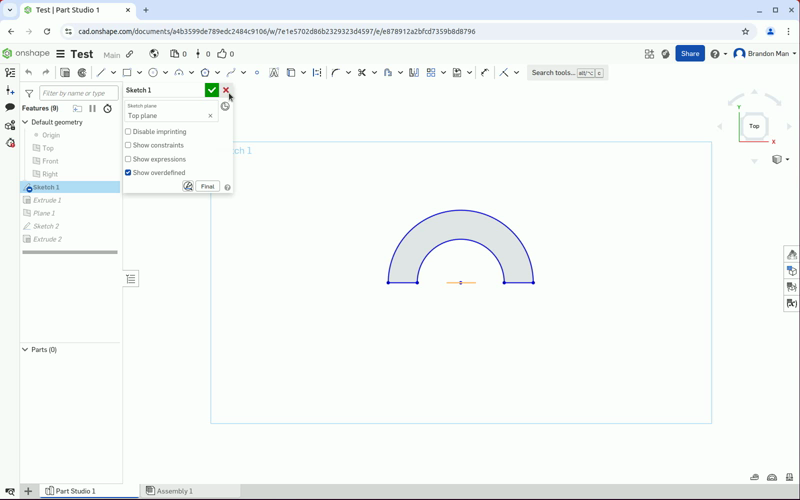
click(229, 92)
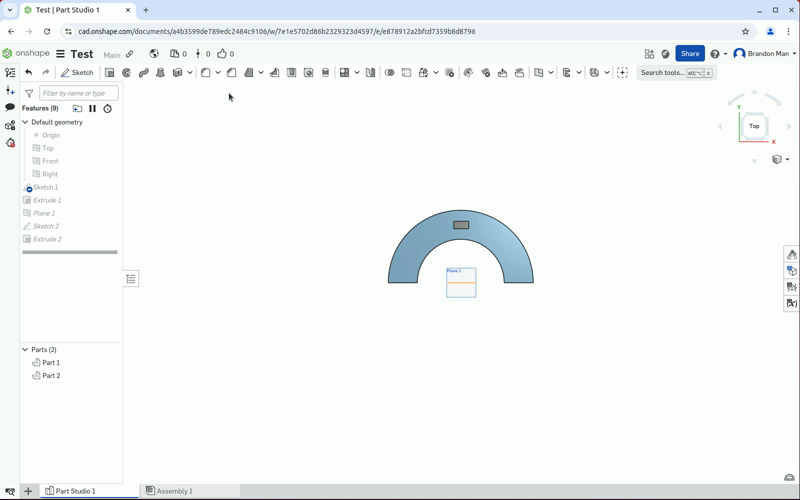
mouse_move(73, 352)
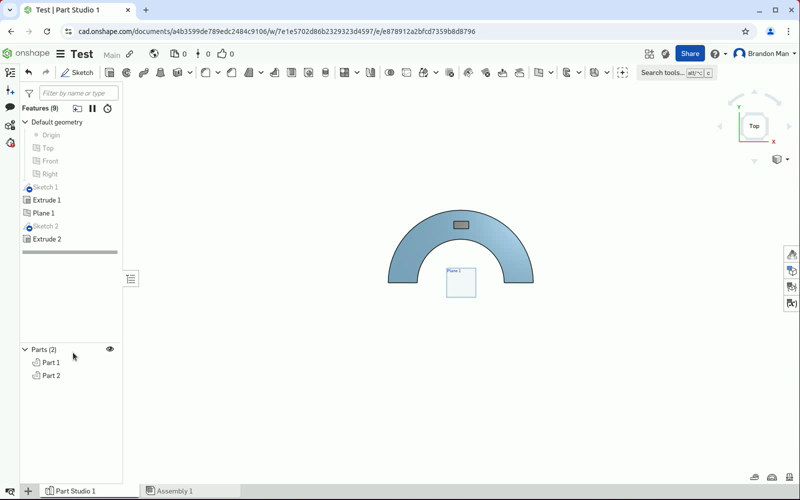
key(y)
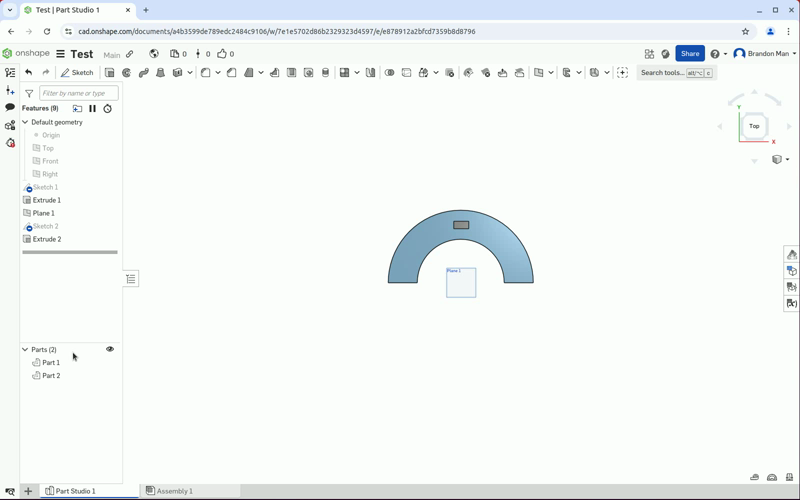
key(shift+p)
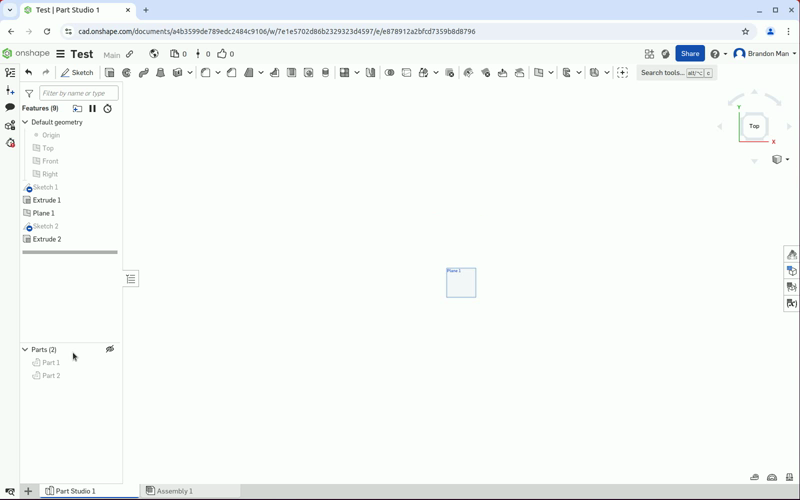
key(space)
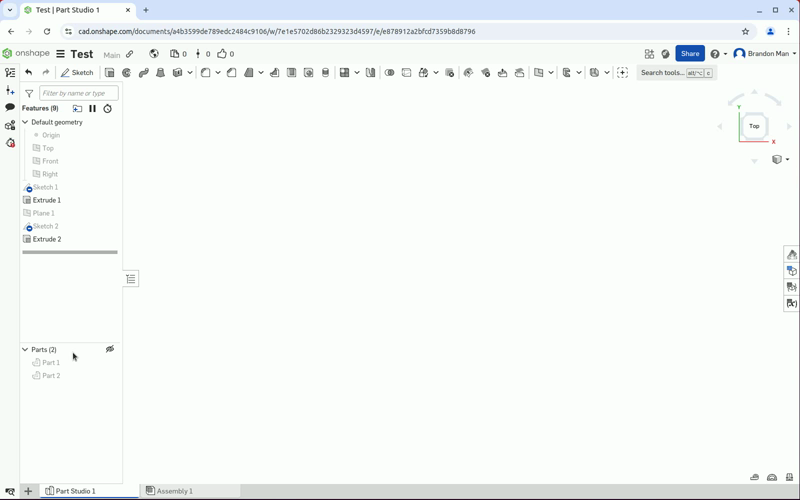
key_down(shift)
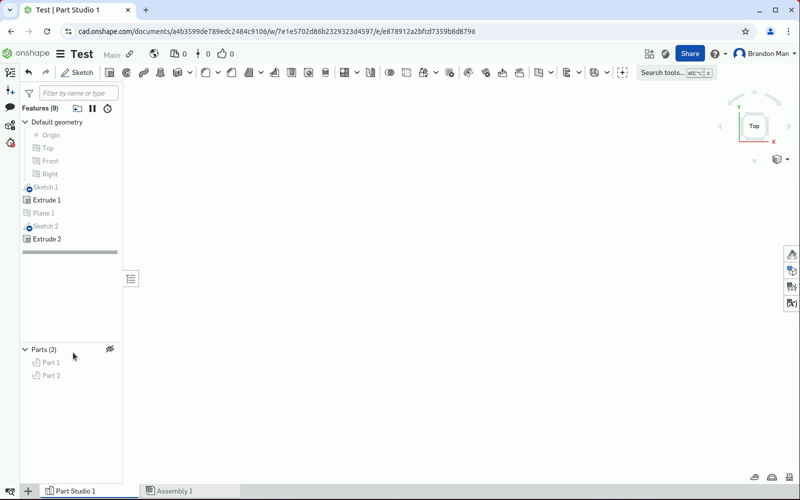
key(up)
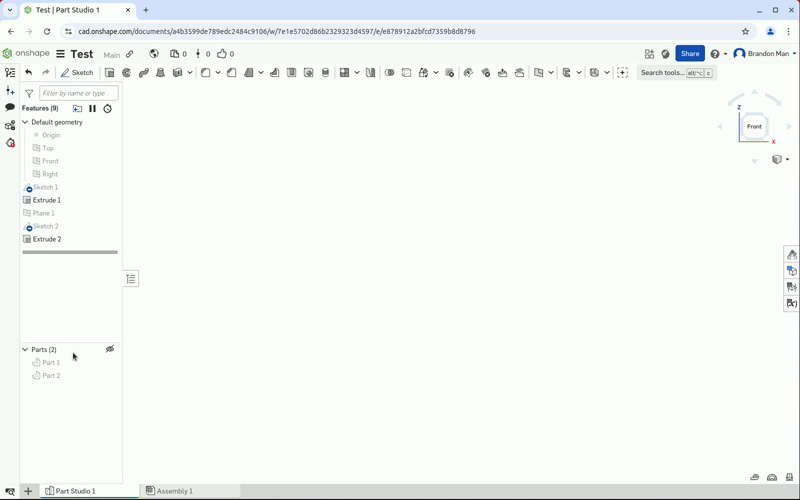
key_up(shift)
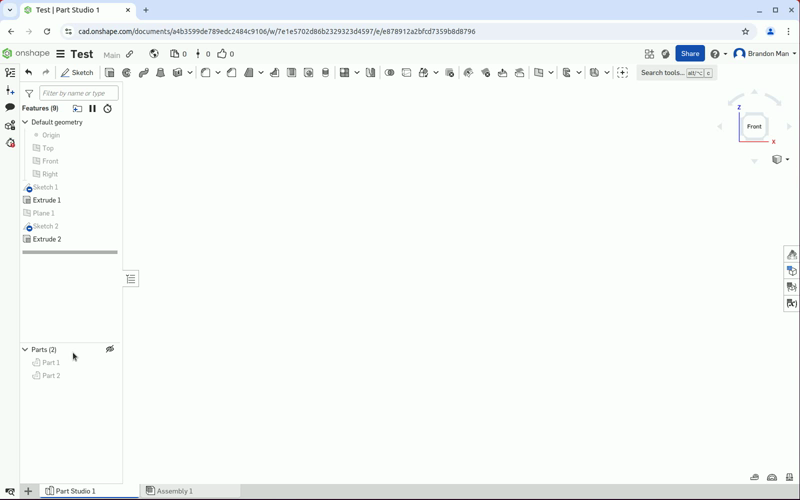
mouse_move(73, 352)
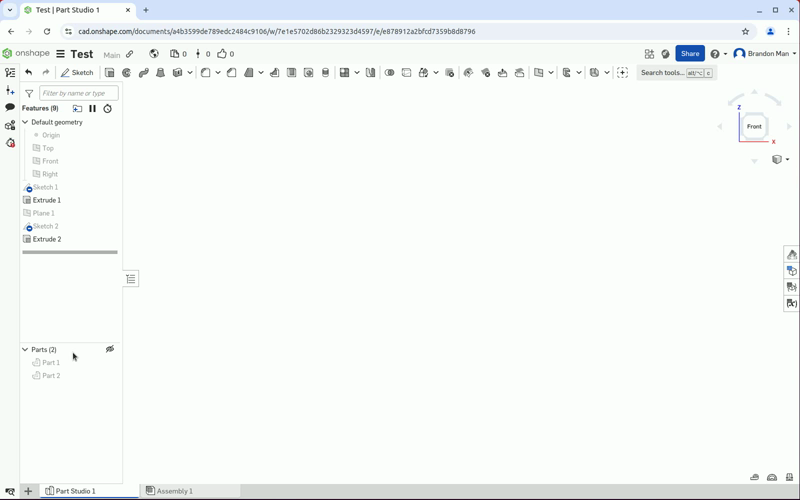
key(shift+y)
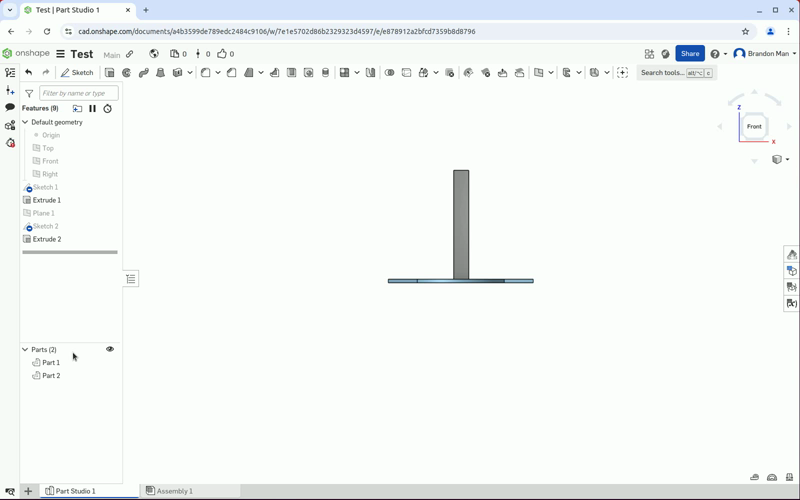
mouse_move(541, 75)
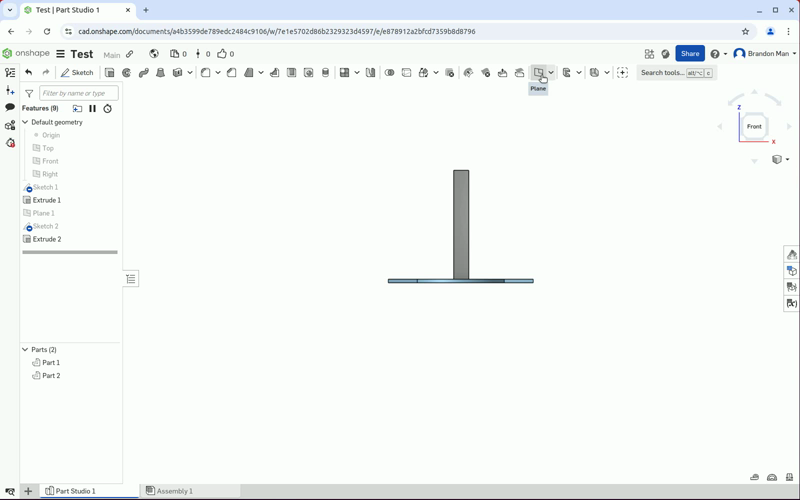
click(541, 75)
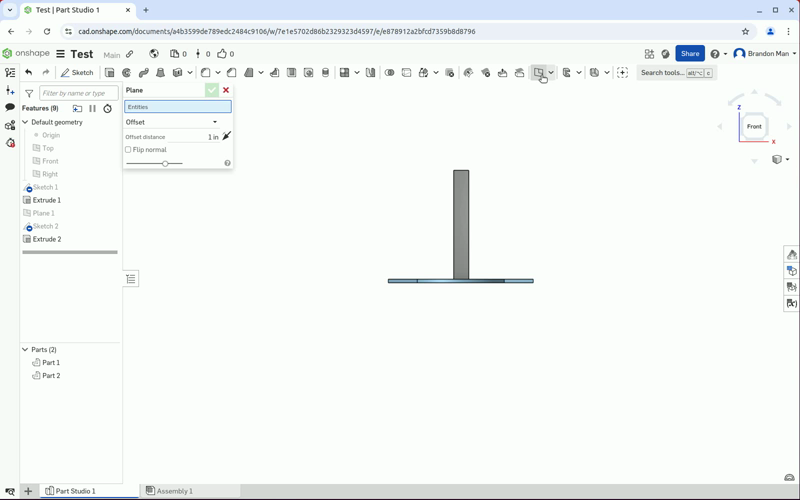
mouse_move(73, 163)
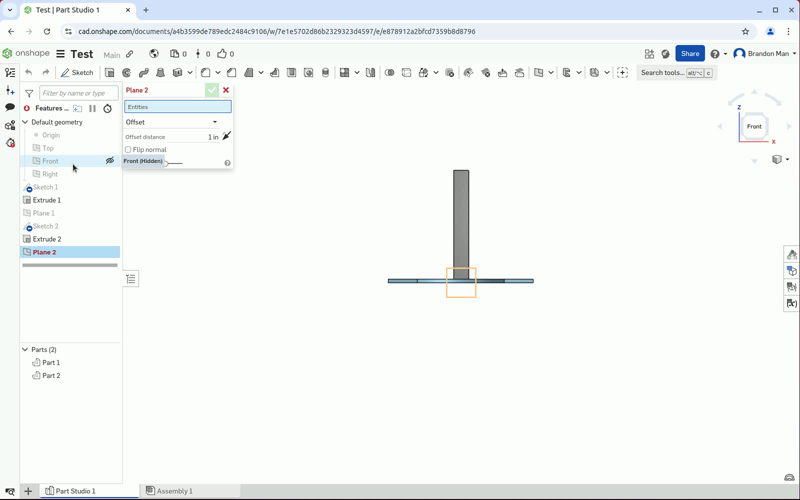
click(73, 163)
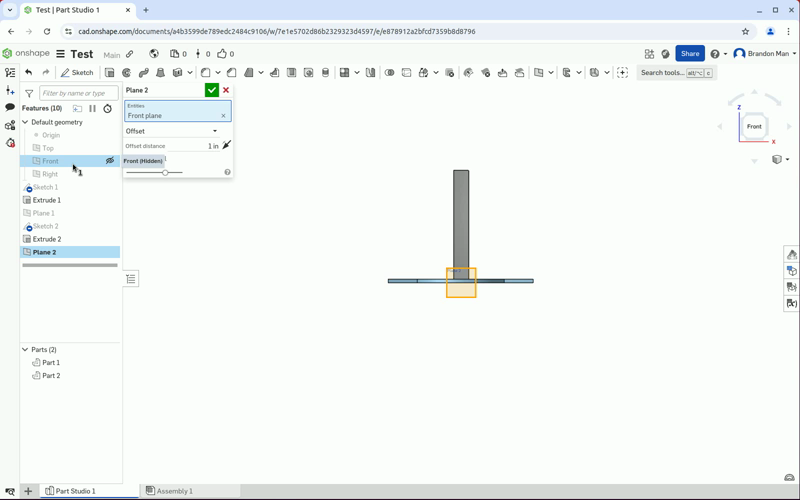
key(tab, 2)
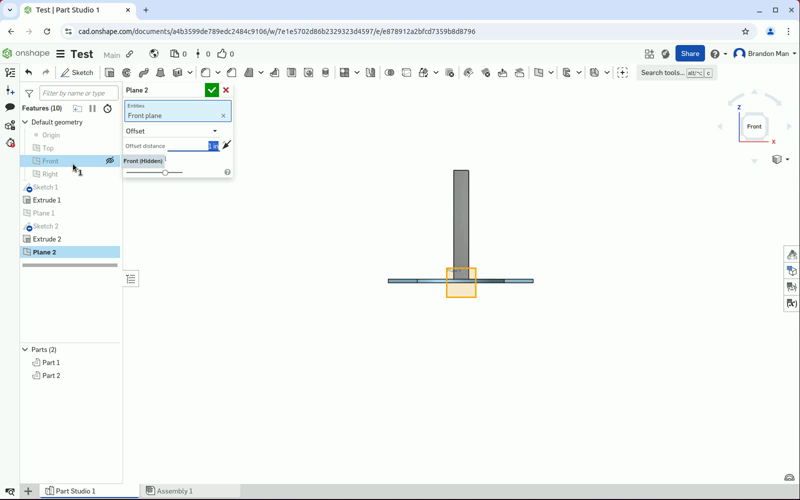
text(11.061)
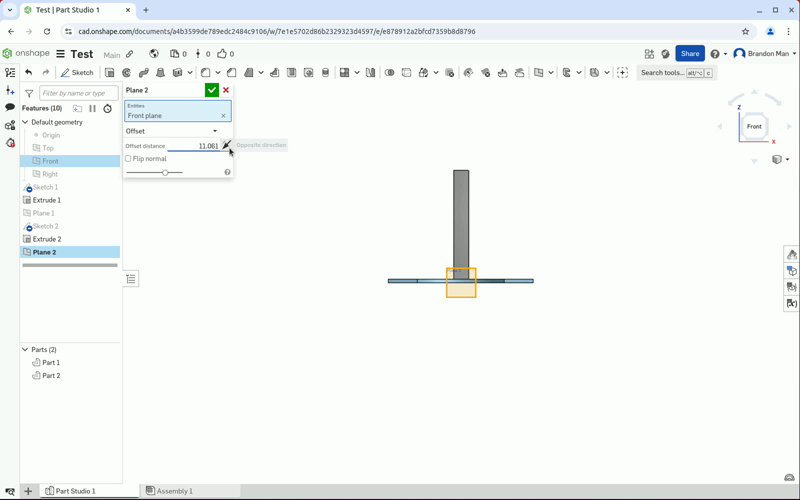
mouse_move(229, 147)
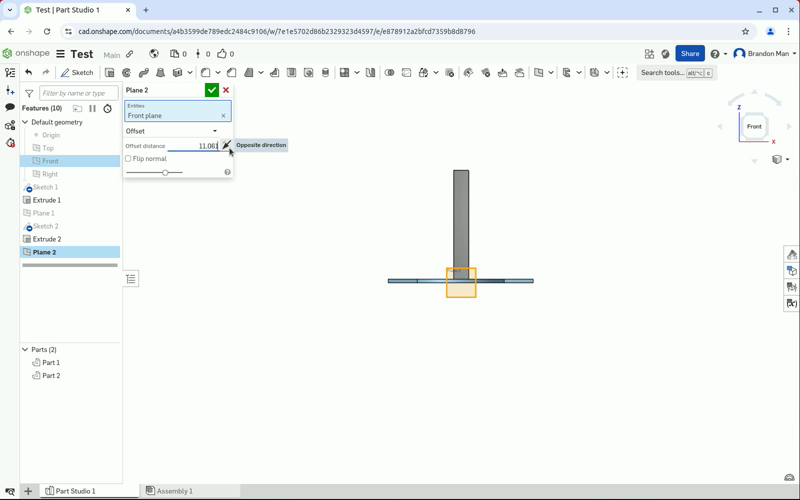
click(229, 147)
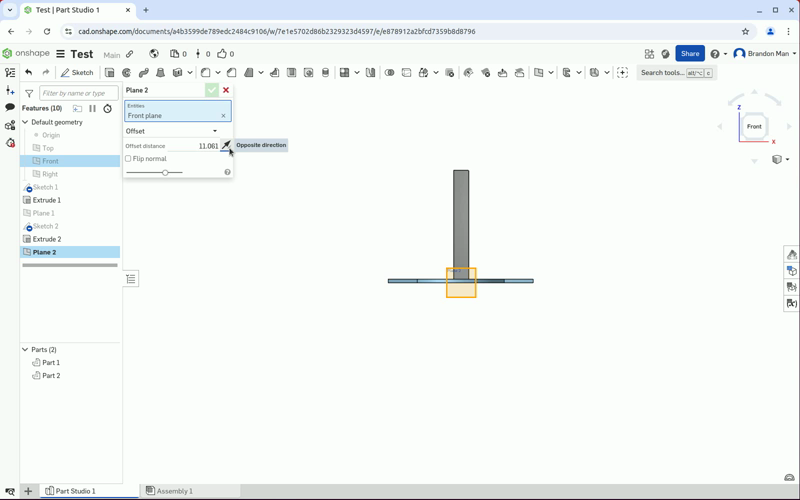
key(enter, 2)
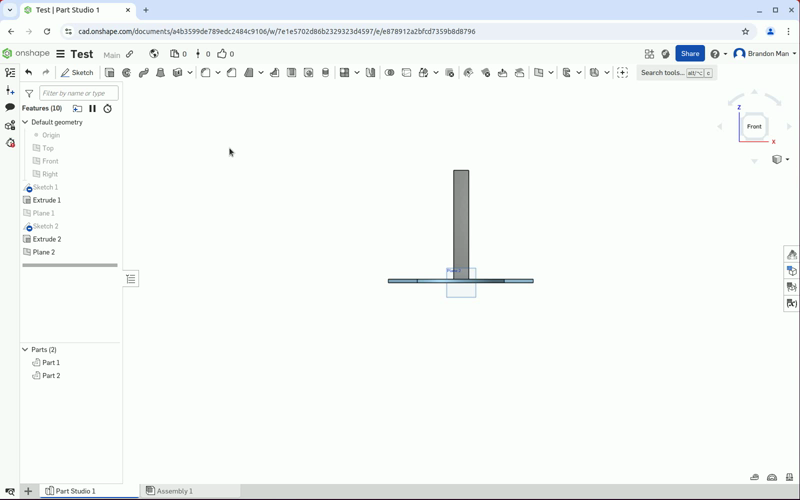
key(shift+s)
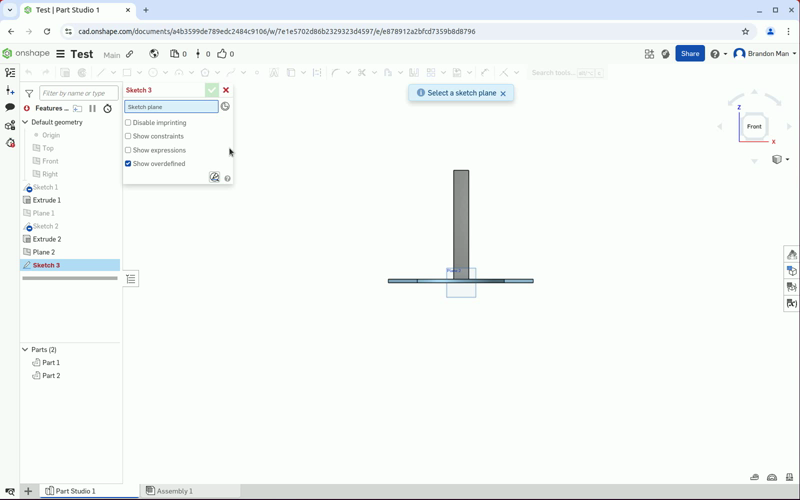
mouse_move(73, 254)
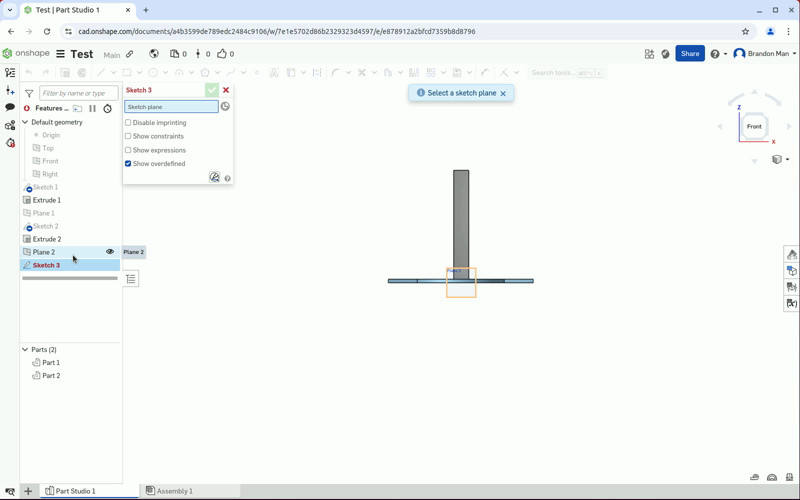
click(73, 254)
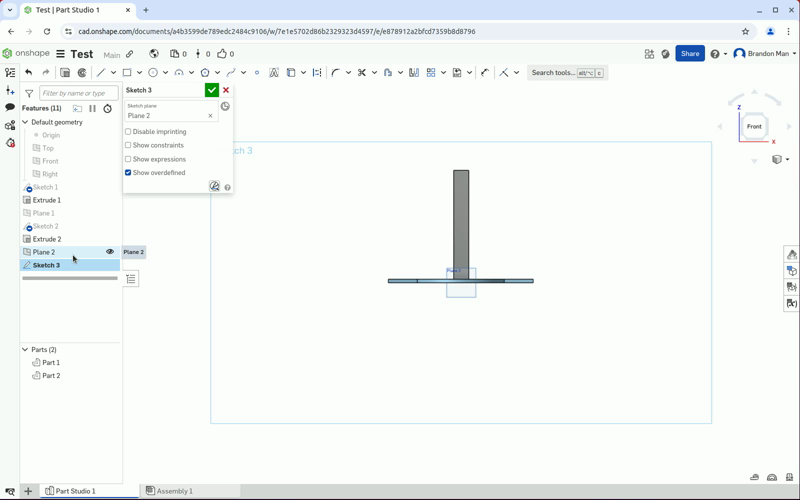
mouse_move(73, 352)
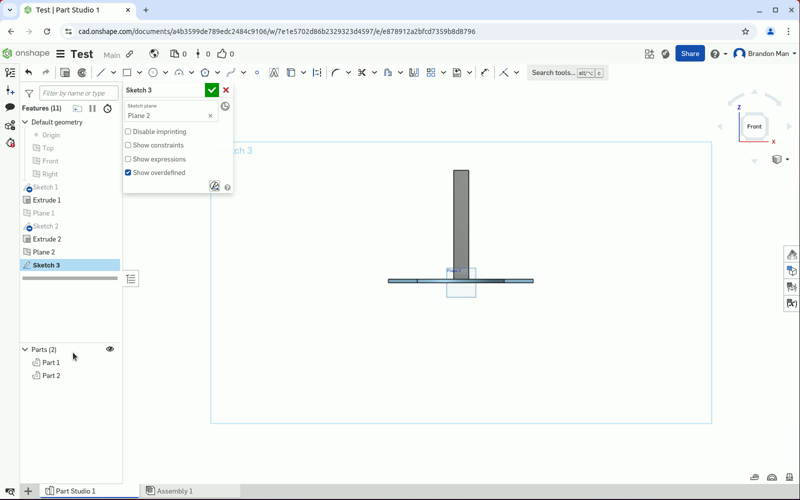
key(y)
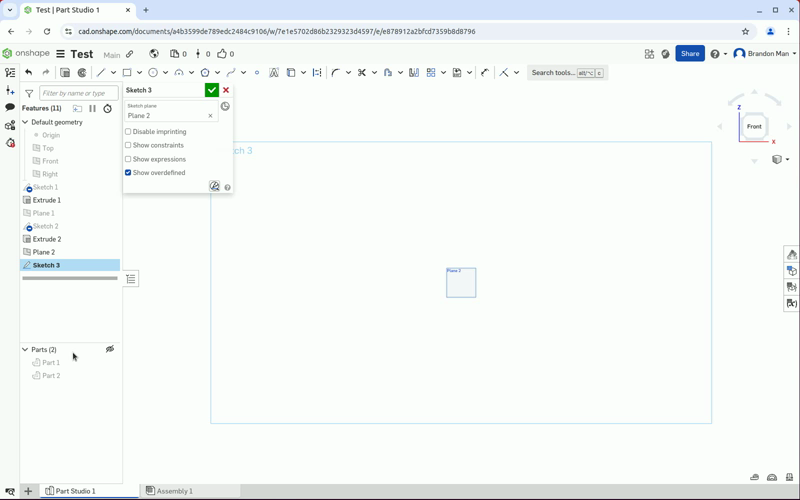
key(c)
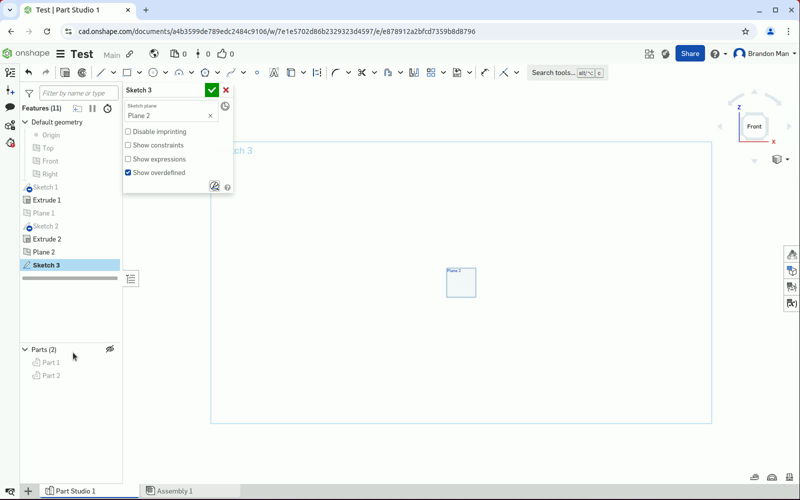
key_down(shift)
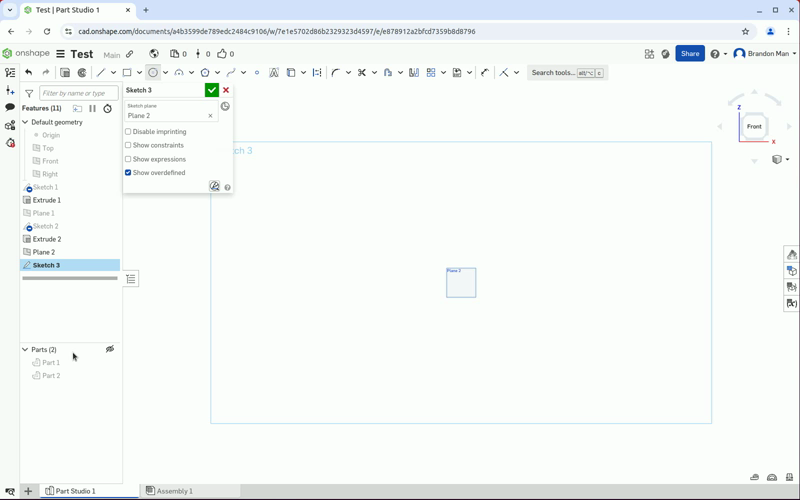
mouse_move(460, 180)
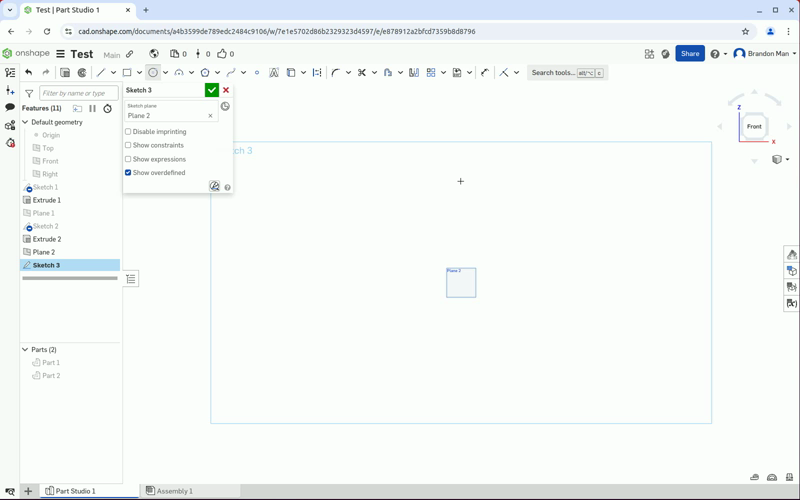
click(460, 180)
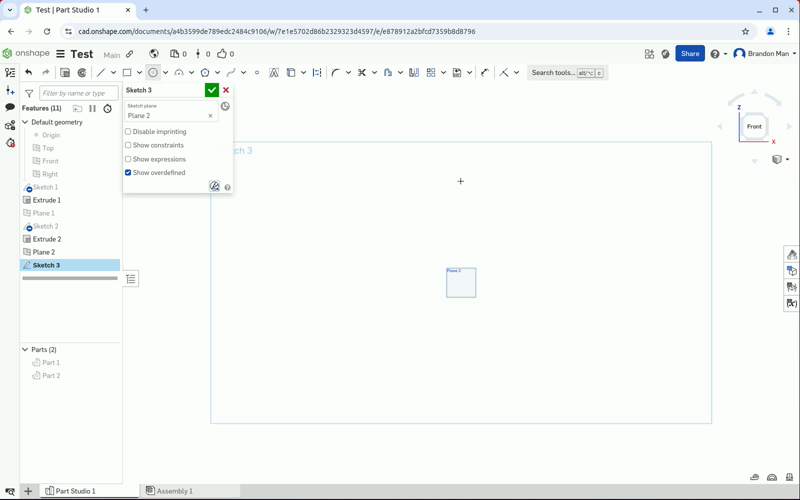
key_up(shift)
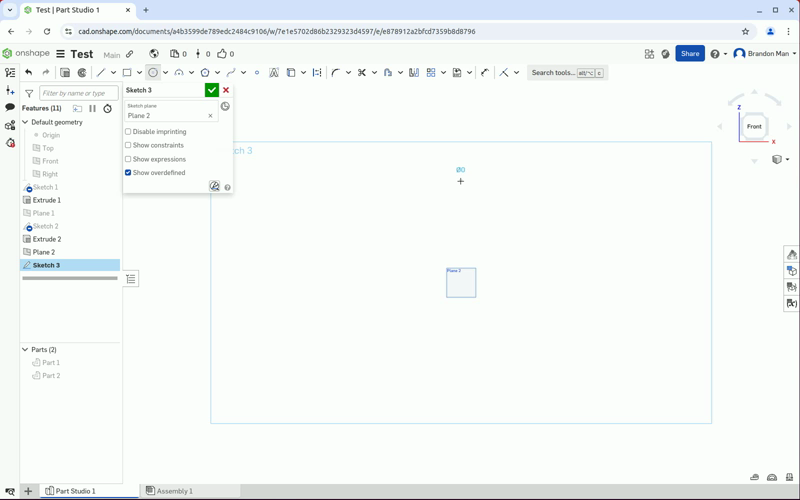
mouse_move(466, 180)
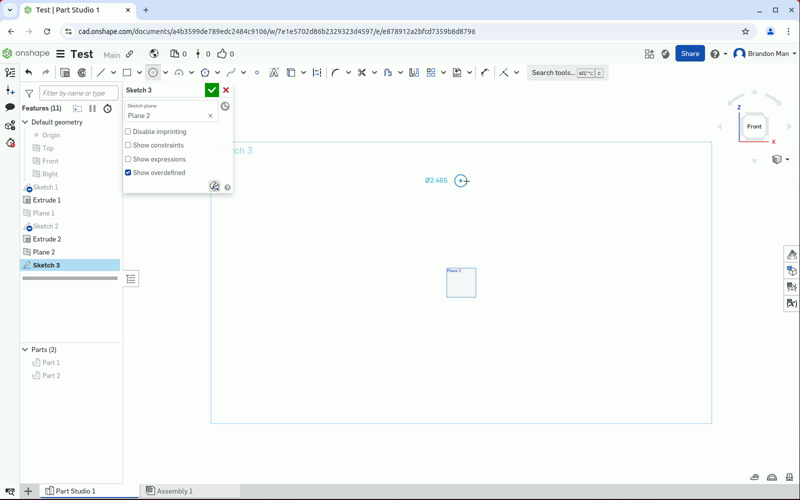
click(466, 180)
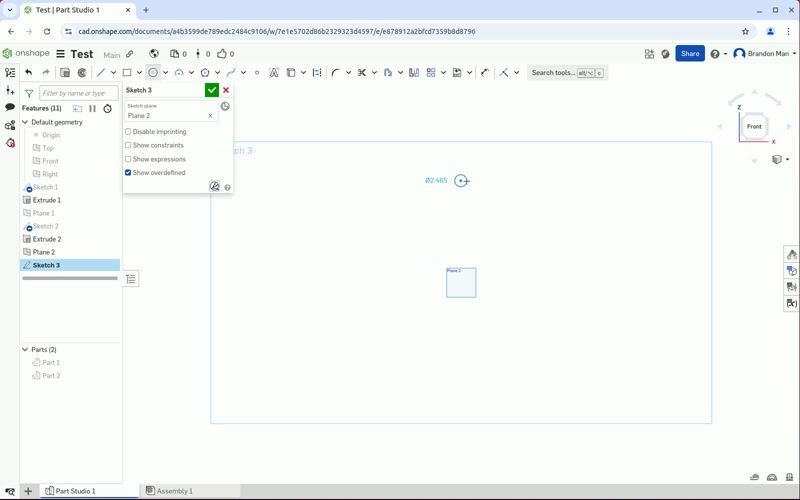
key(esc)
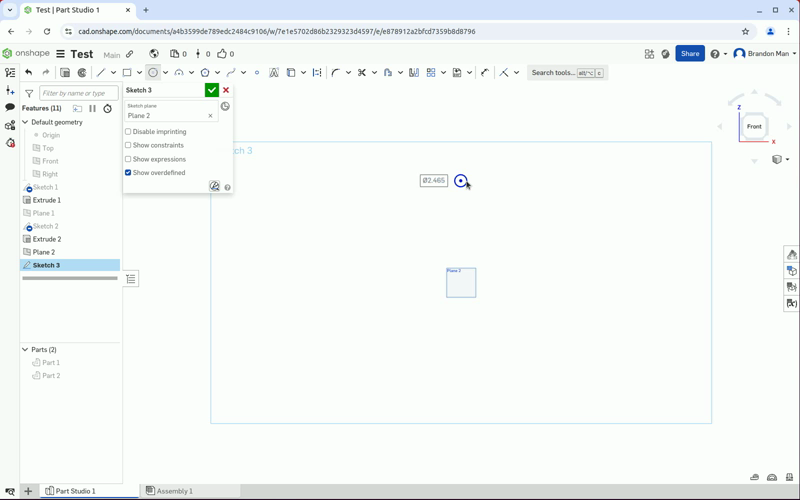
mouse_move(461, 175)
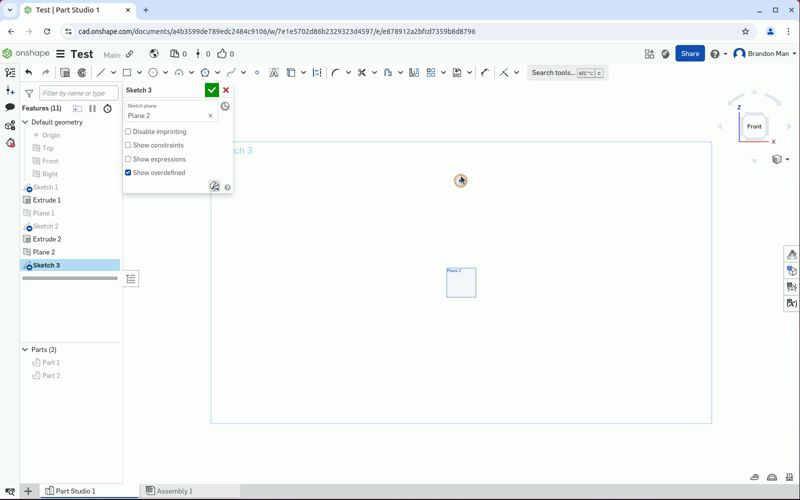
scroll(6)
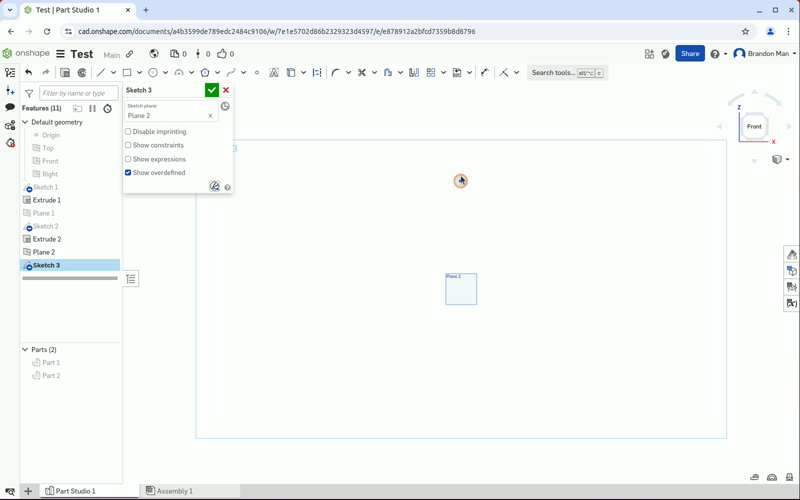
scroll(6)
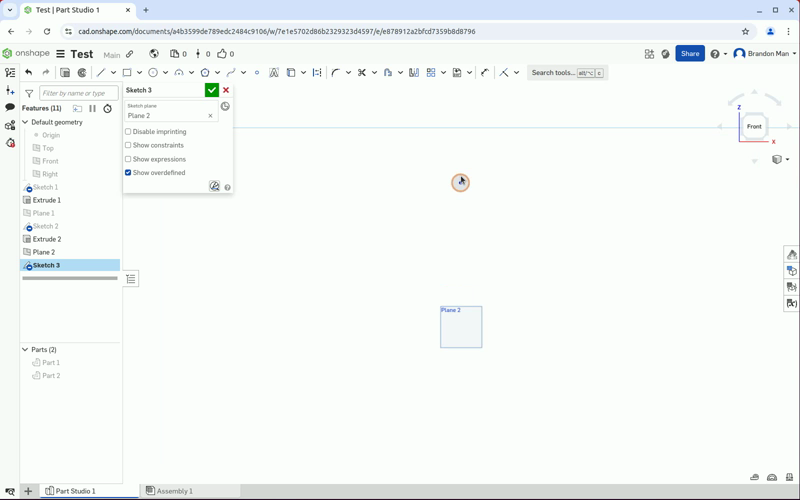
scroll(6)
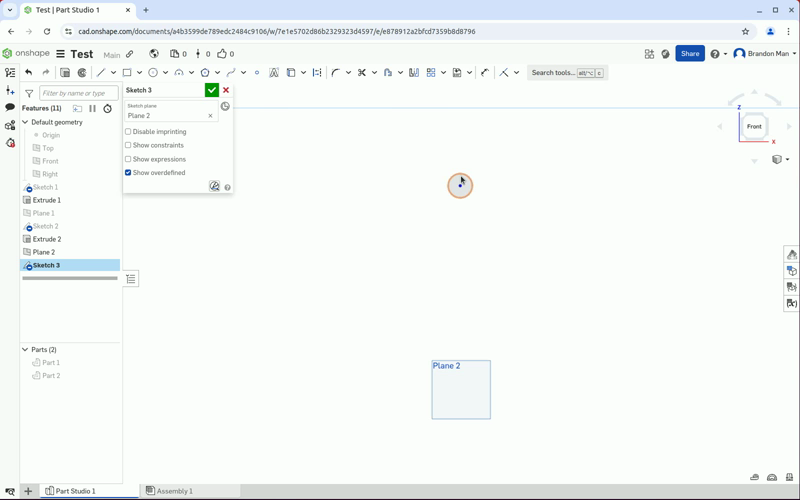
scroll(6)
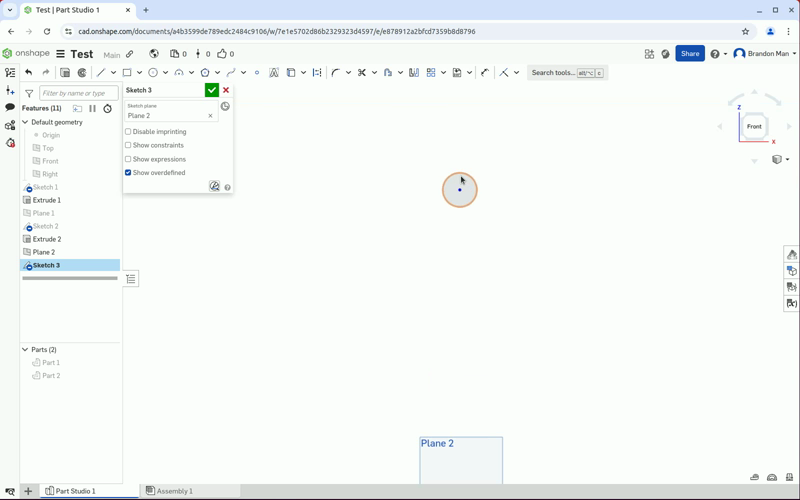
scroll(6)
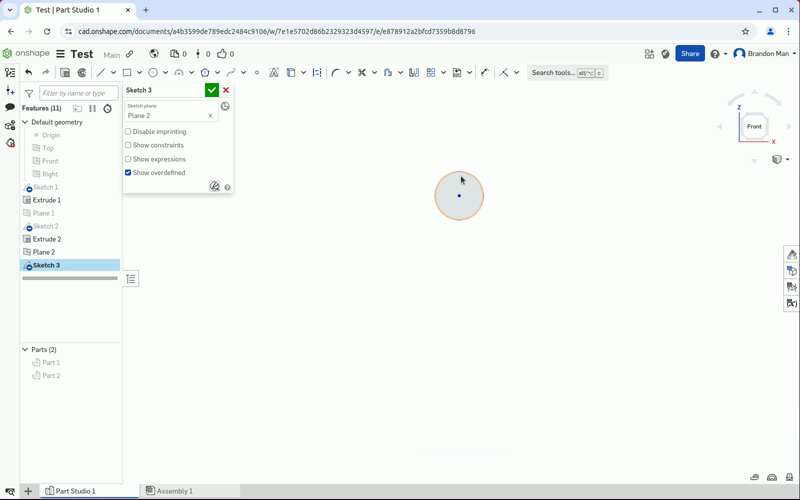
scroll(6)
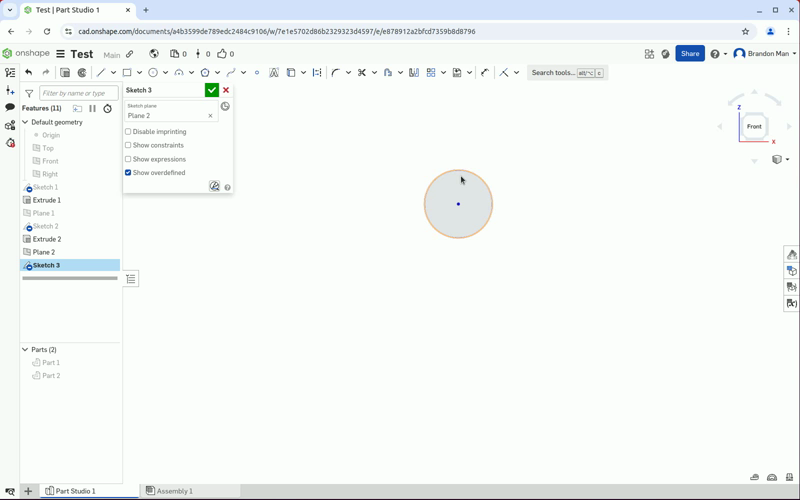
scroll(6)
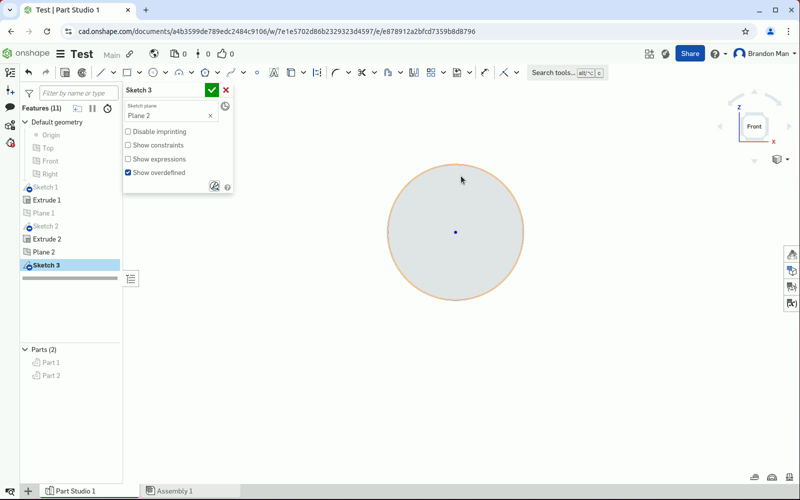
click(461, 175)
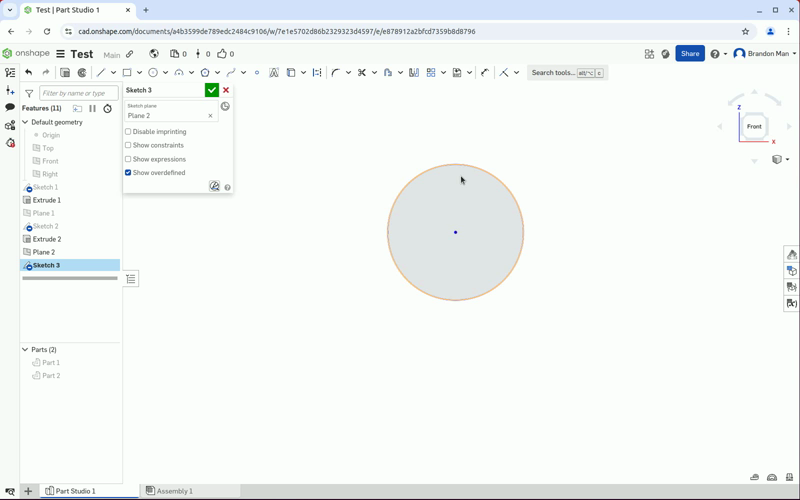
scroll(-6)
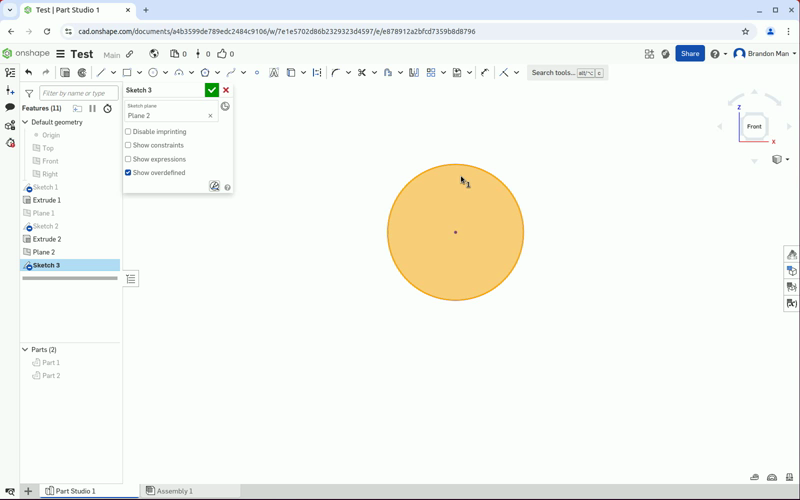
scroll(-6)
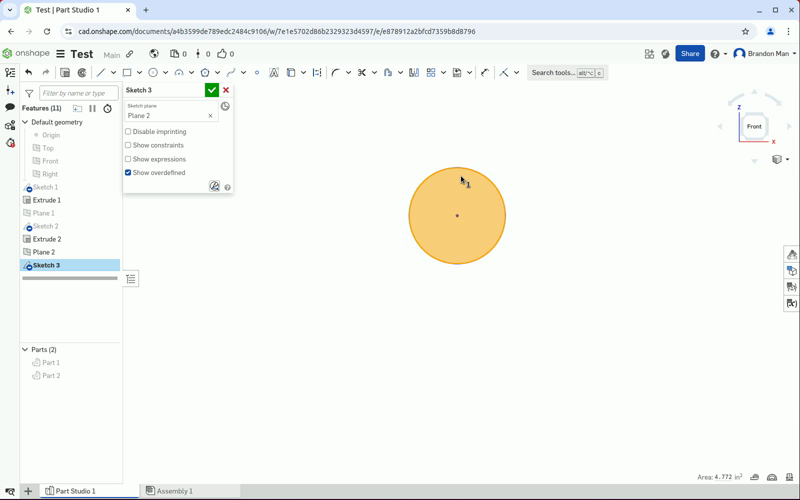
scroll(-6)
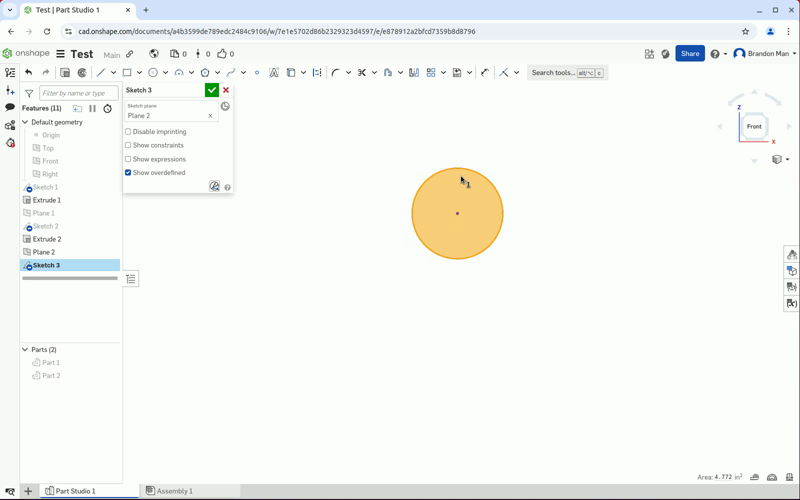
scroll(-6)
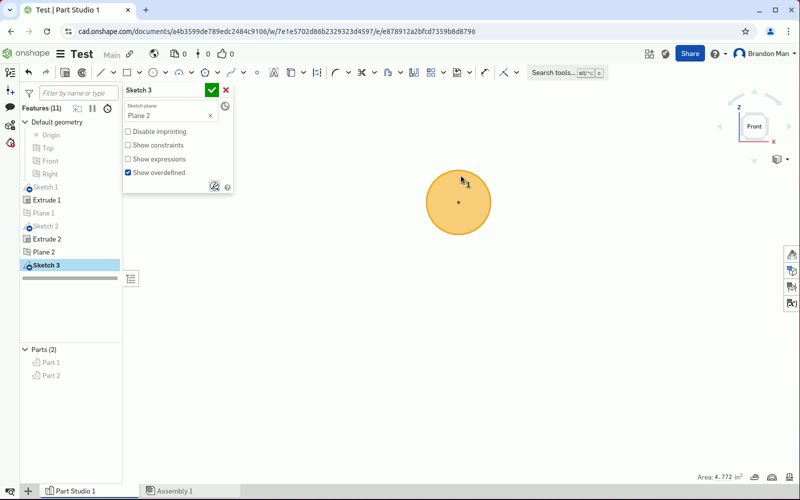
scroll(-6)
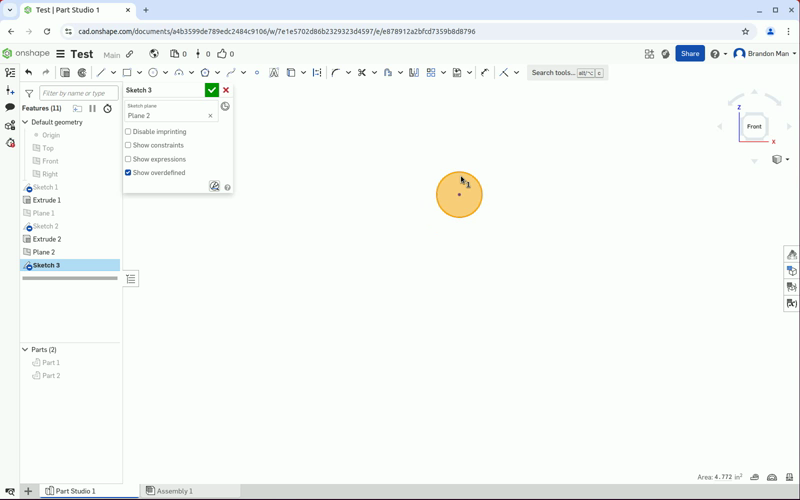
scroll(-6)
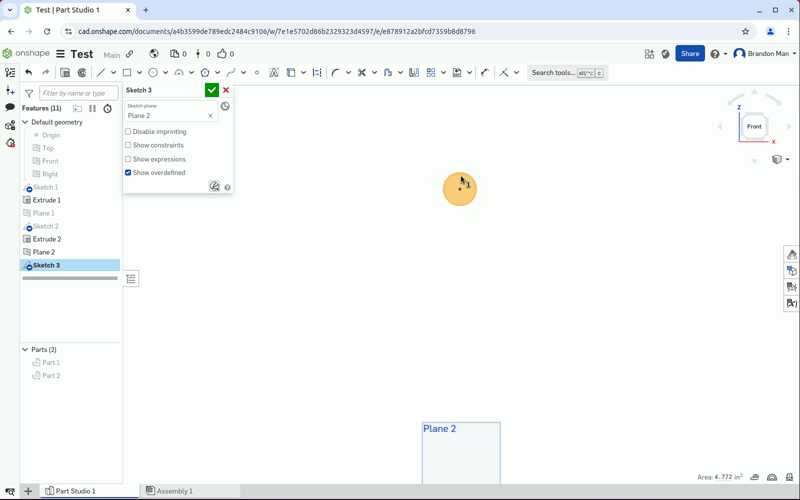
scroll(-6)
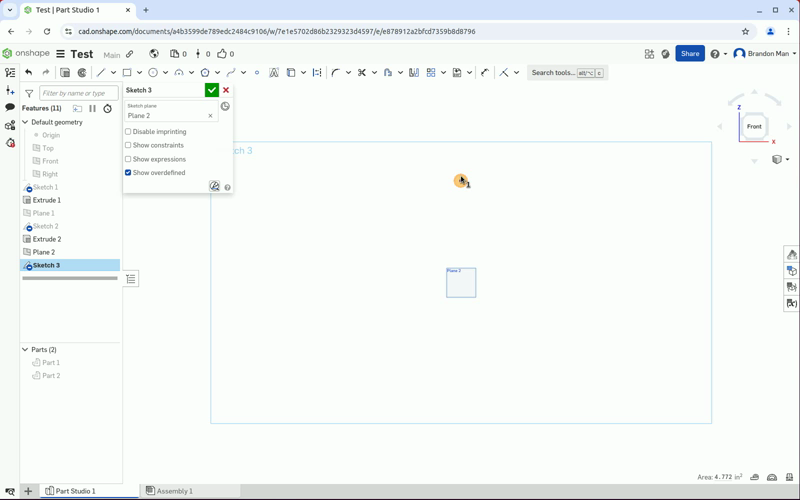
mouse_move(73, 352)
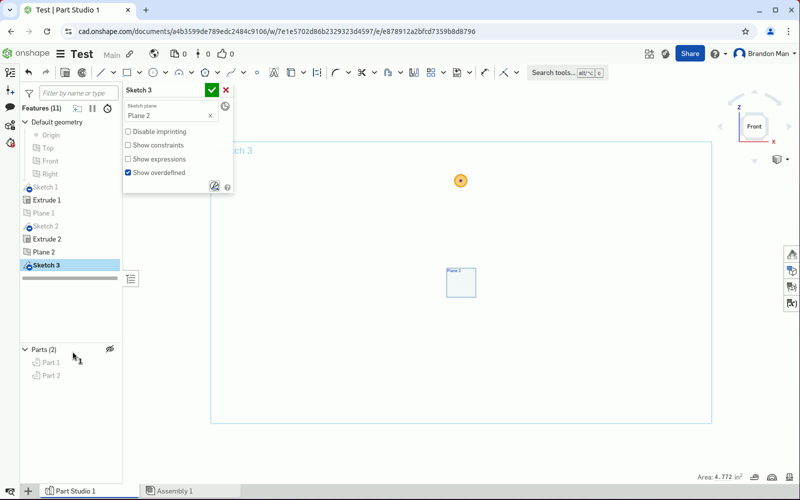
key(shift+y)
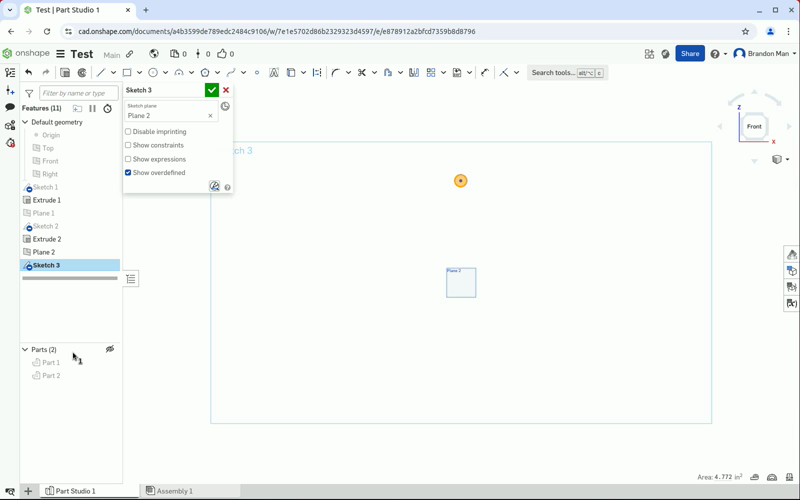
key(shift+e)
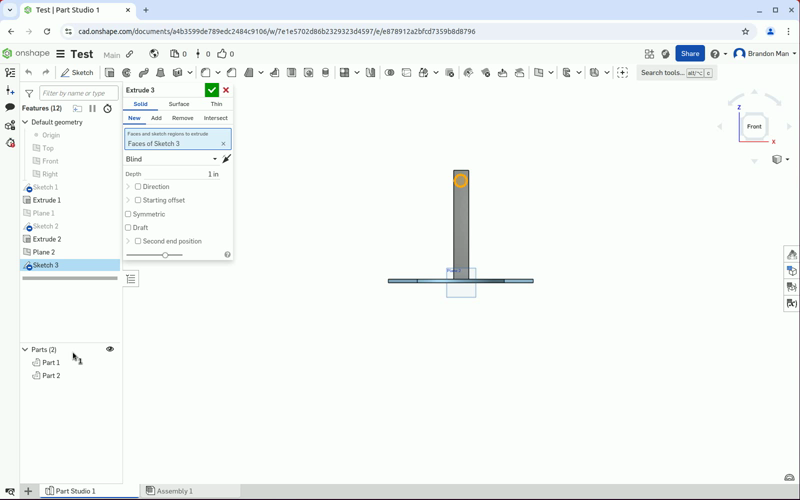
mouse_move(143, 106)
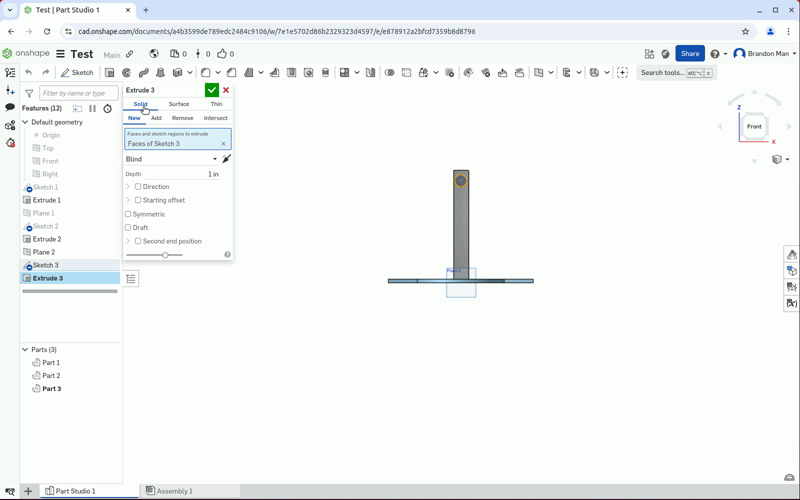
click(143, 106)
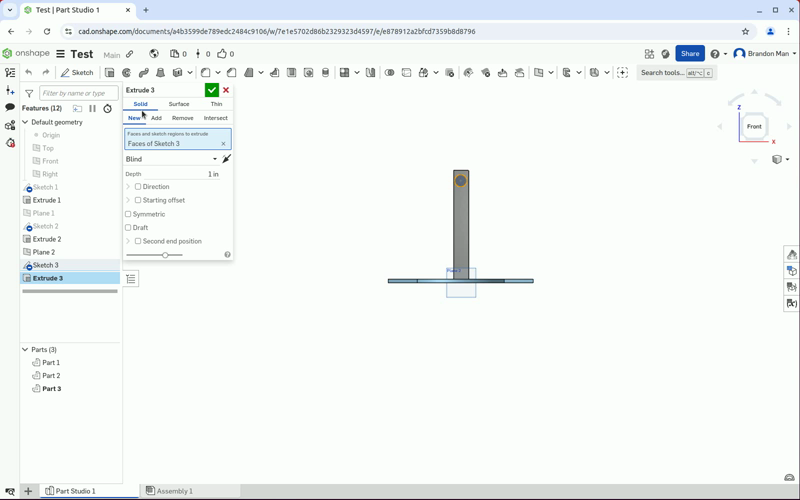
mouse_move(137, 120)
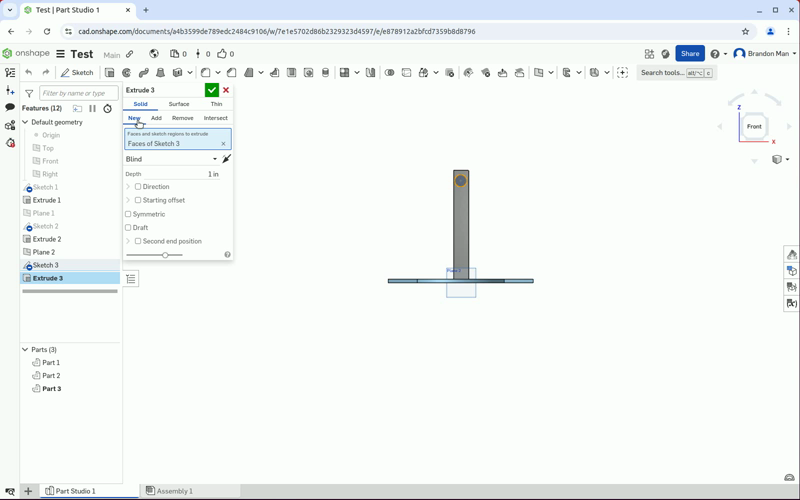
click(137, 120)
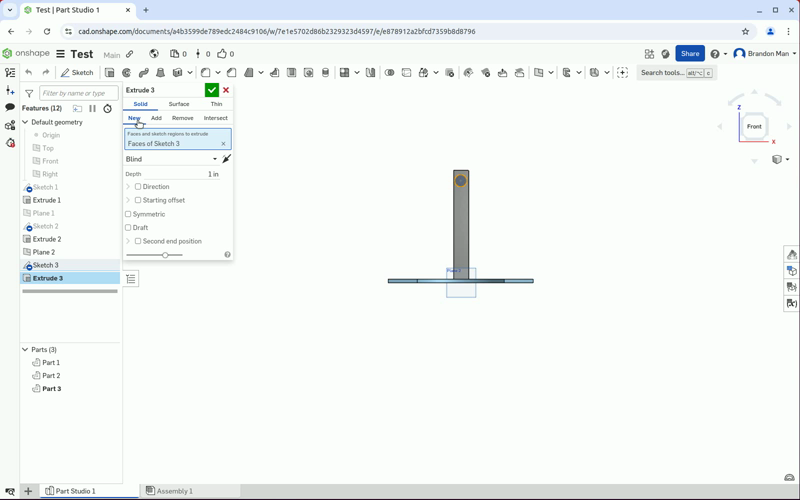
key(tab, 4)
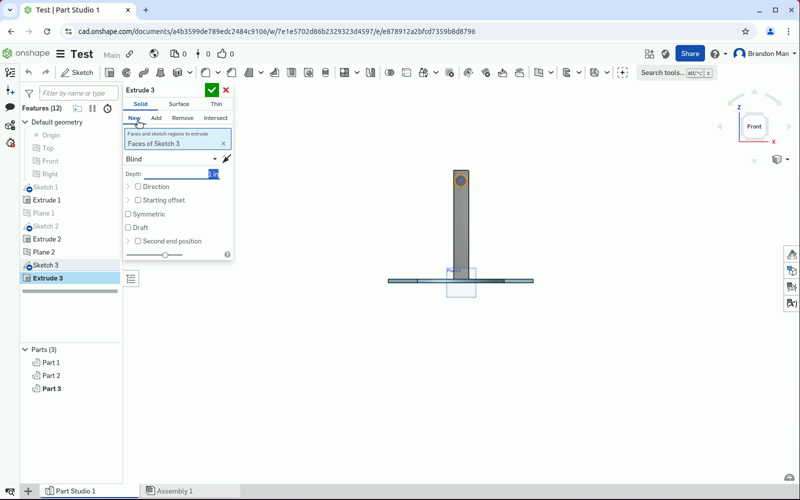
text(2.889)
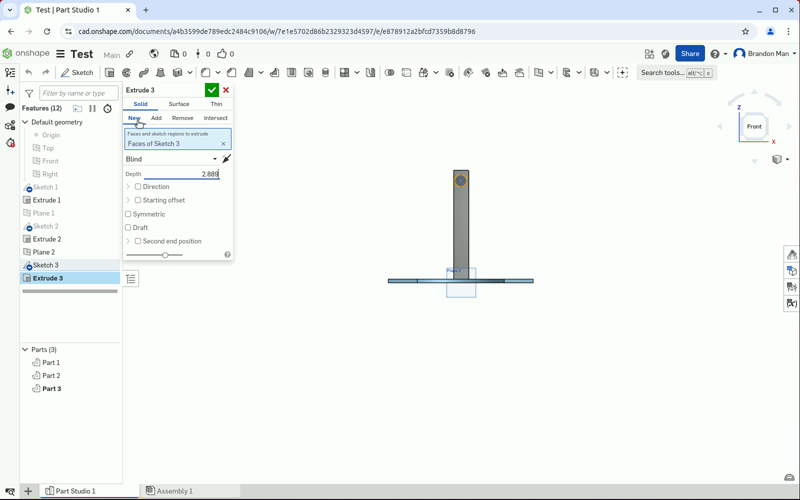
key(enter)
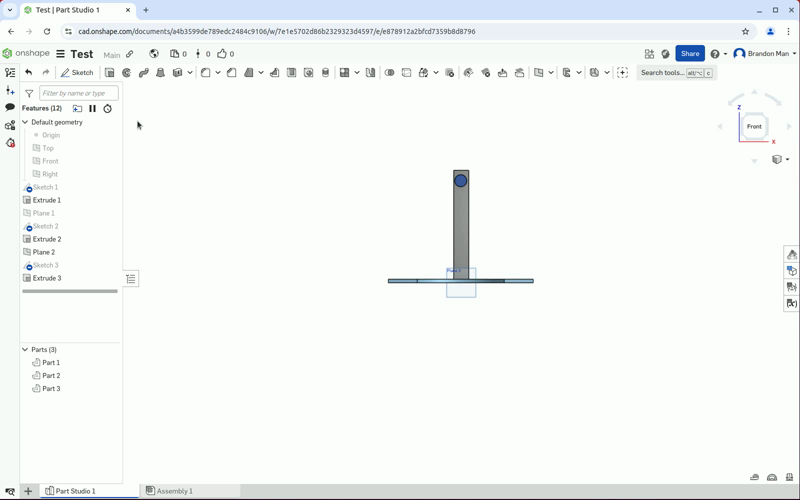
key(shift+h)
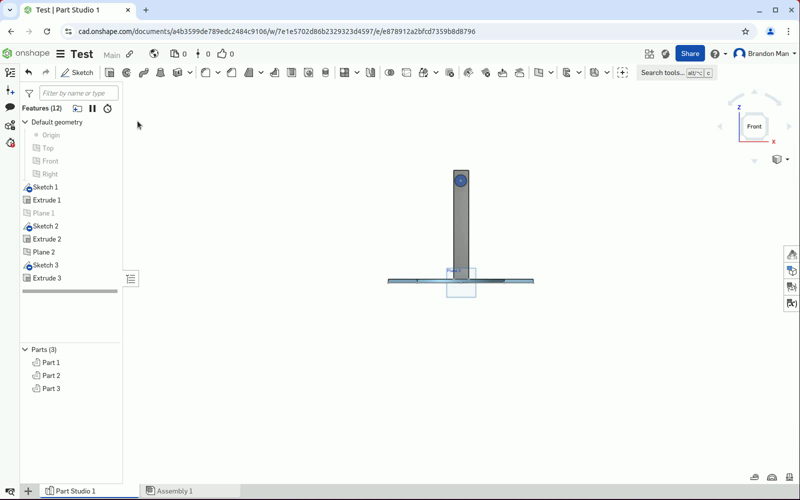
key(shift+h)
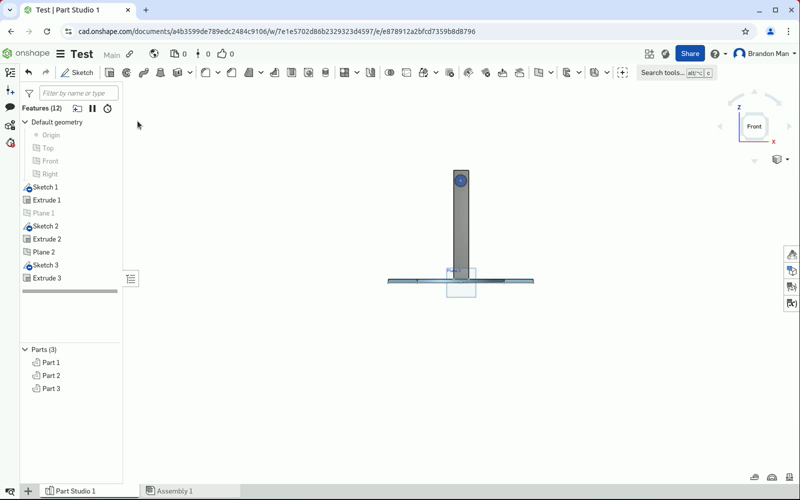
key(shift+7)
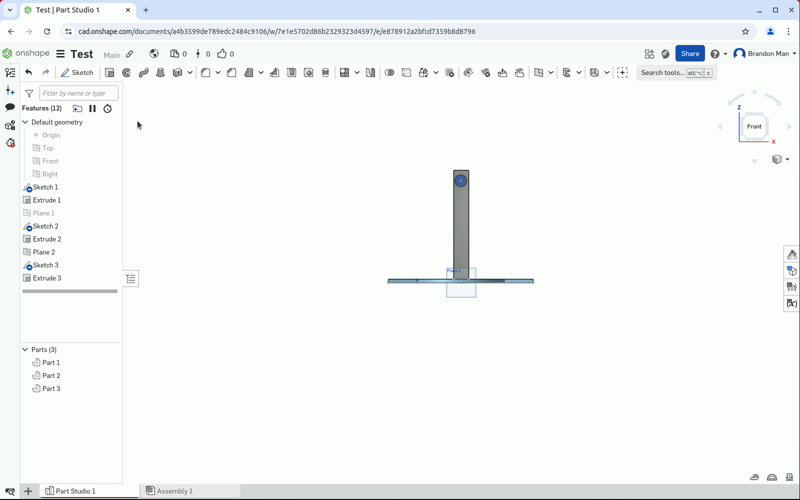
key(left, 2)
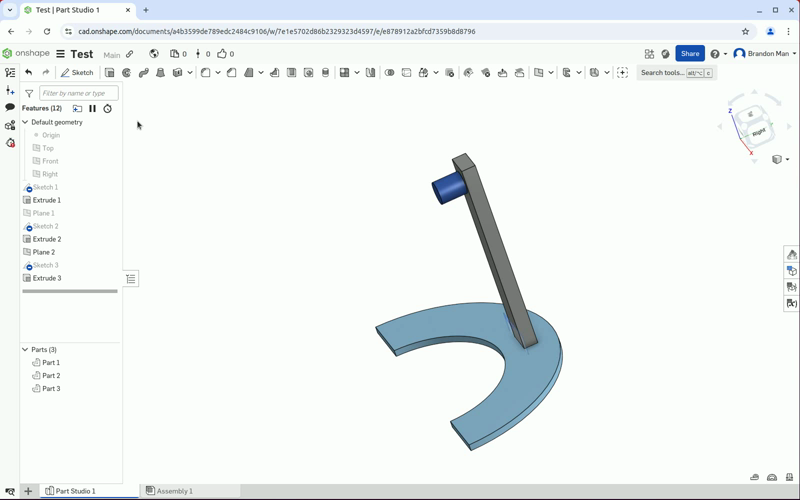
key(down, 2)
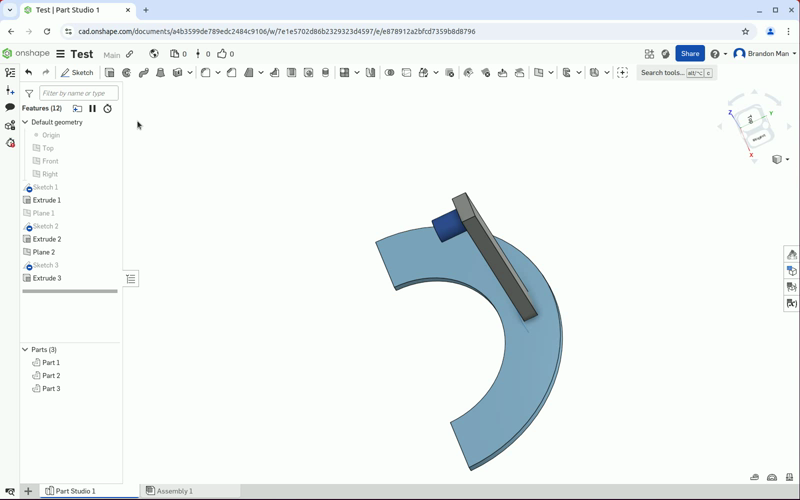
key(up, 2)
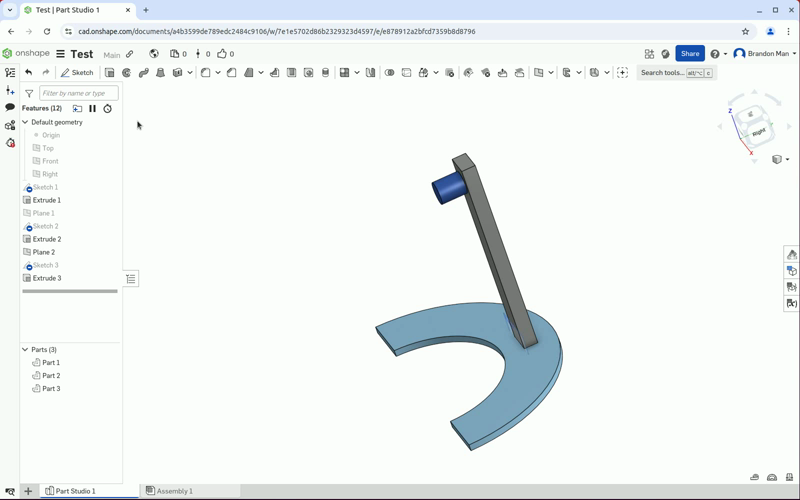
key(right, 2)
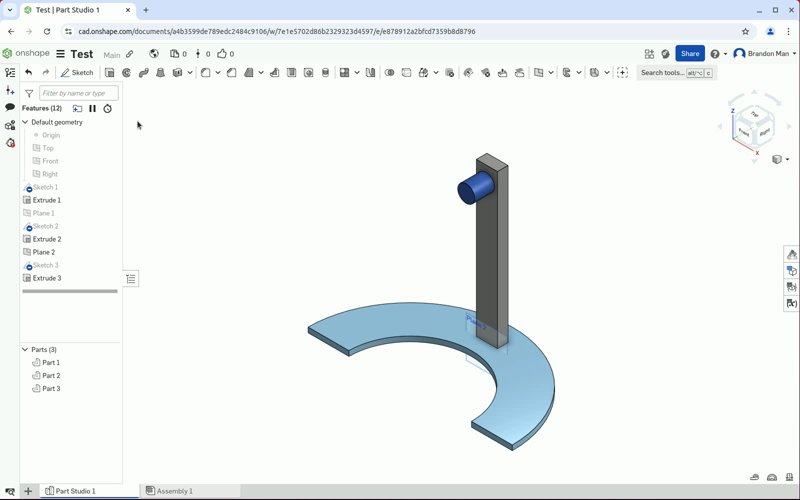
mouse_move(73, 189)
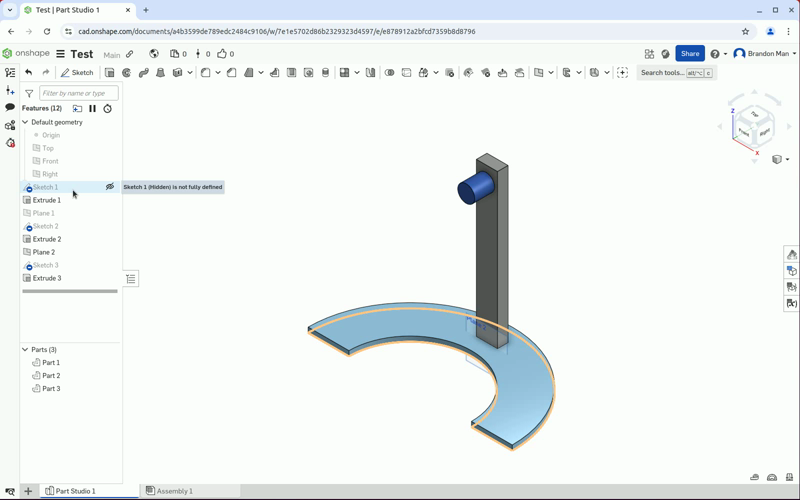
click(73, 189)